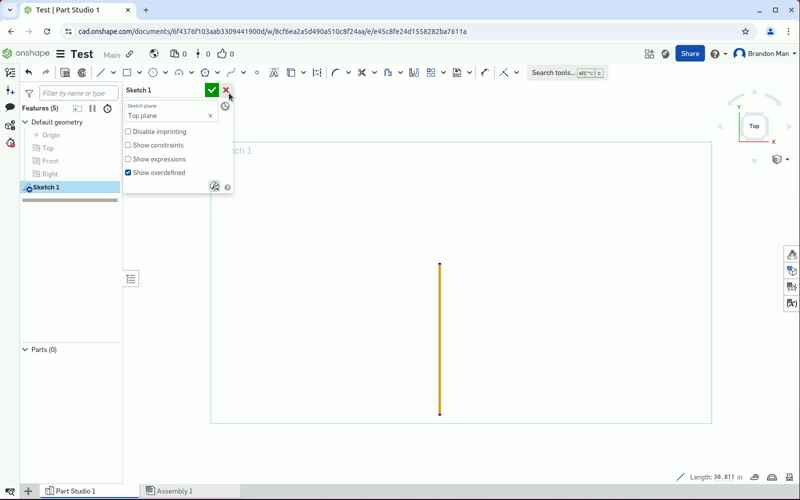
key(shift+h)
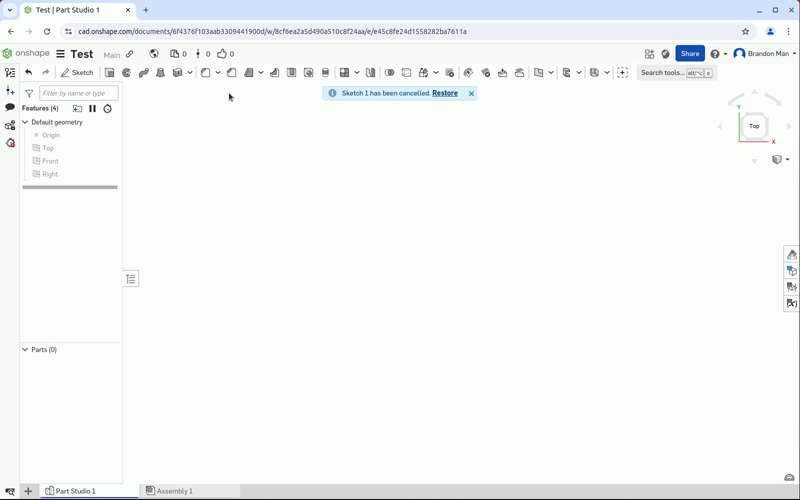
mouse_move(73, 352)
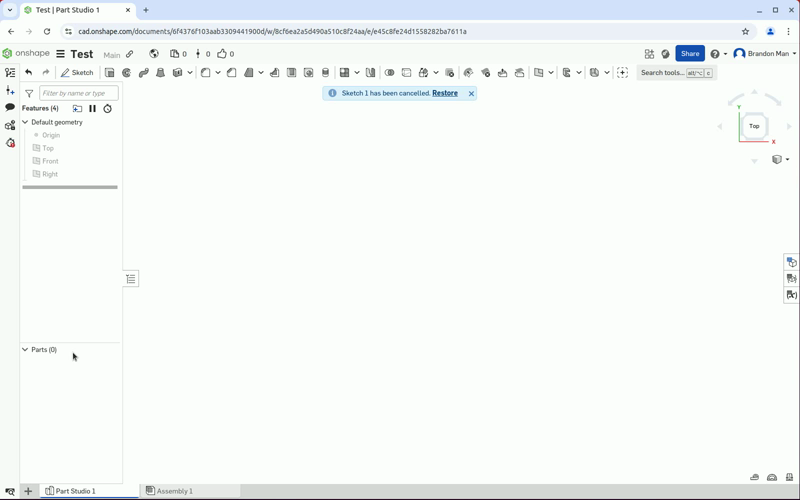
key(y)
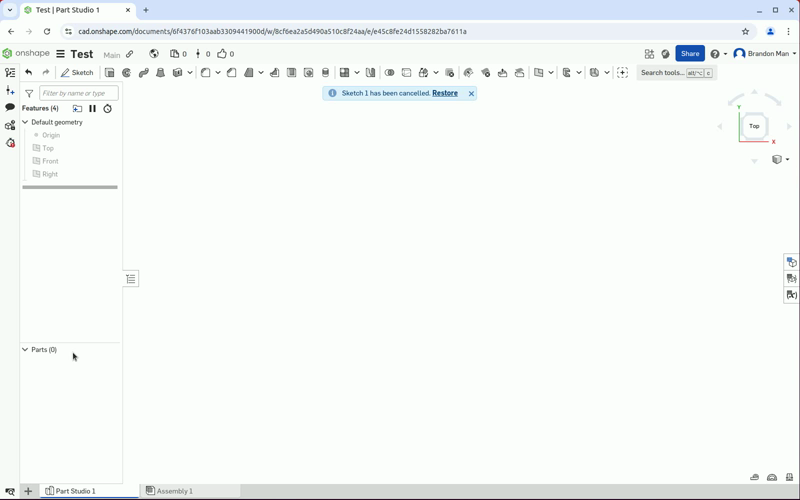
key(shift+p)
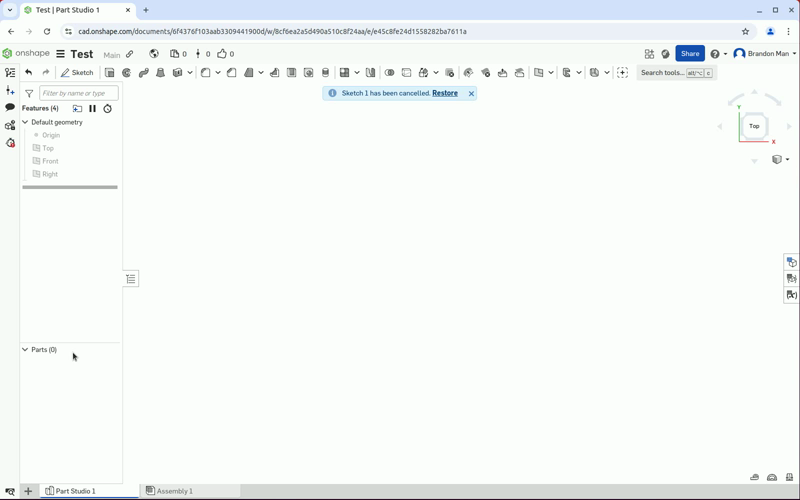
key(space)
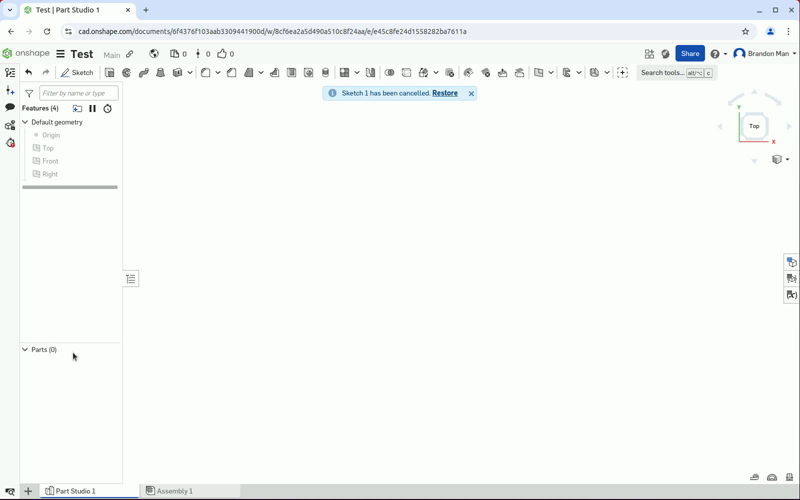
key_down(shift)
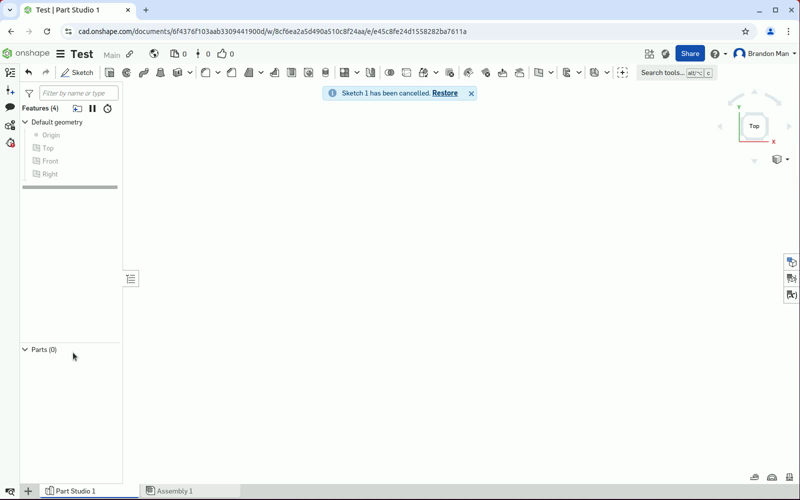
key(up)
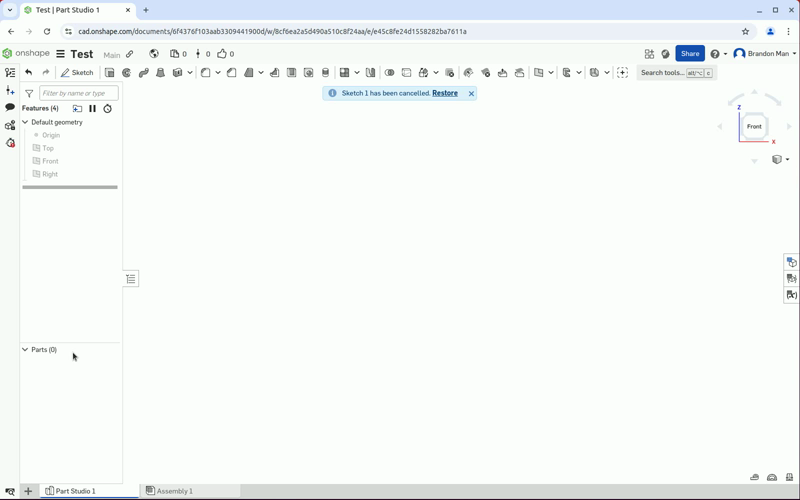
key_up(shift)
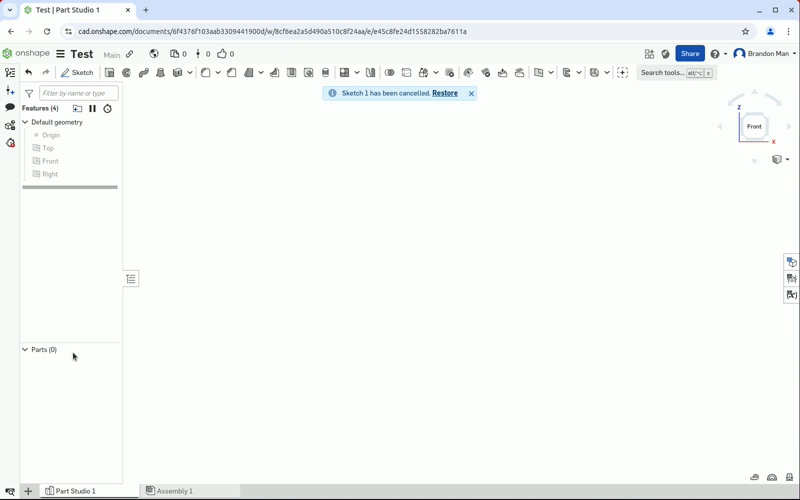
key(space)
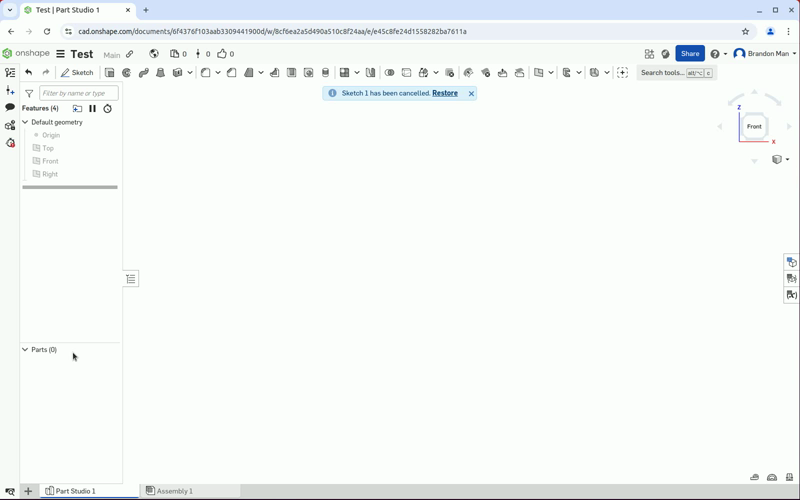
key_down(shift)
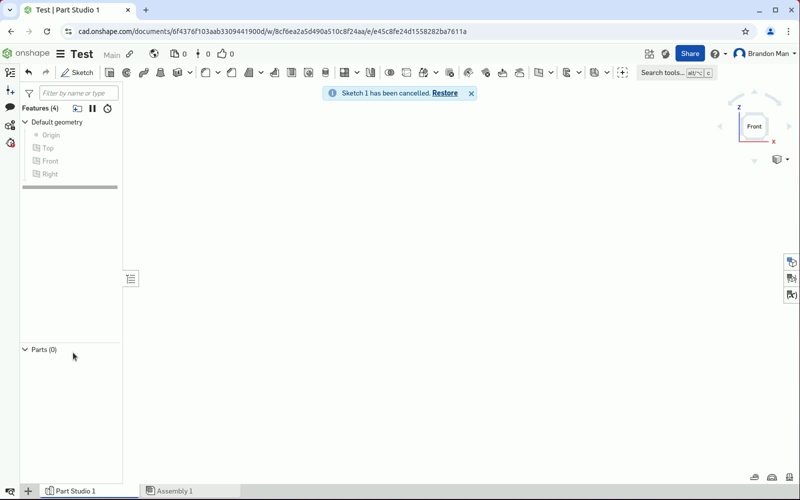
key(left)
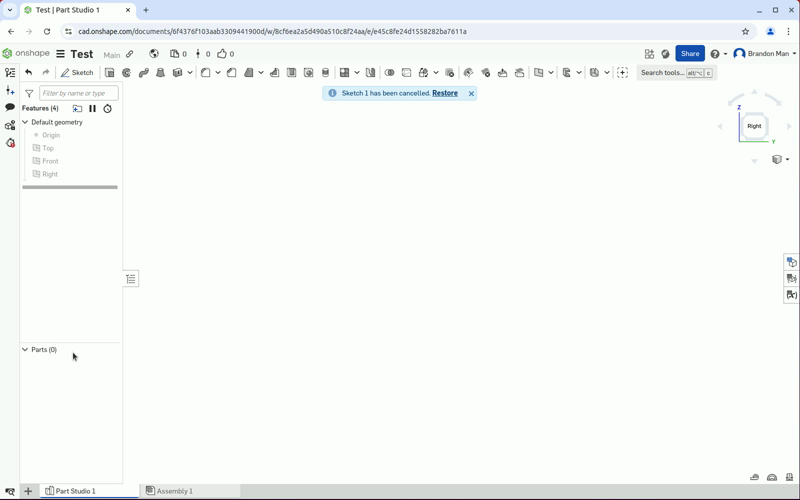
key_up(shift)
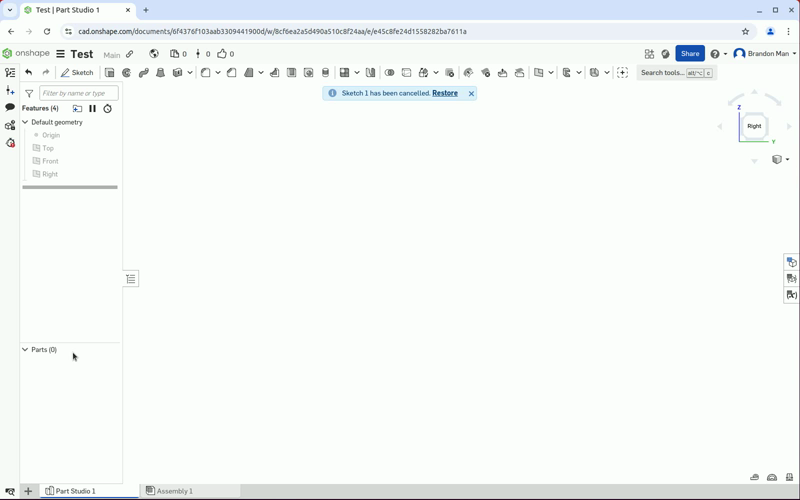
mouse_move(73, 352)
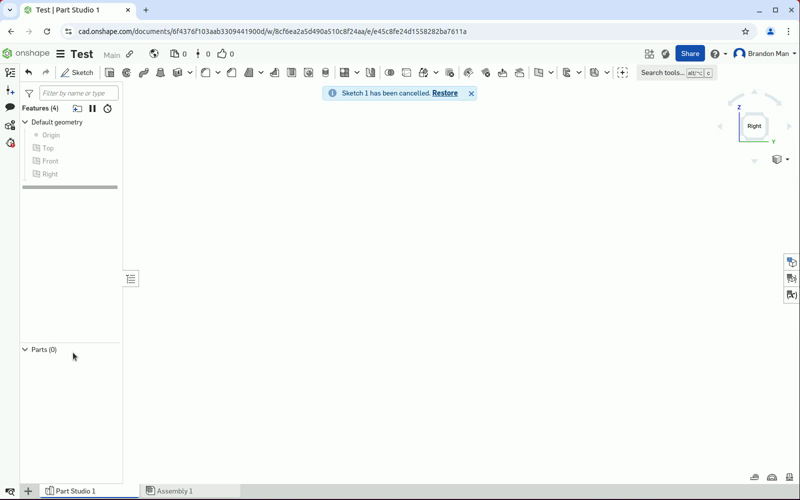
key(shift+y)
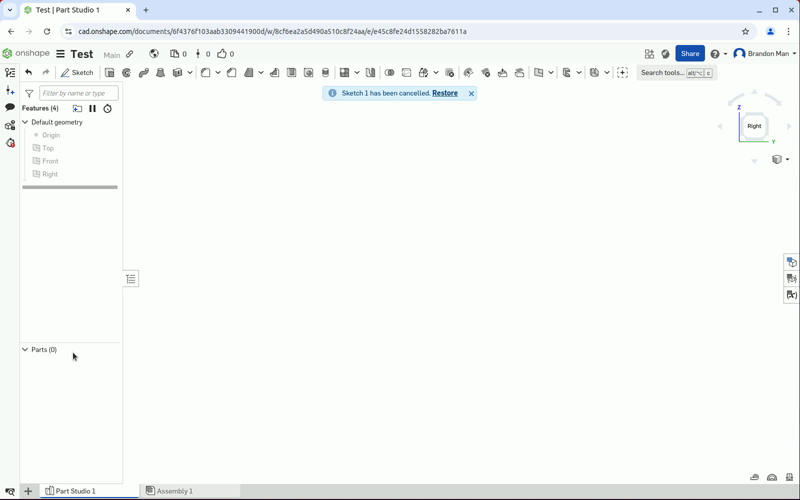
key(shift+s)
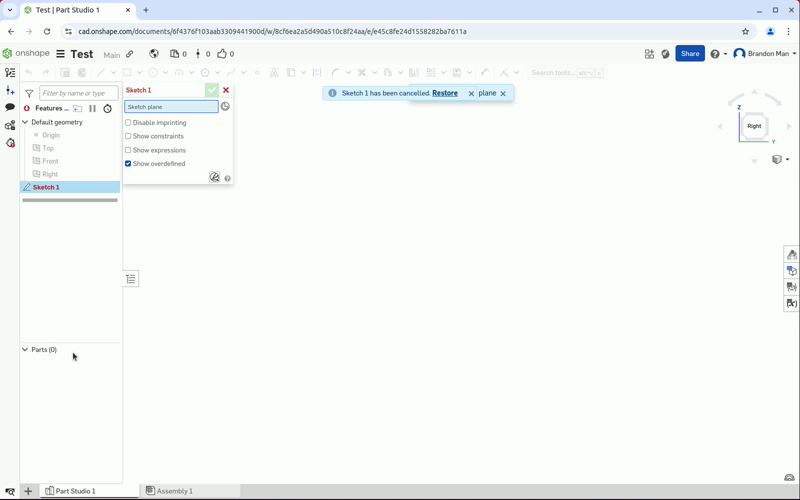
mouse_move(73, 176)
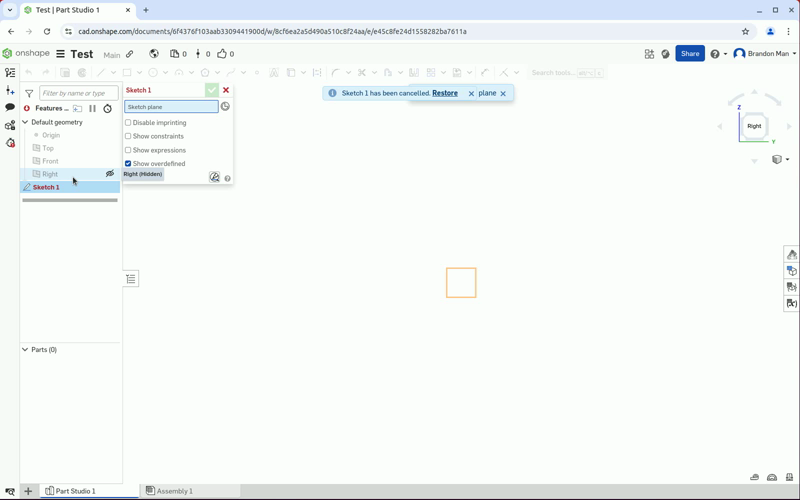
click(73, 176)
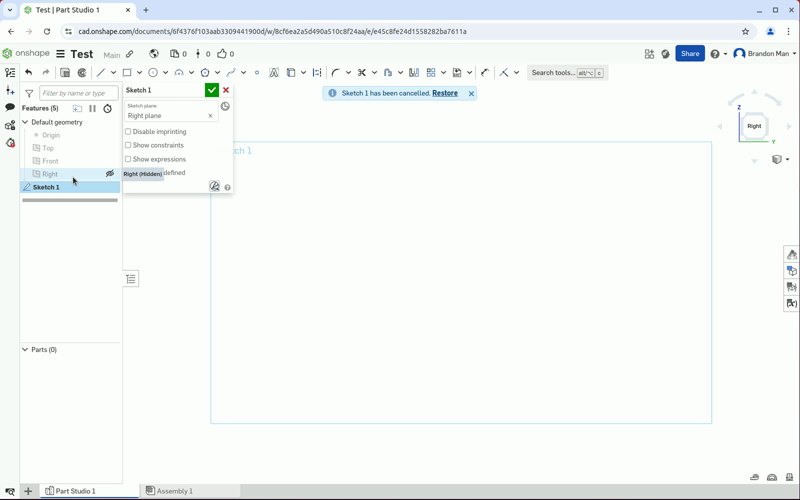
mouse_move(73, 352)
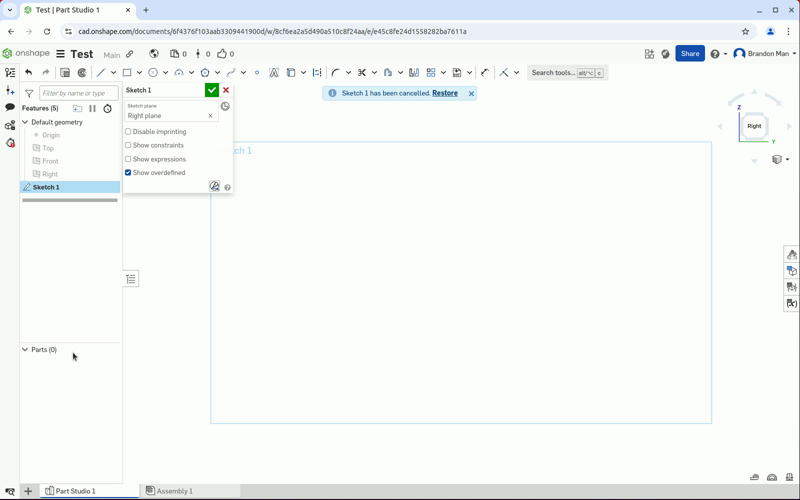
key(y)
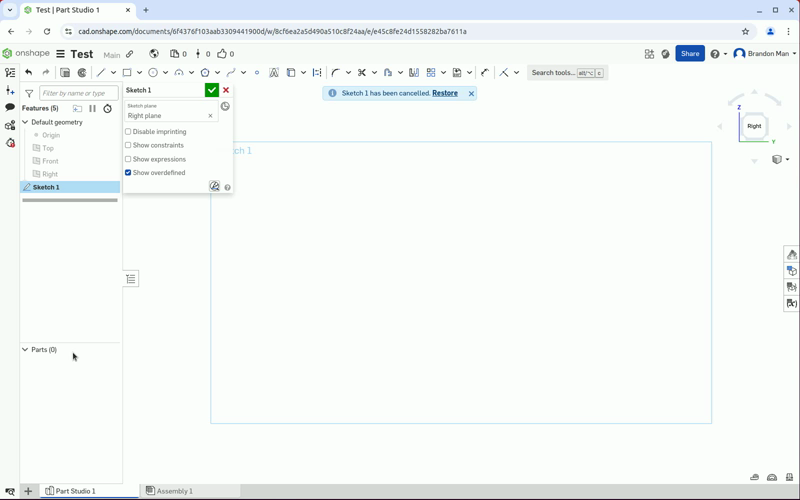
key(l)
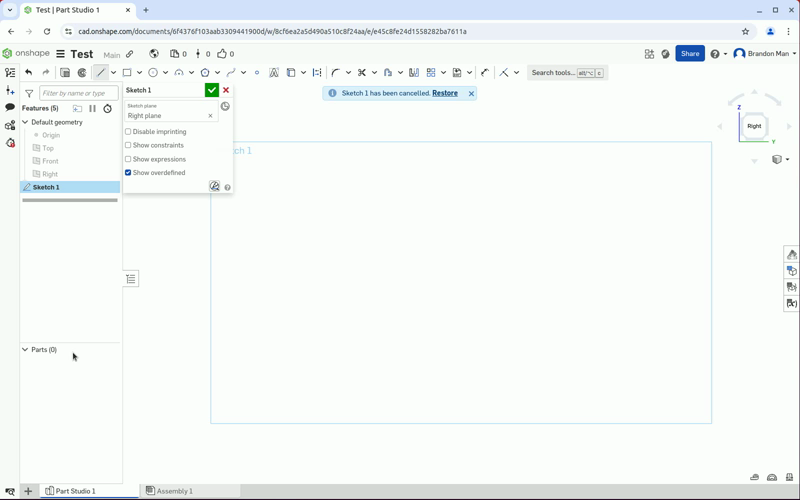
key_down(shift)
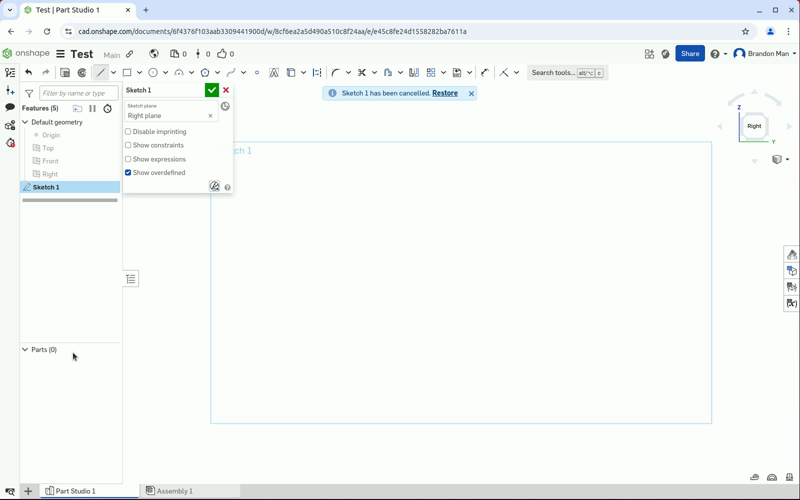
mouse_move(460, 282)
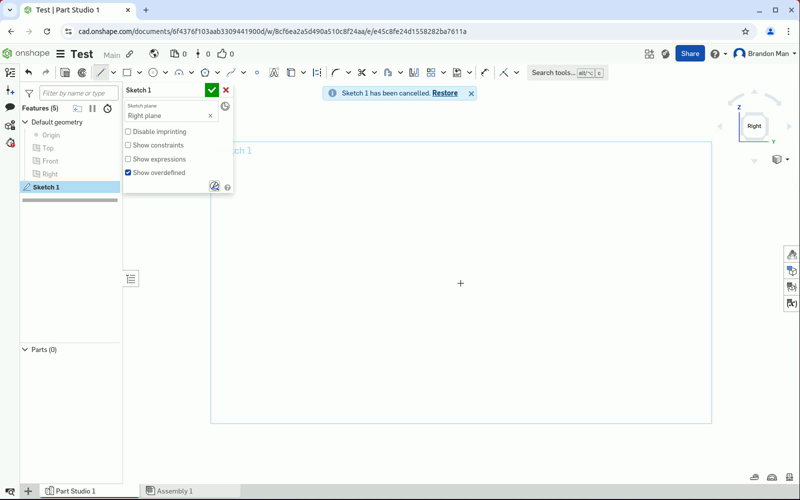
click(460, 282)
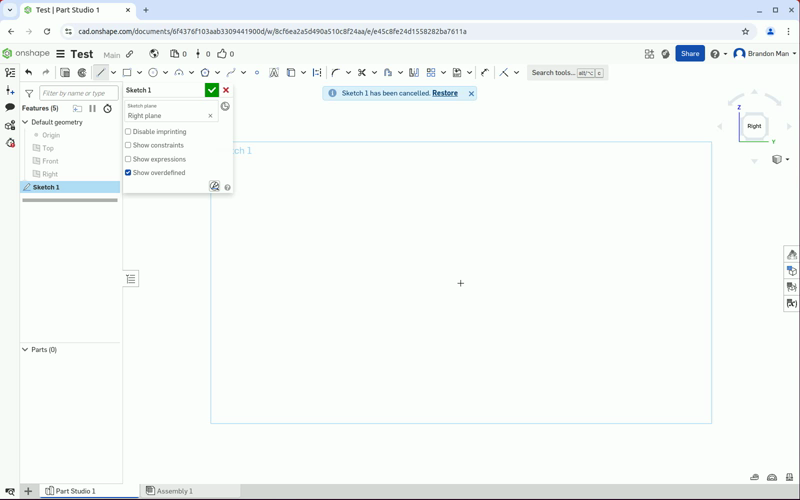
key_up(shift)
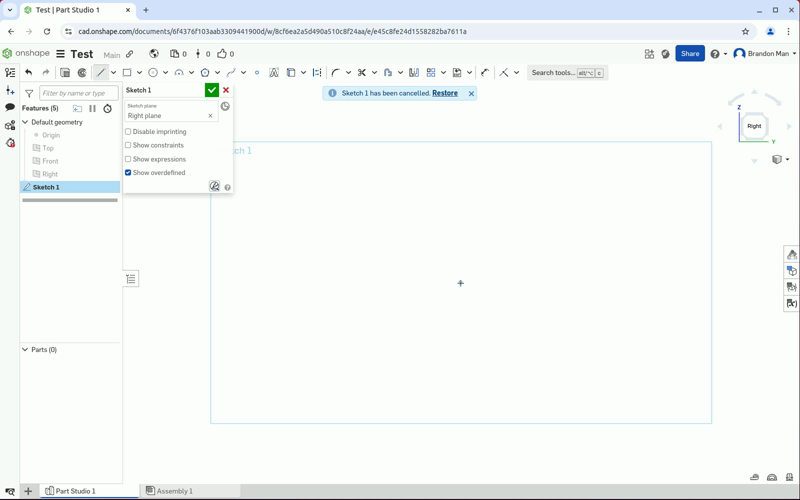
key_down(shift)
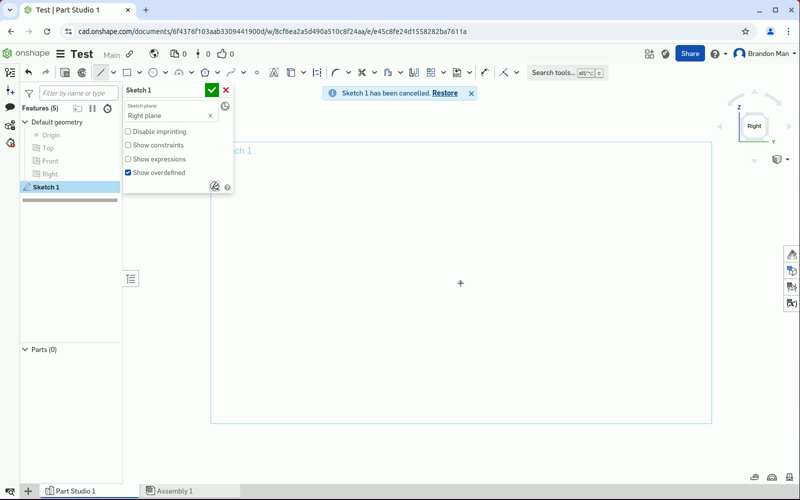
mouse_move(573, 282)
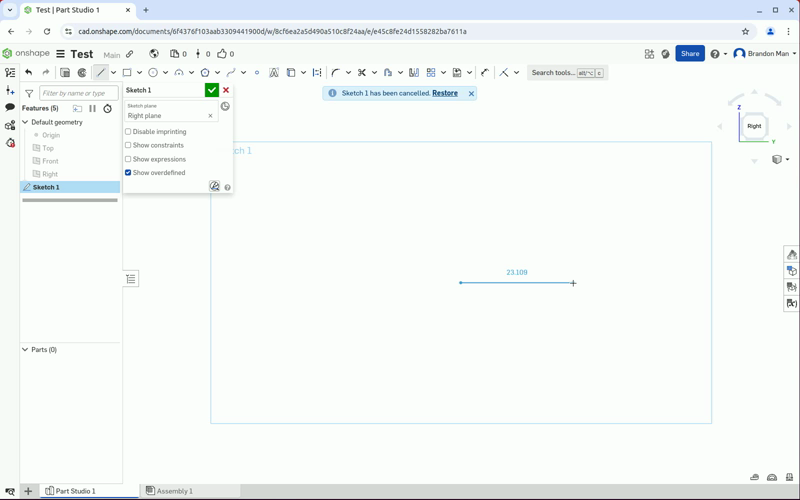
click(573, 282)
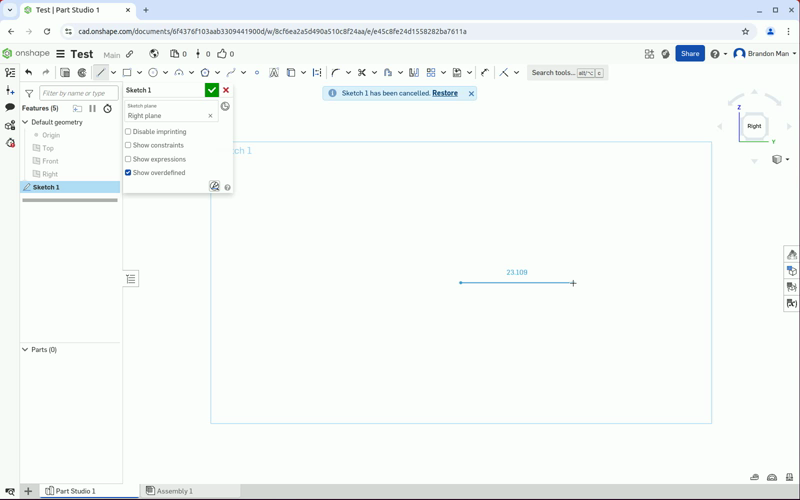
key_up(shift)
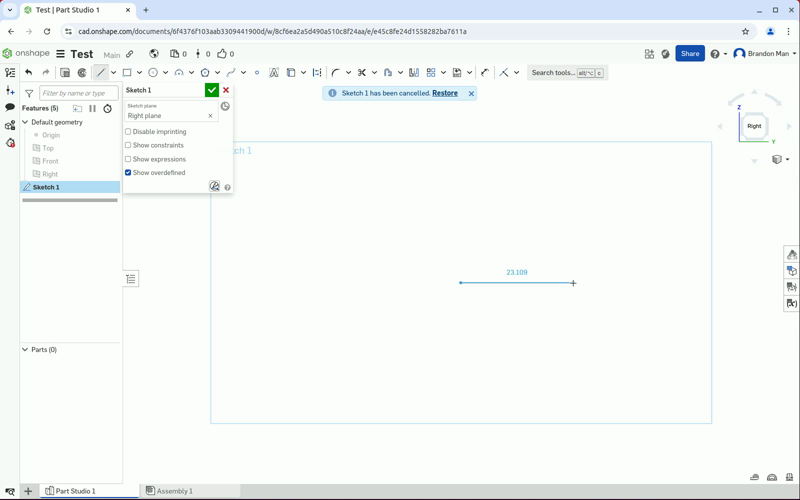
key_down(shift)
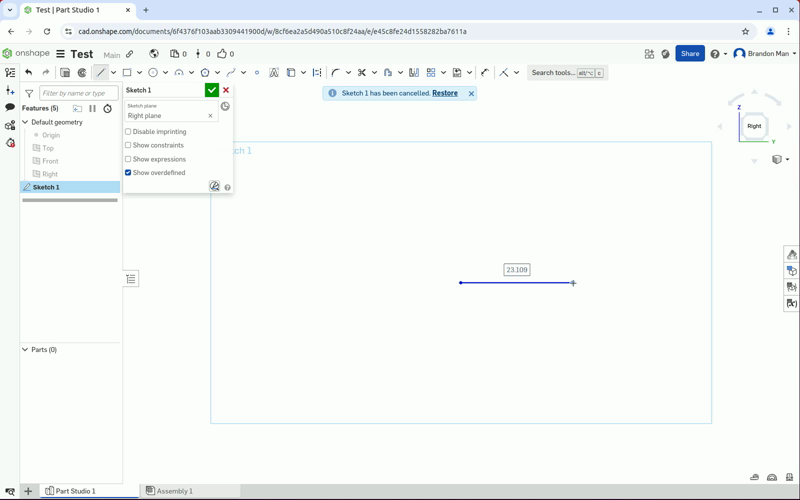
mouse_move(573, 217)
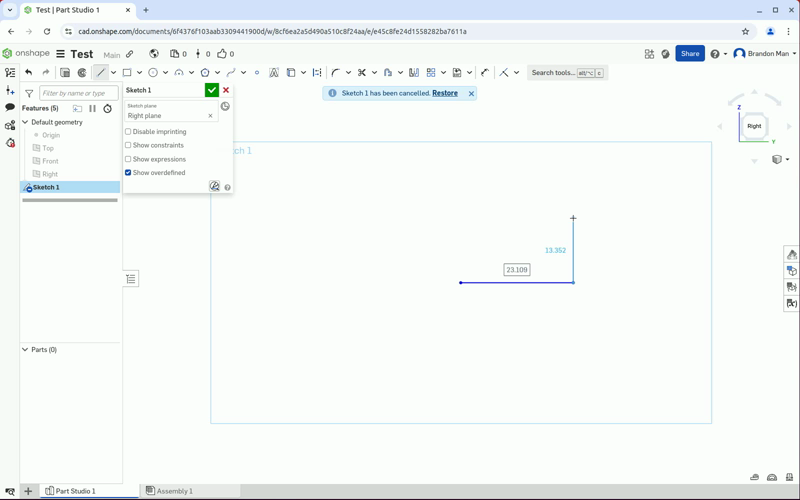
click(573, 217)
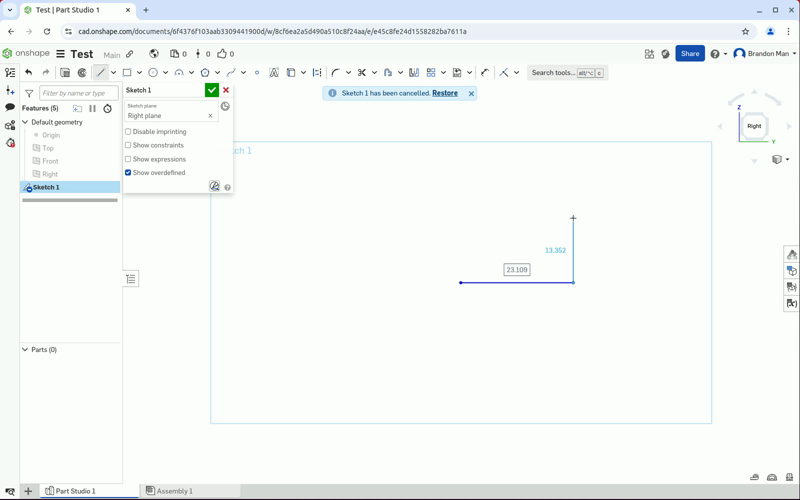
key_up(shift)
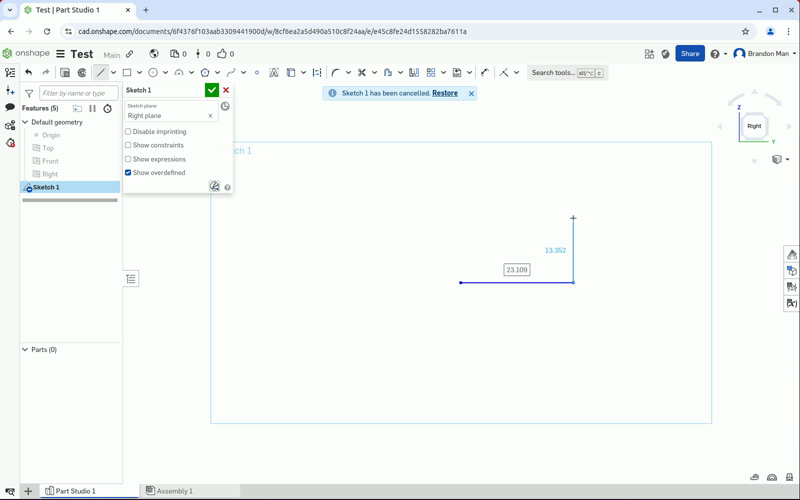
key_down(shift)
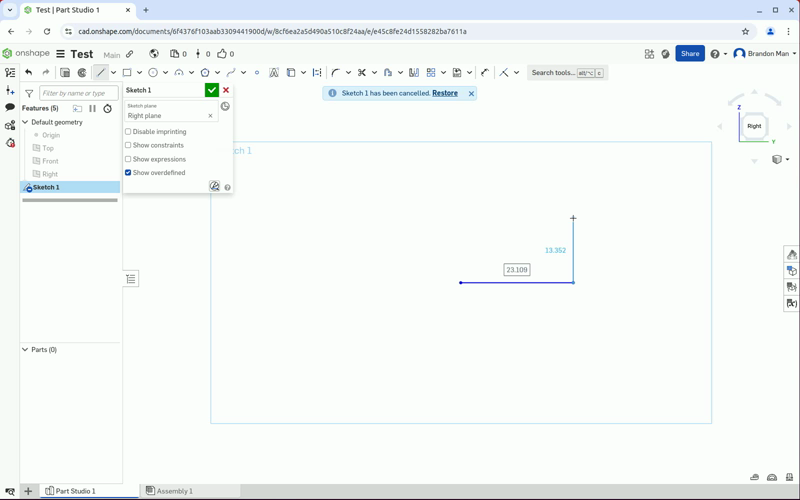
mouse_move(460, 217)
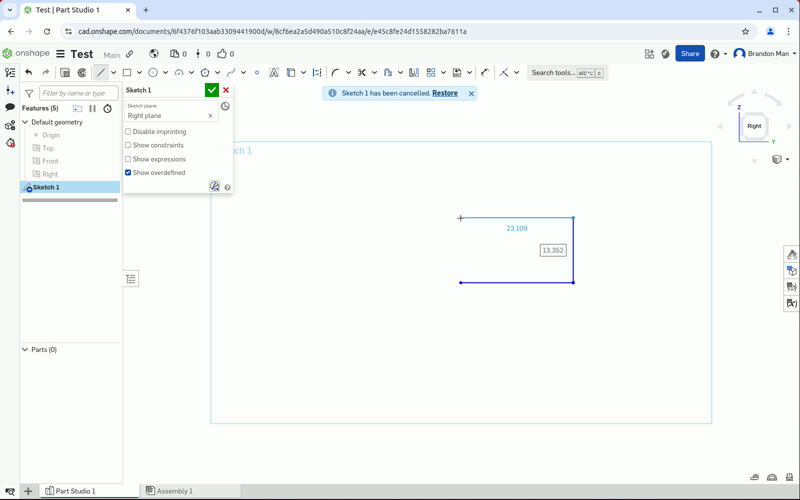
click(460, 217)
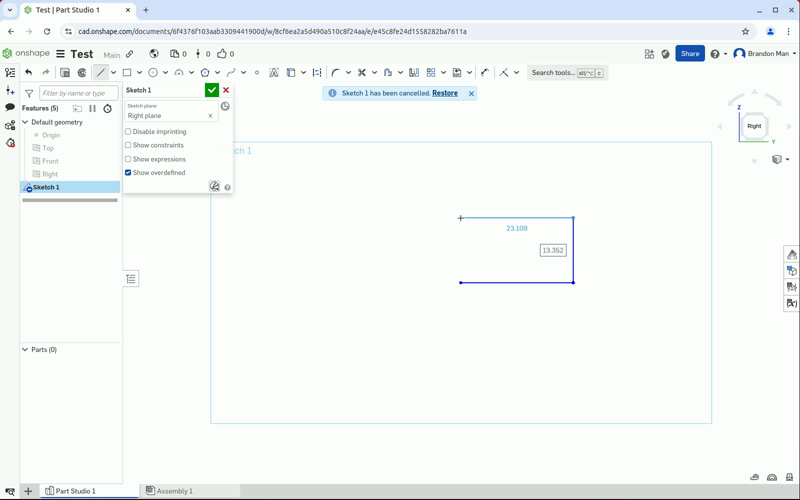
key_up(shift)
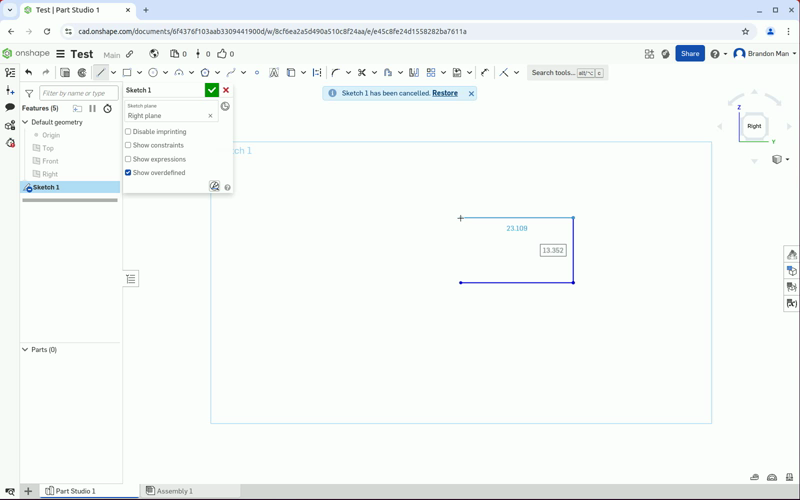
key_down(shift)
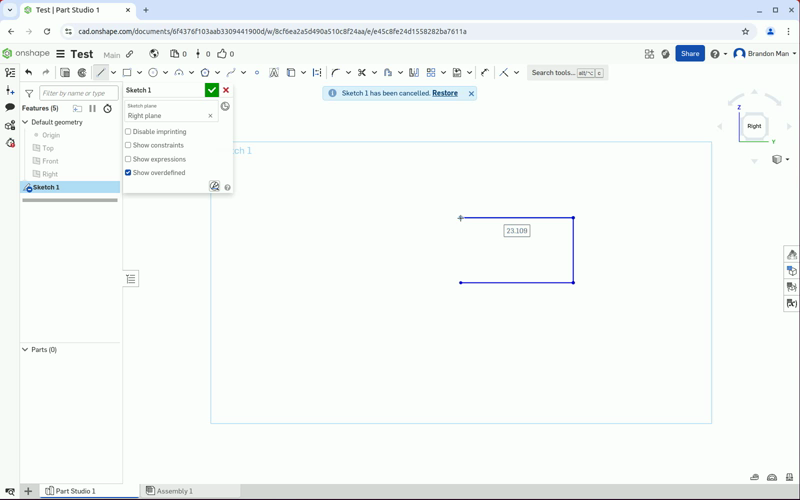
mouse_move(460, 282)
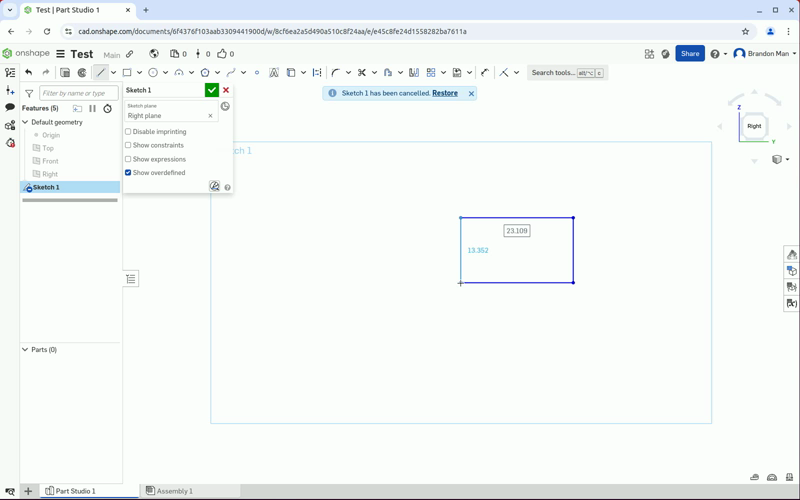
key_up(shift)
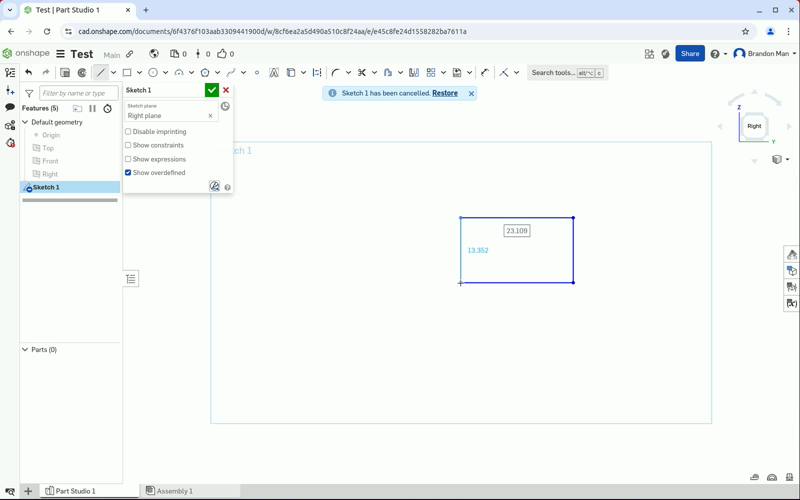
click(460, 282)
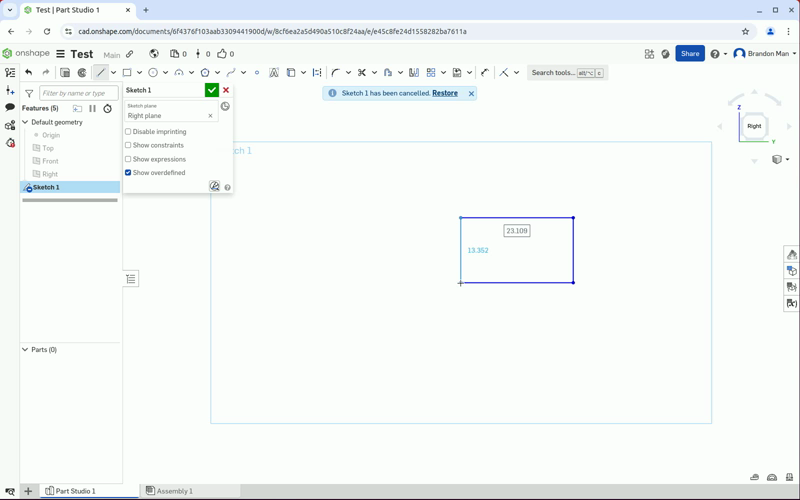
key(esc)
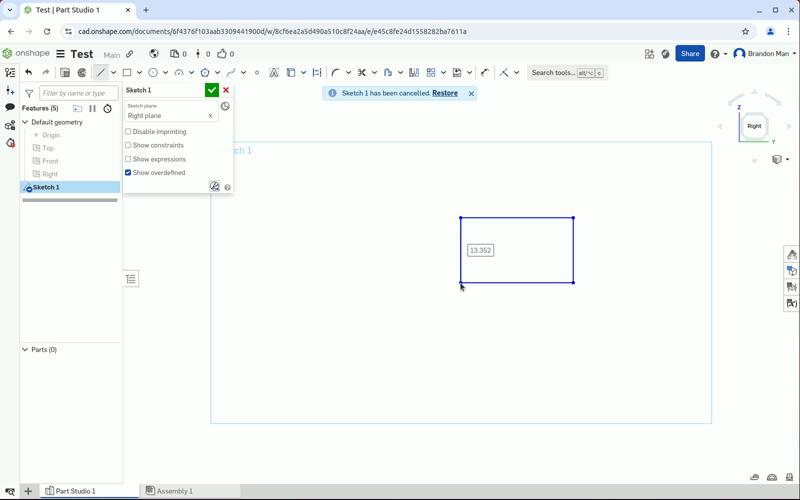
mouse_move(542, 224)
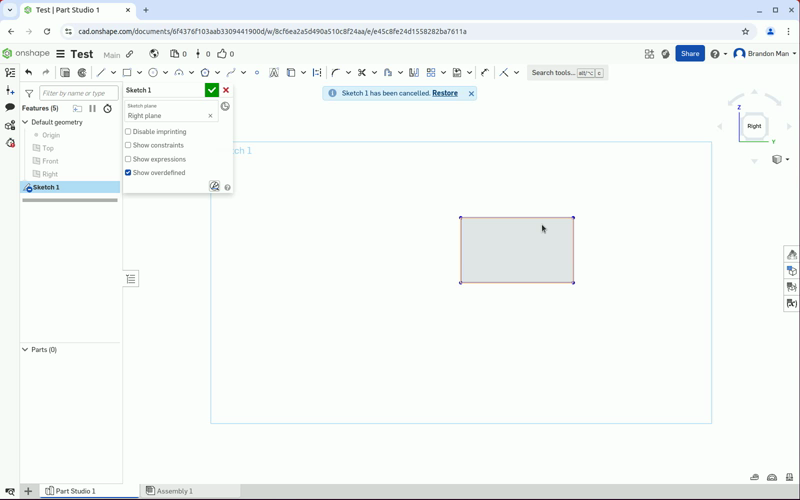
click(542, 224)
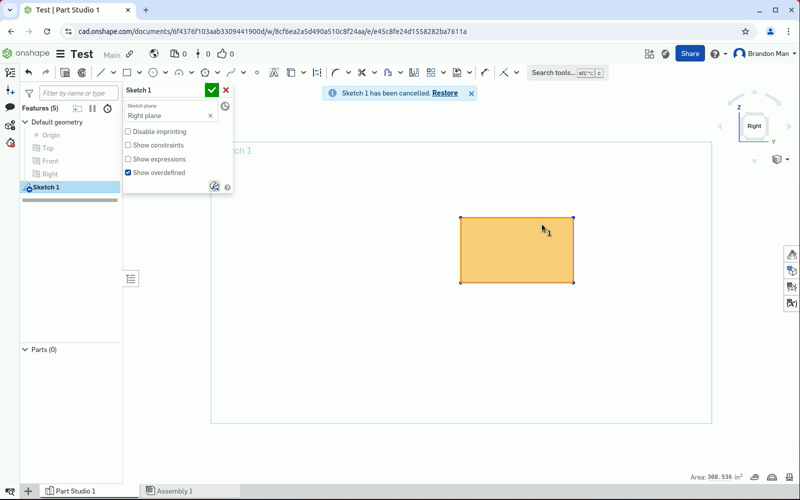
mouse_move(73, 352)
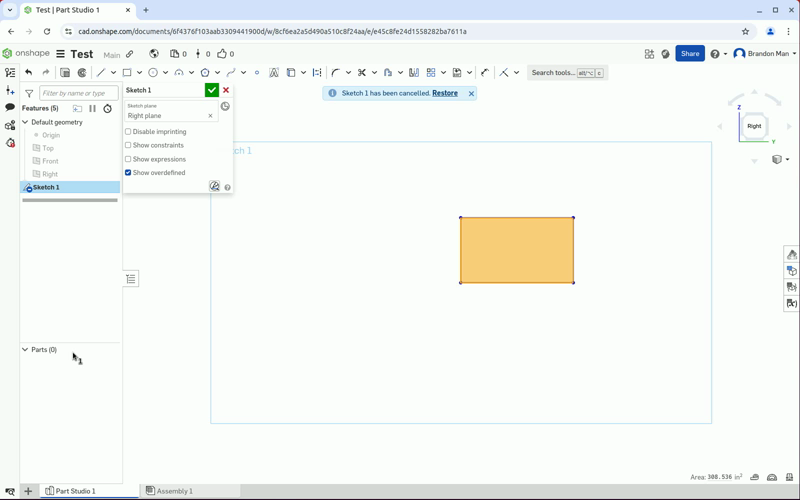
key(shift+y)
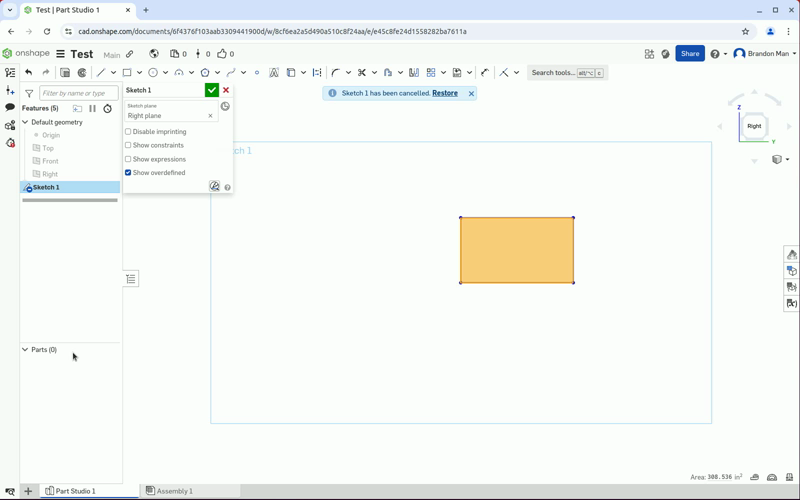
key(shift+e)
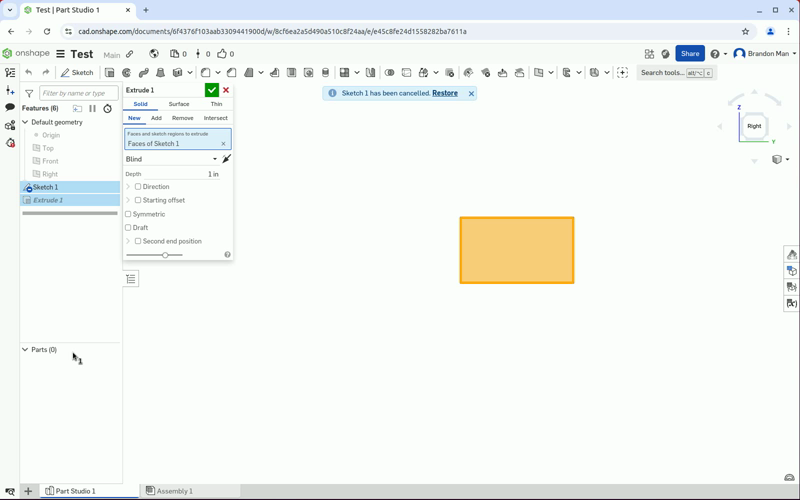
mouse_move(143, 106)
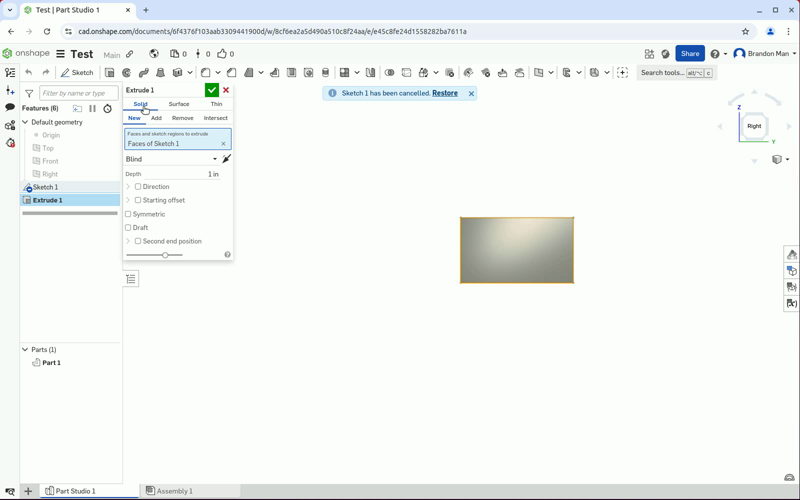
click(143, 106)
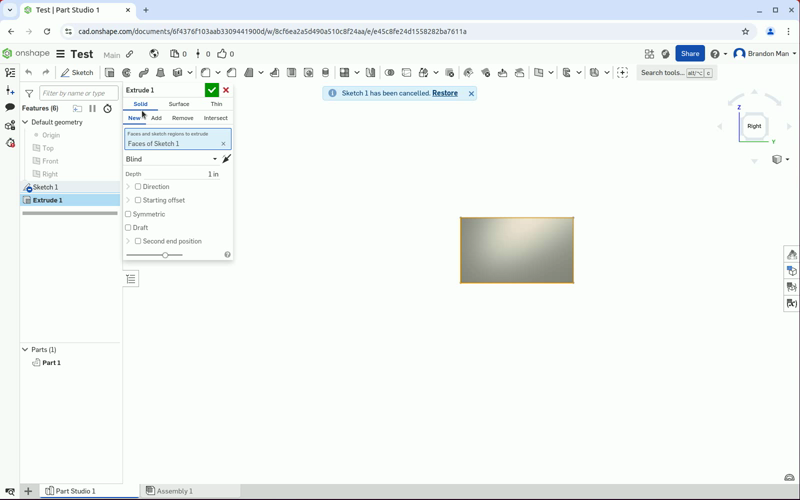
mouse_move(137, 120)
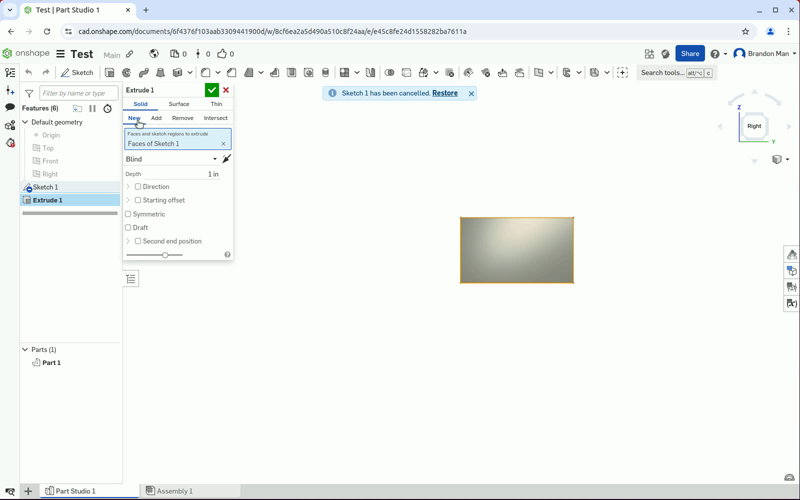
click(137, 120)
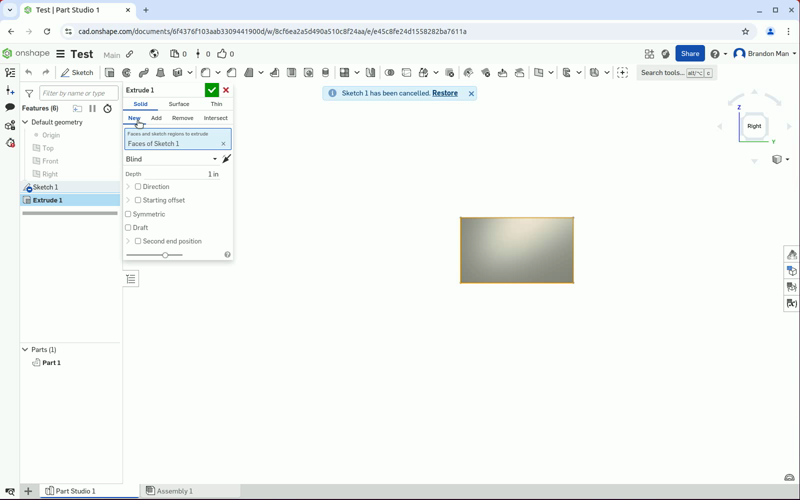
key(tab, 4)
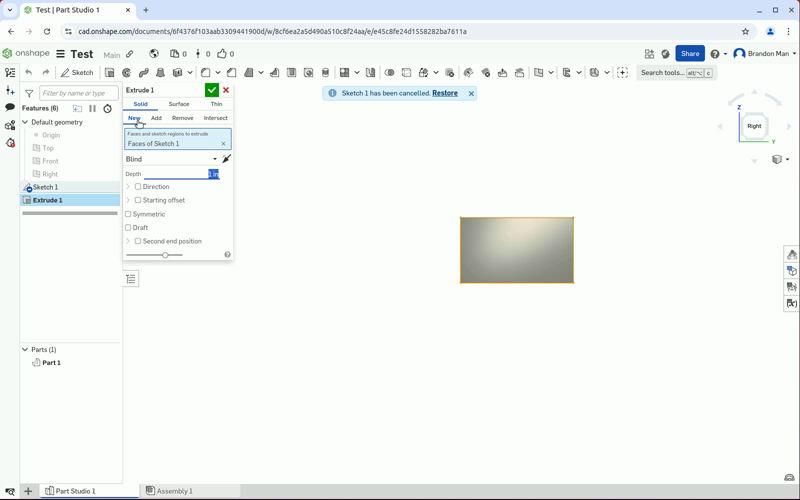
text(0.963)
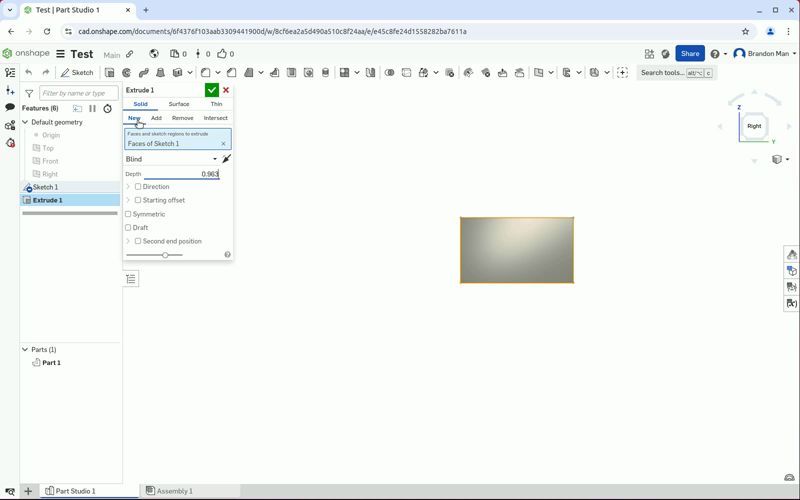
key(enter)
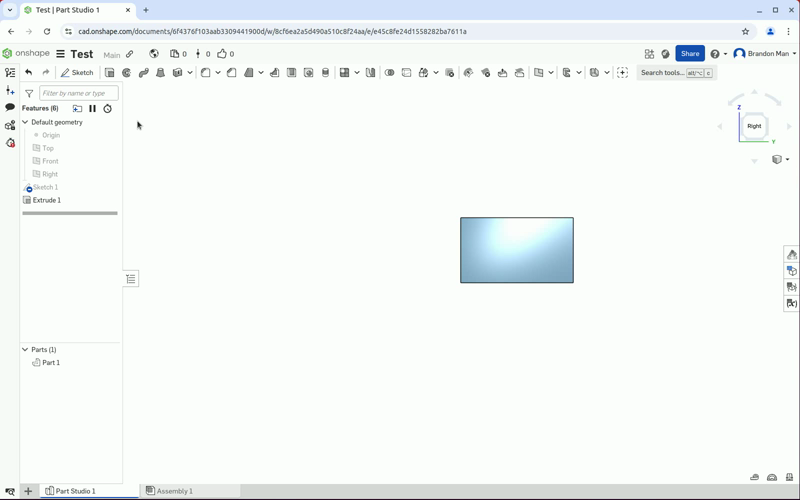
key(shift+h)
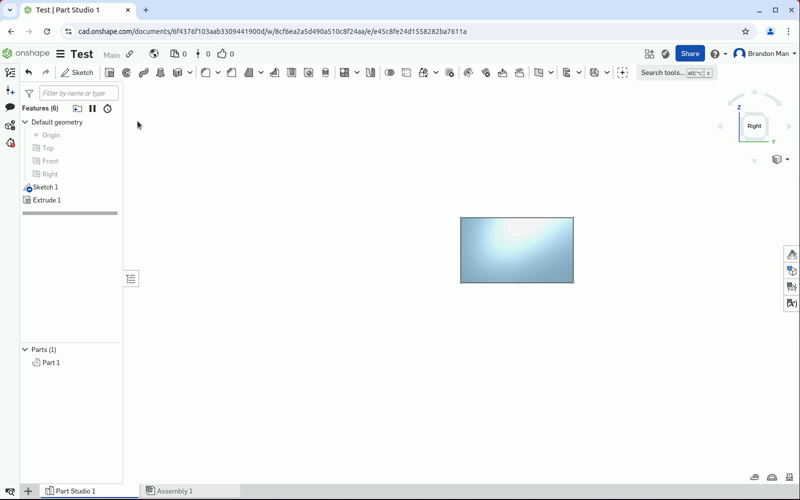
key(shift+h)
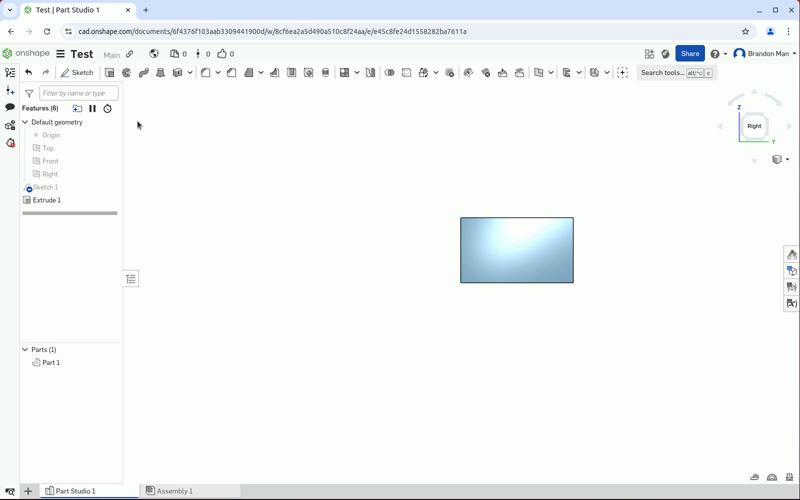
mouse_move(73, 189)
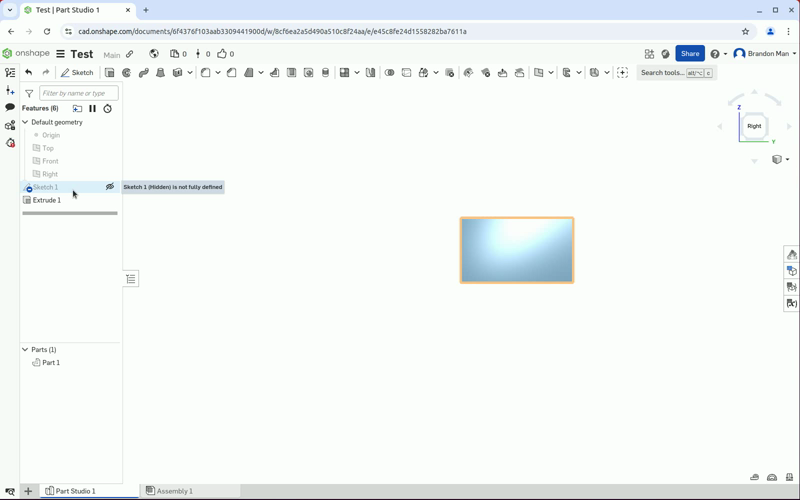
click(73, 189)
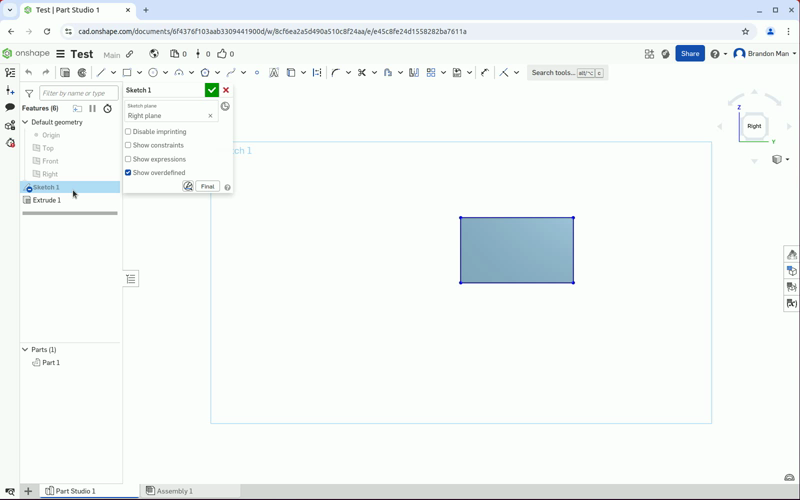
mouse_move(229, 92)
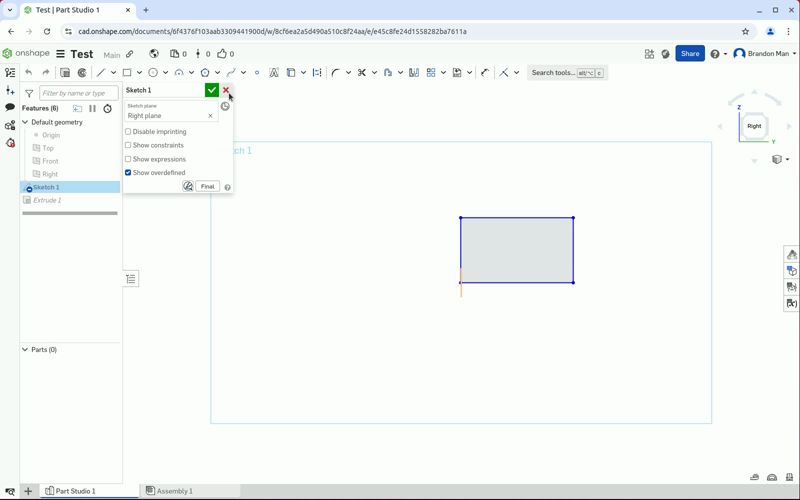
click(229, 92)
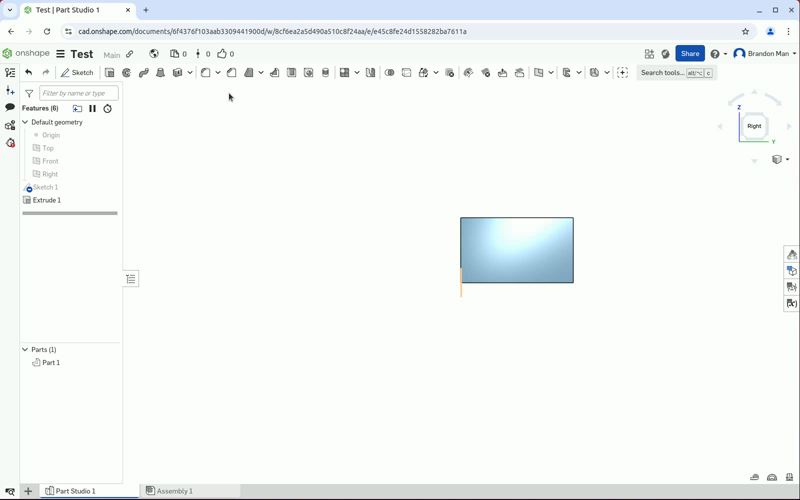
mouse_move(541, 75)
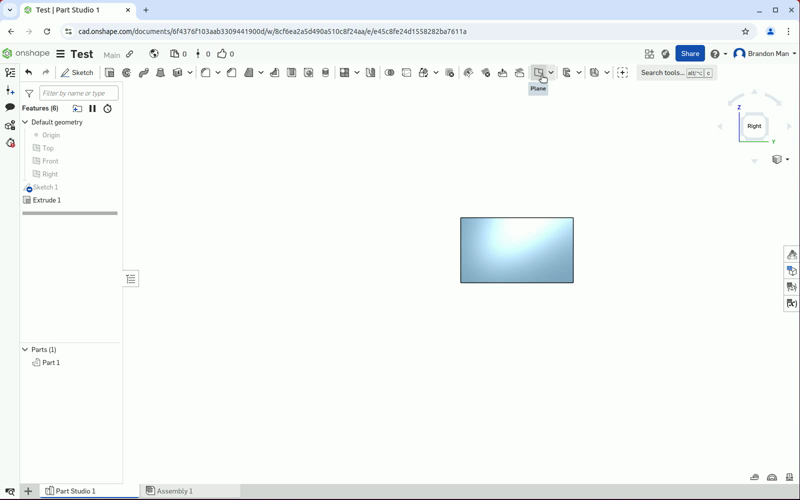
click(541, 75)
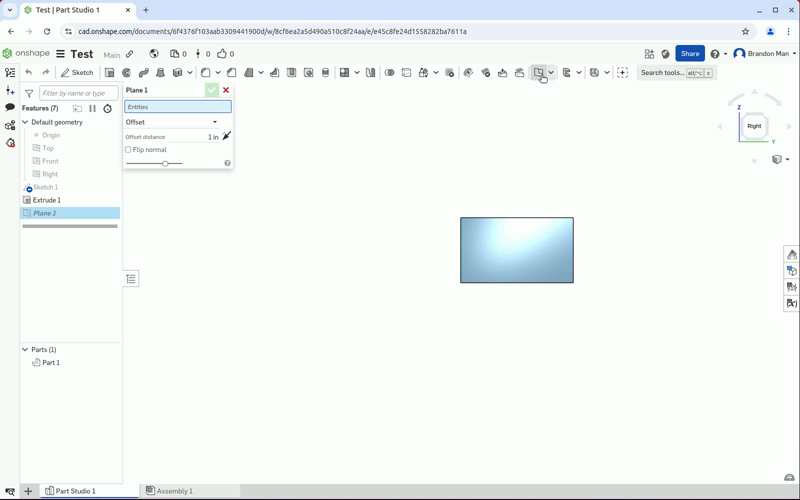
mouse_move(73, 176)
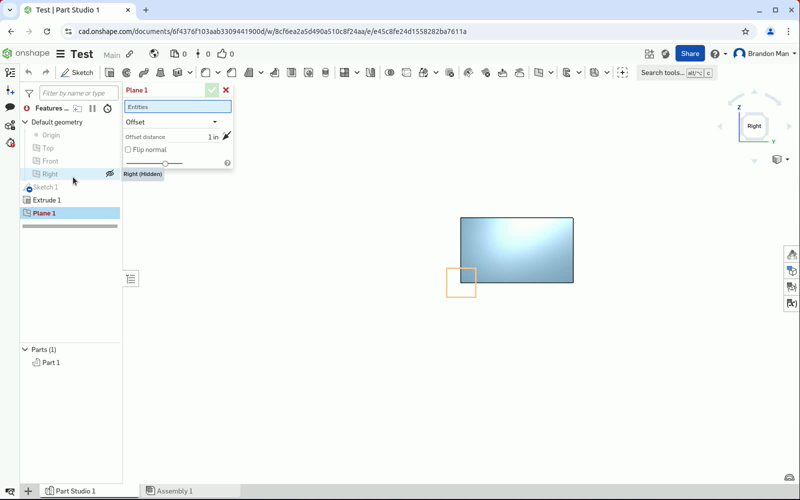
click(73, 176)
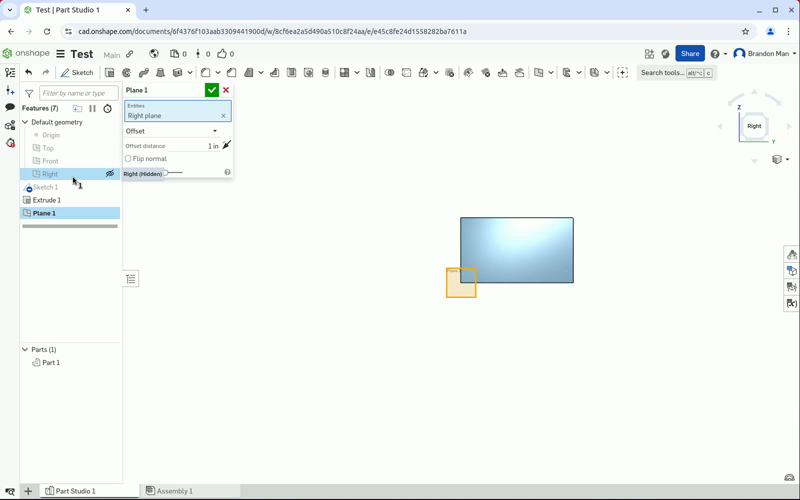
key(tab, 2)
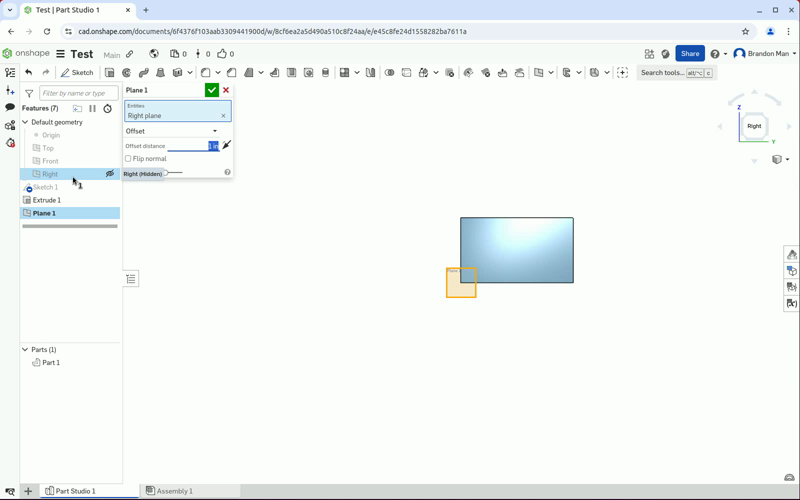
text(0.955)
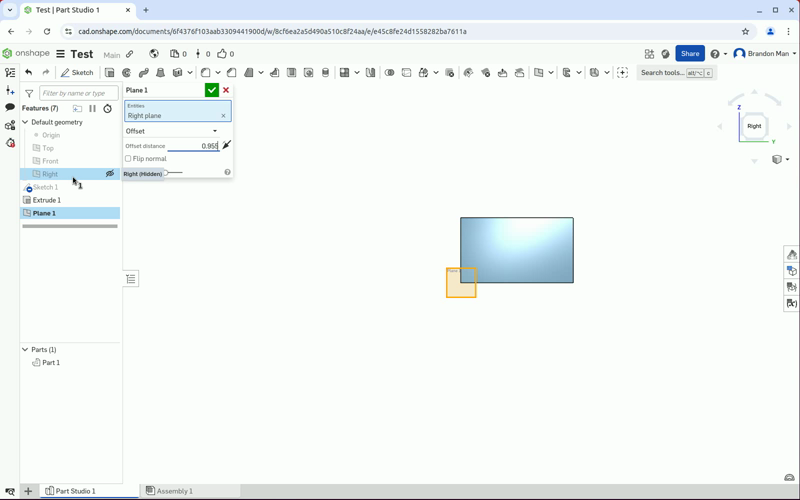
key(enter, 2)
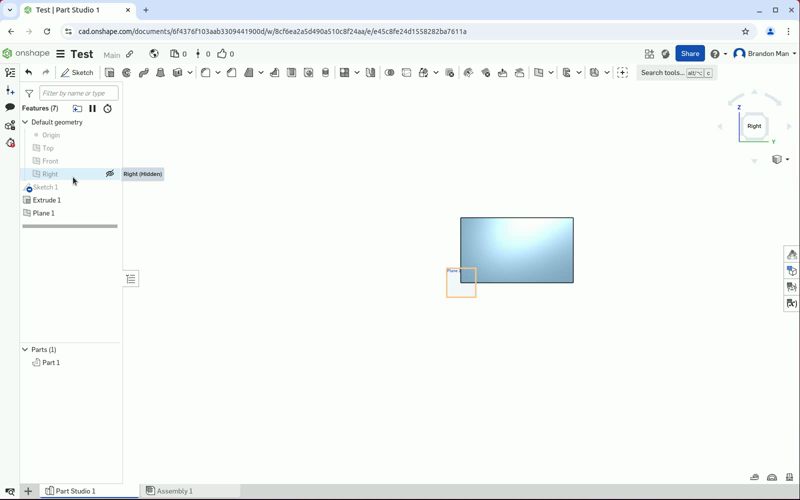
key(shift+s)
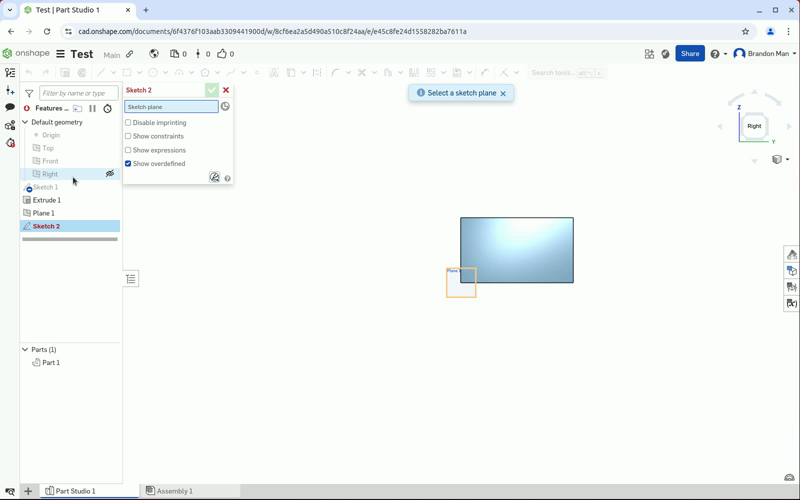
mouse_move(73, 215)
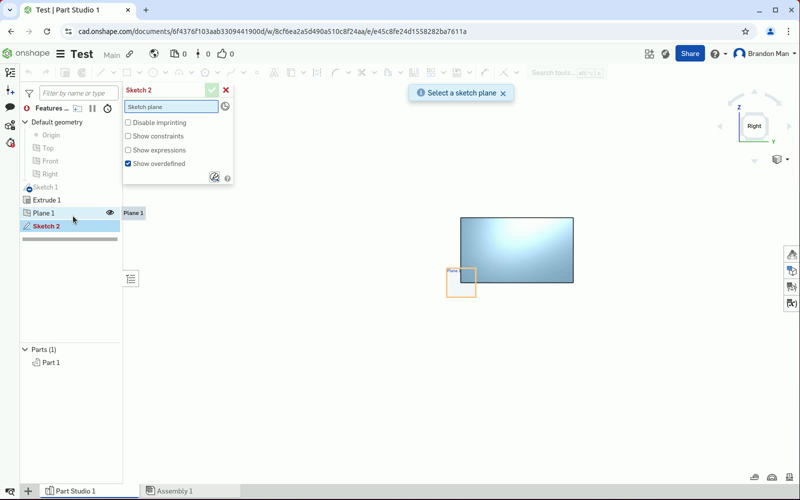
click(73, 215)
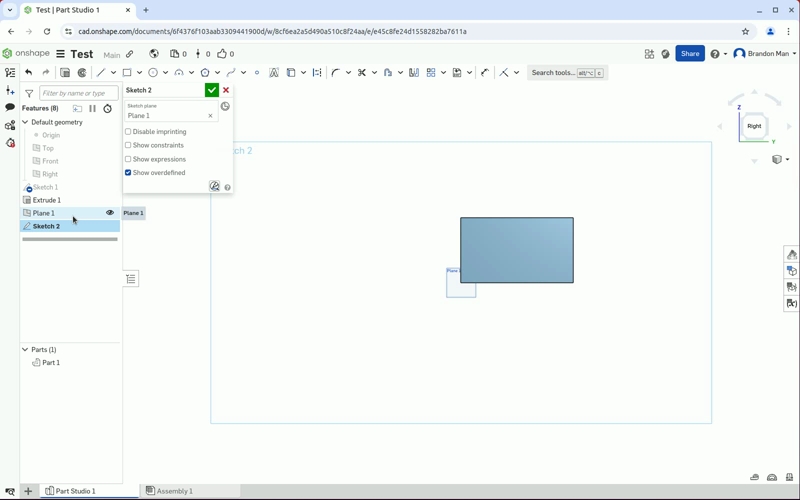
mouse_move(73, 352)
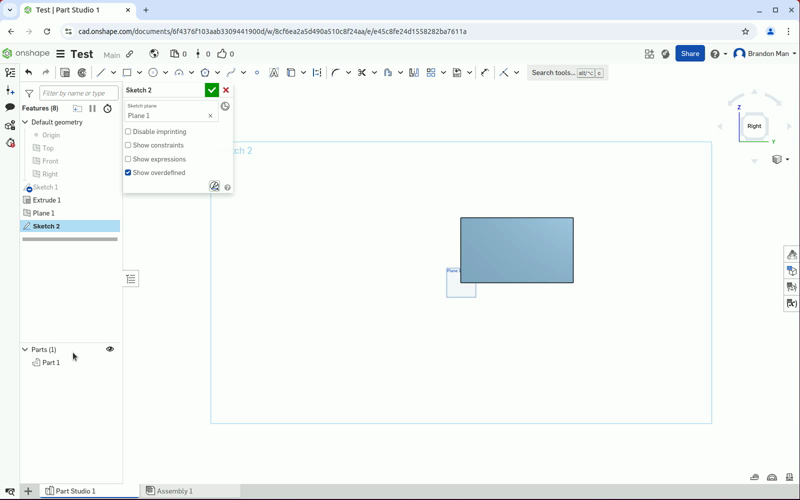
key(y)
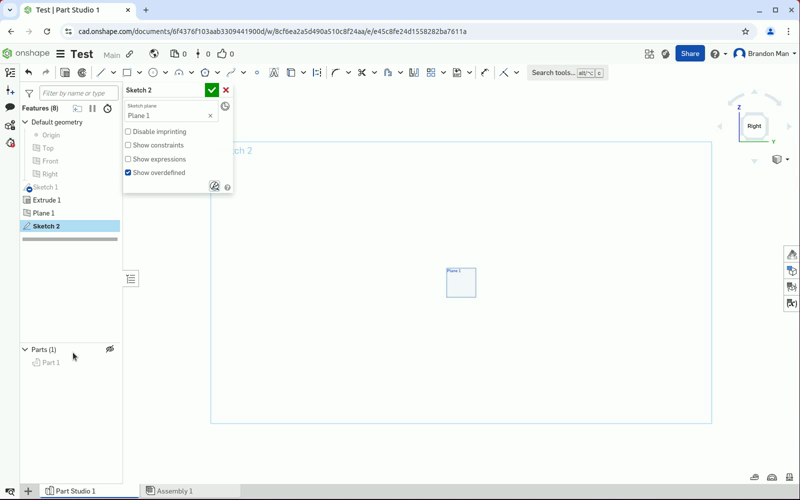
key(l)
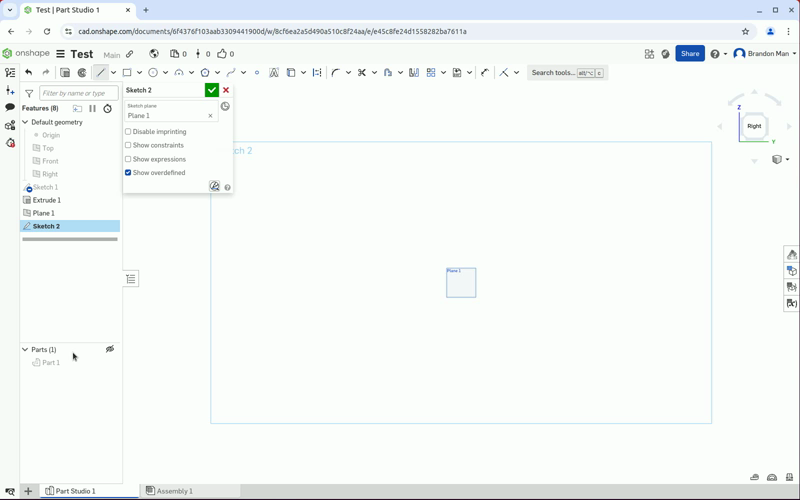
key_down(shift)
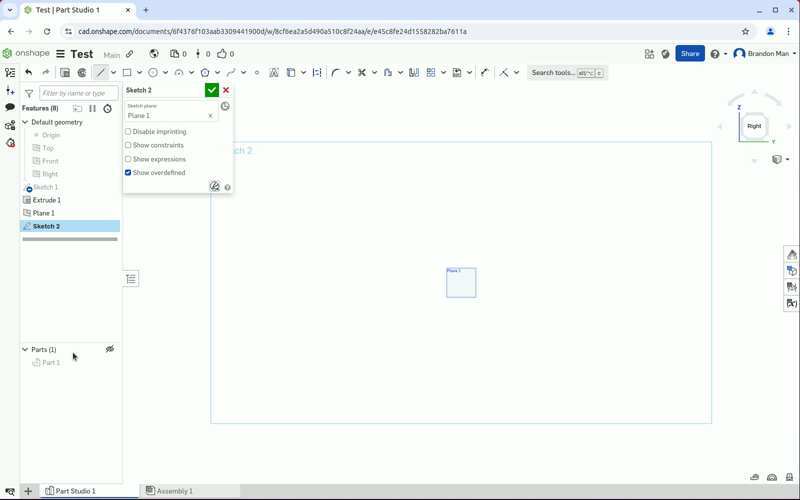
mouse_move(460, 280)
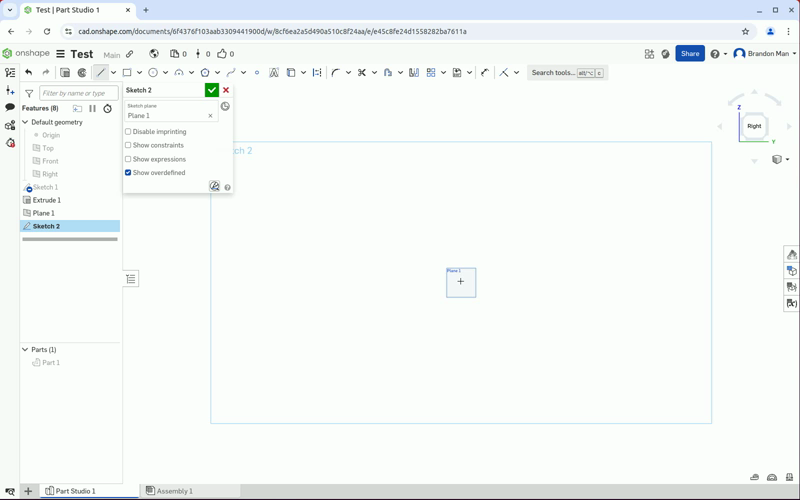
click(460, 280)
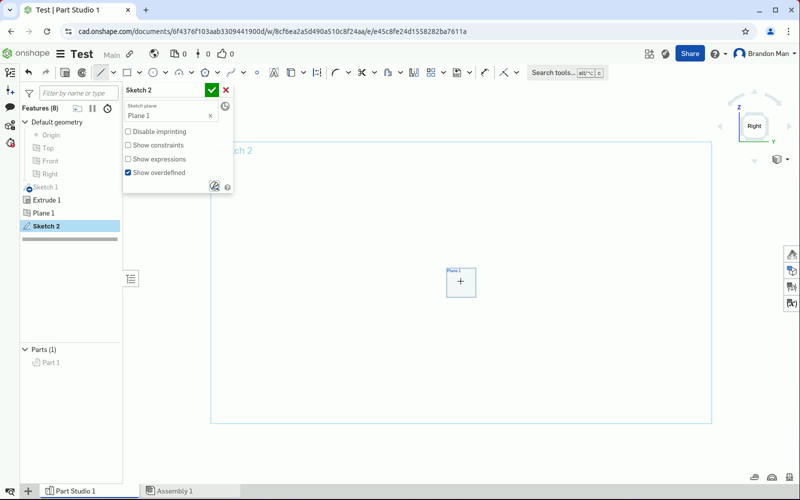
key_up(shift)
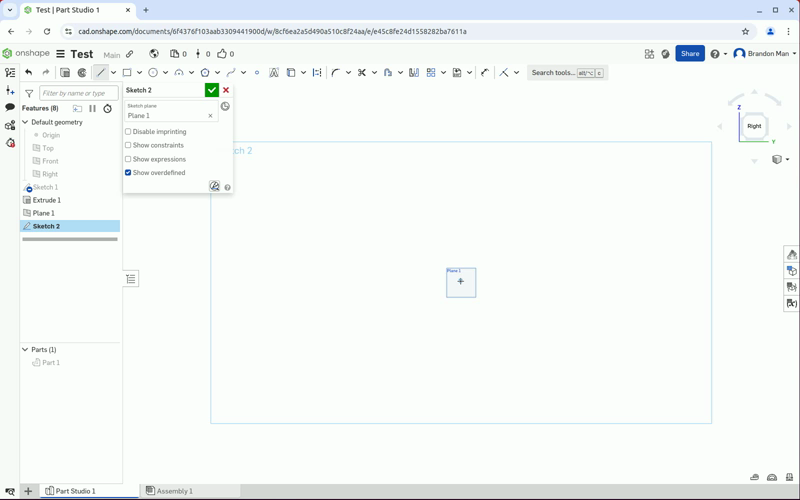
key_down(shift)
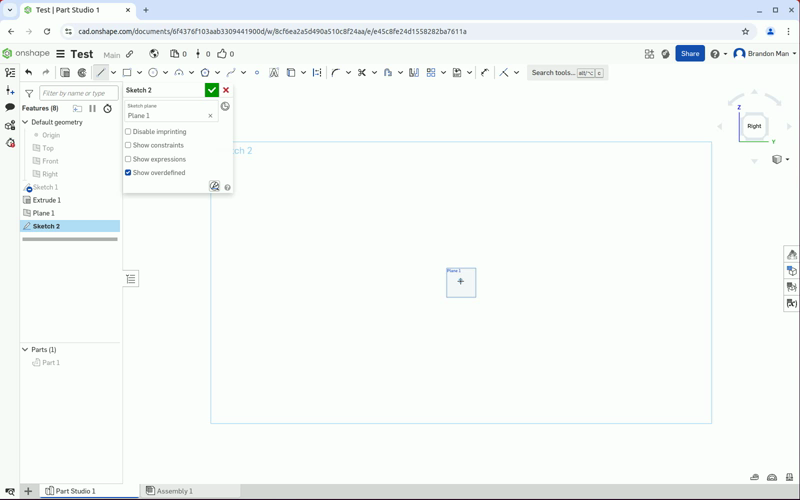
mouse_move(573, 280)
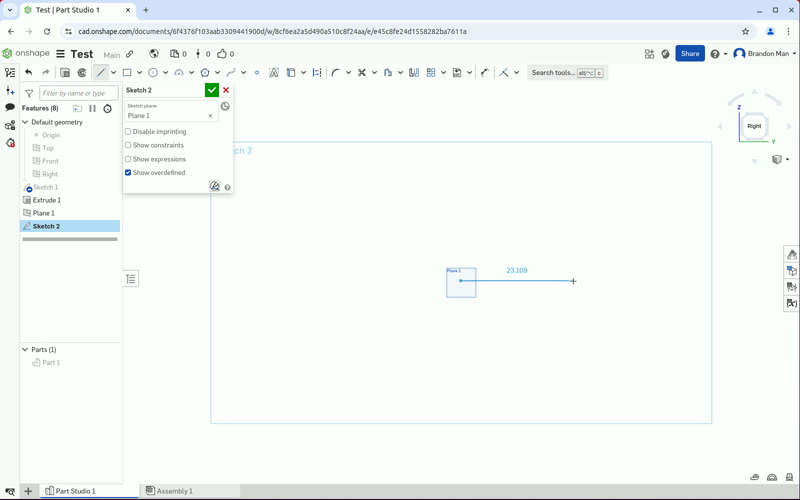
click(573, 280)
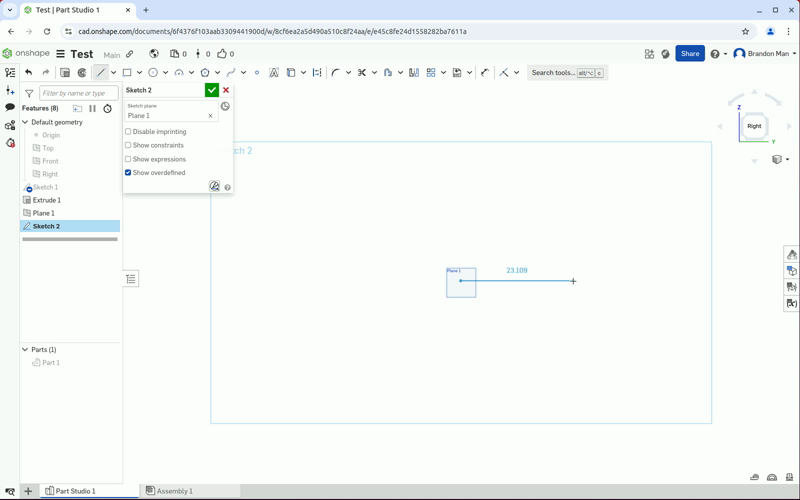
key_up(shift)
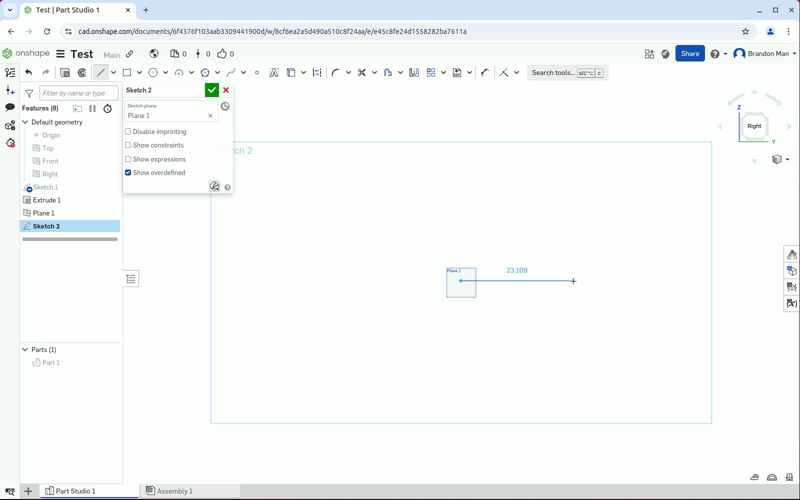
key_down(shift)
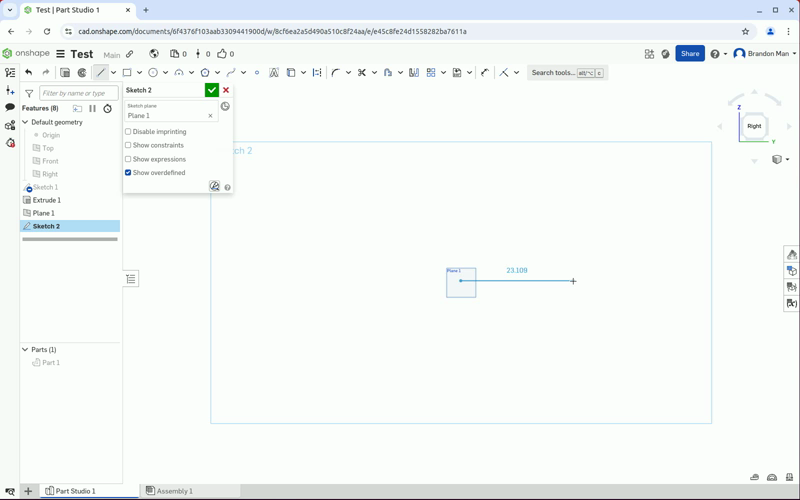
mouse_move(589, 280)
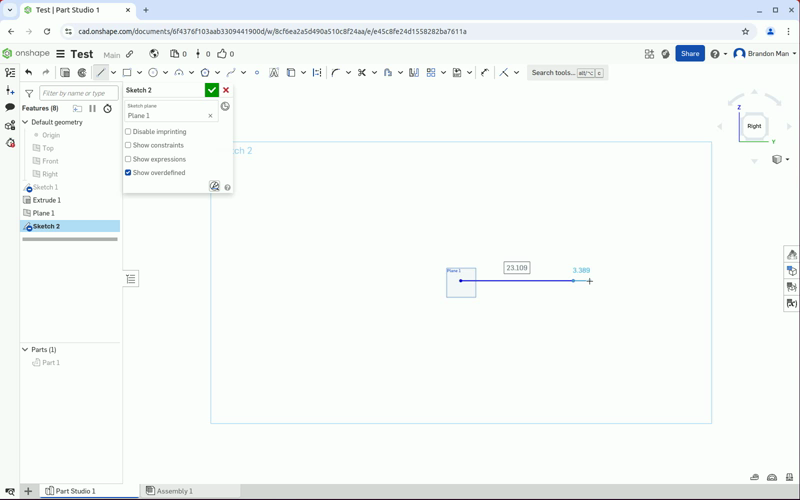
mouse_move(573, 275)
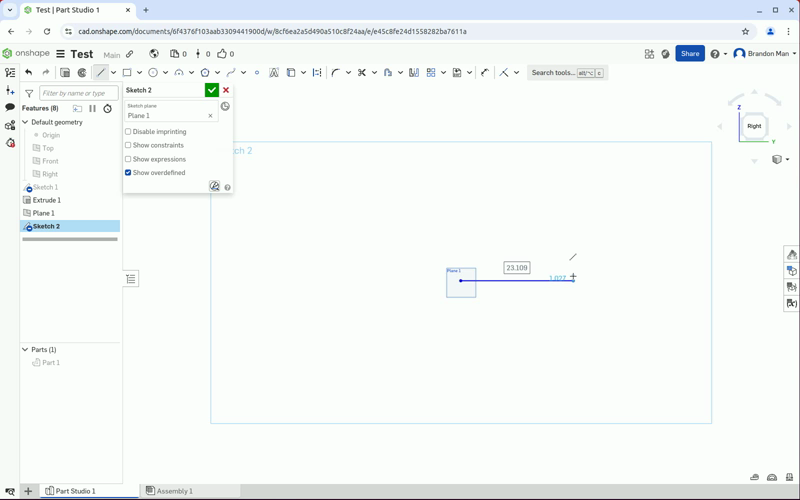
scroll(6)
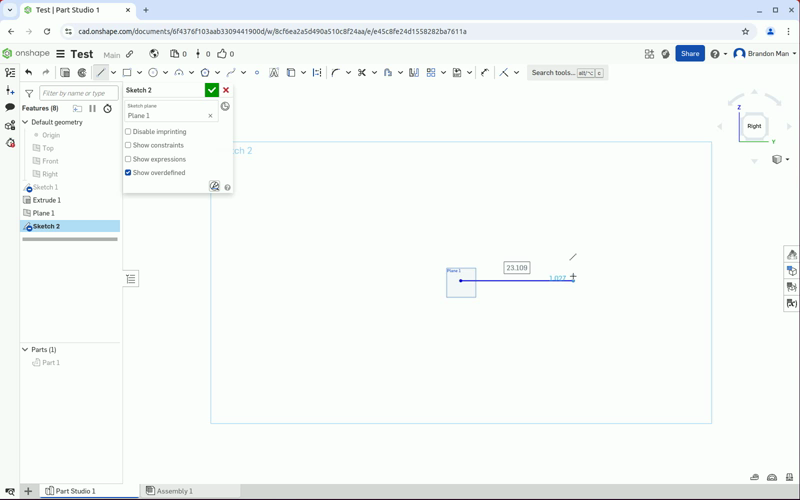
scroll(6)
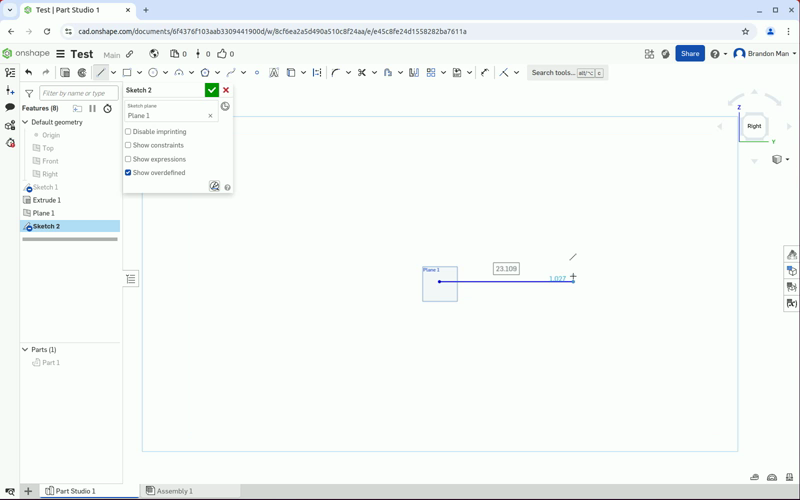
scroll(6)
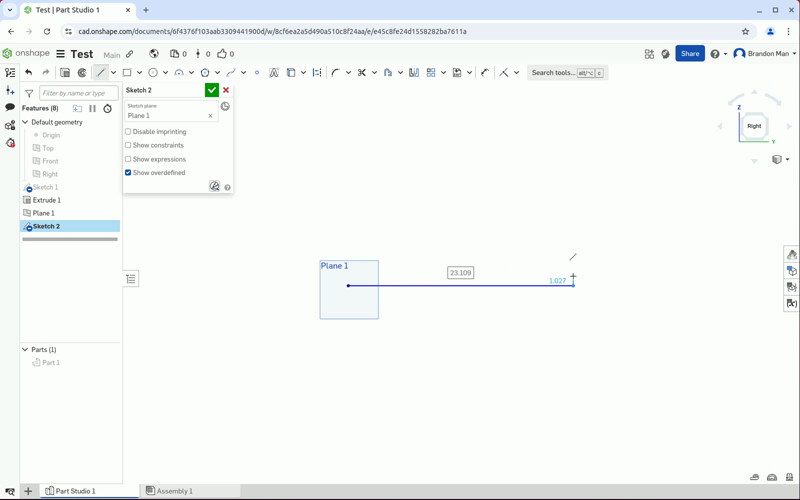
scroll(6)
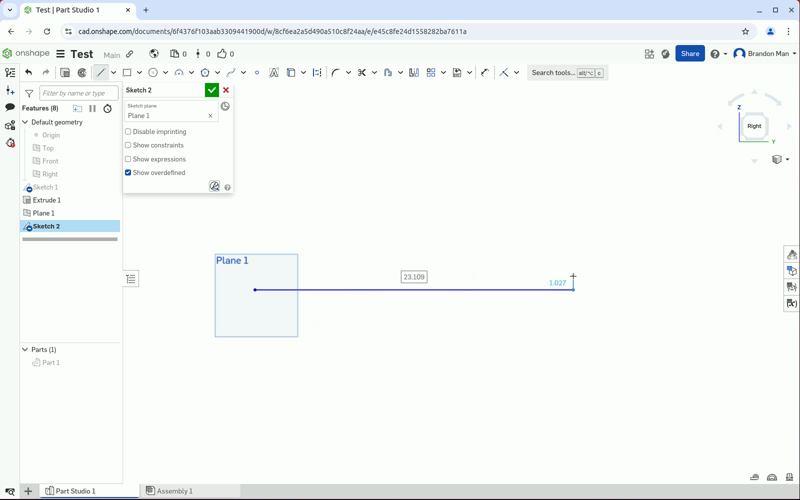
scroll(6)
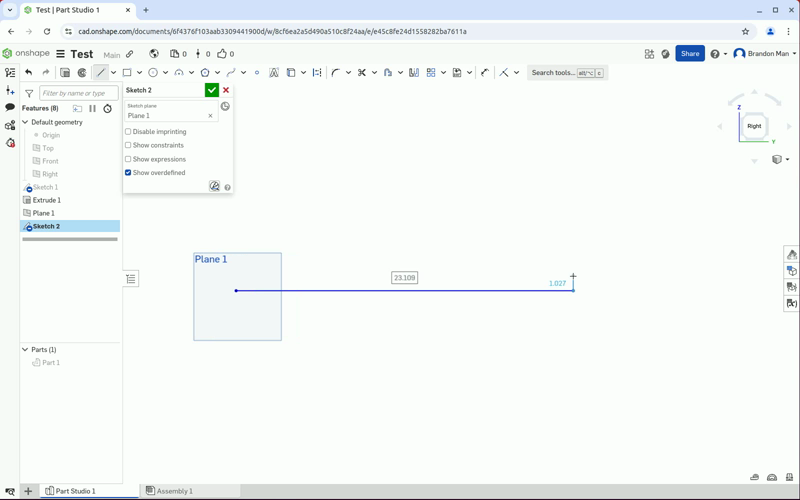
scroll(6)
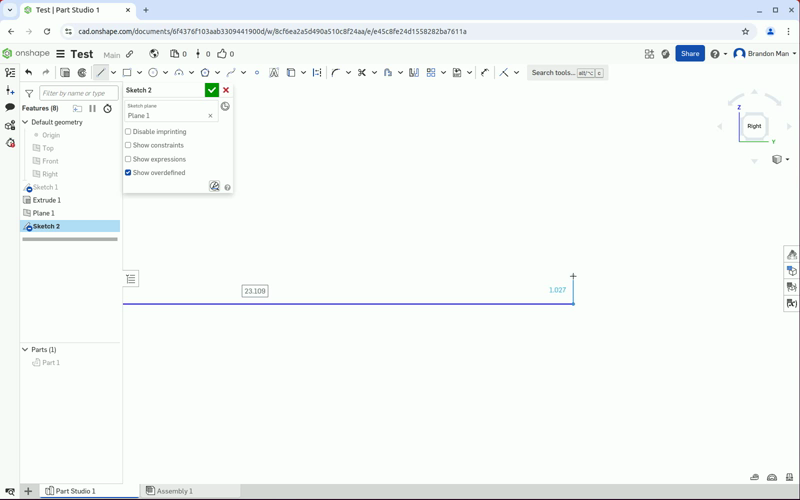
scroll(6)
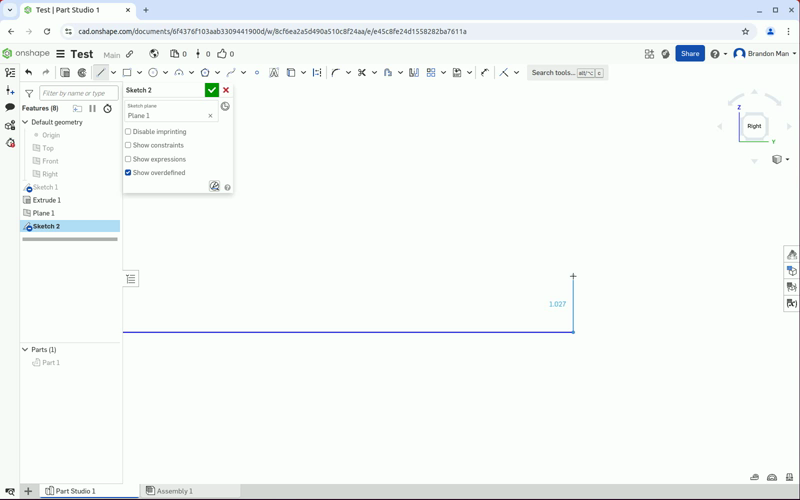
click(573, 275)
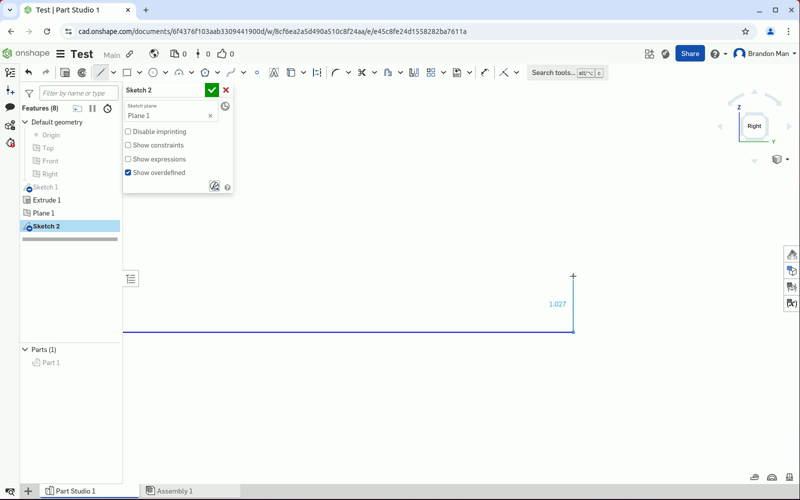
scroll(-6)
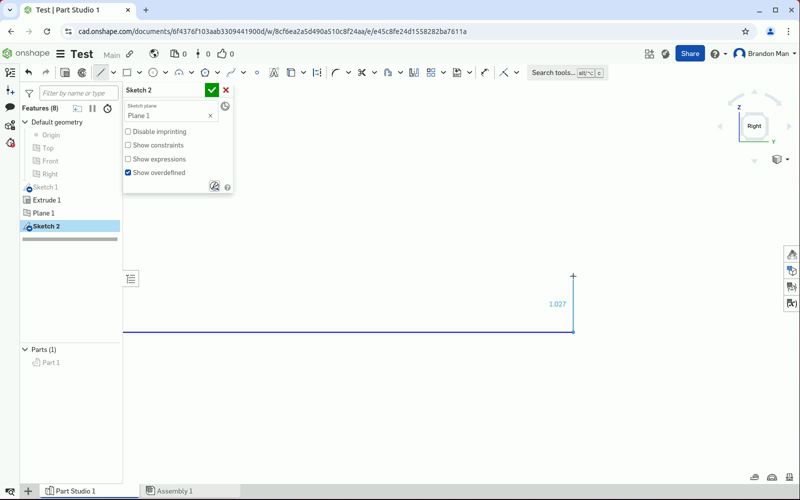
scroll(-6)
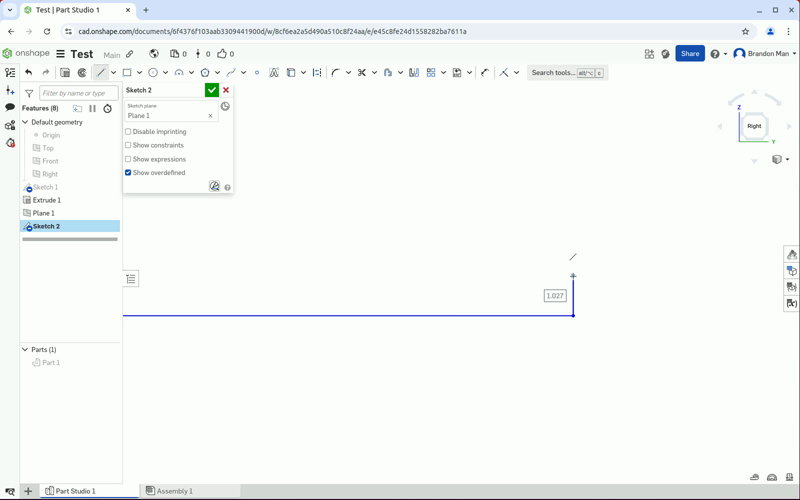
scroll(-6)
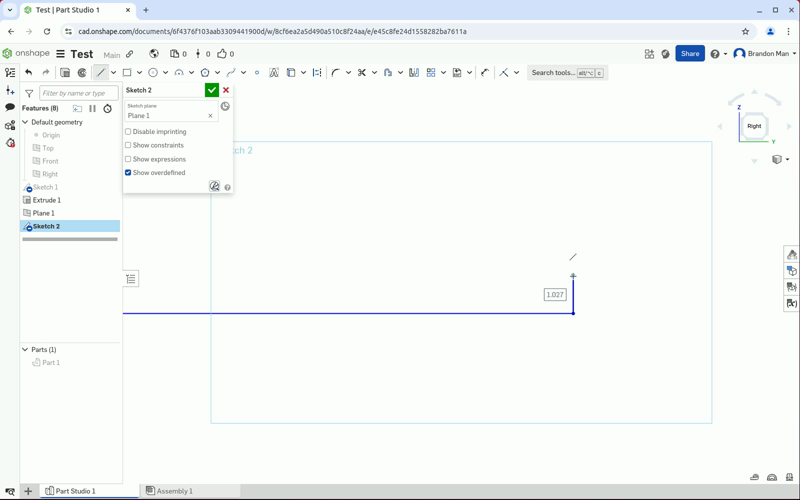
scroll(-6)
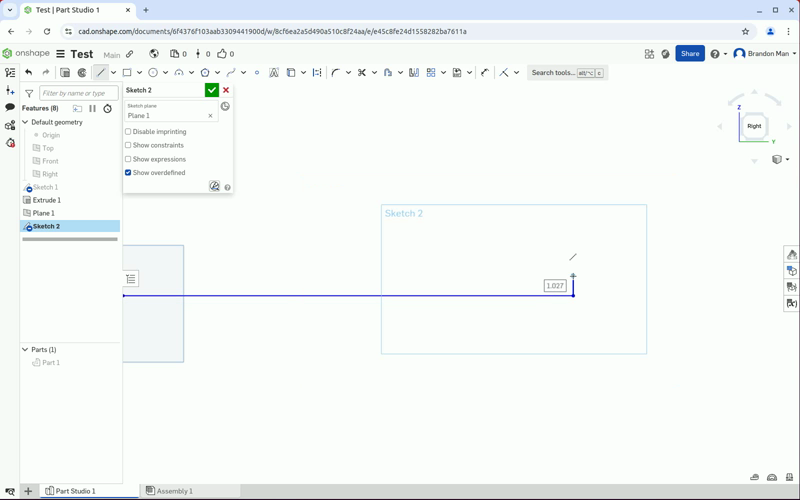
scroll(-6)
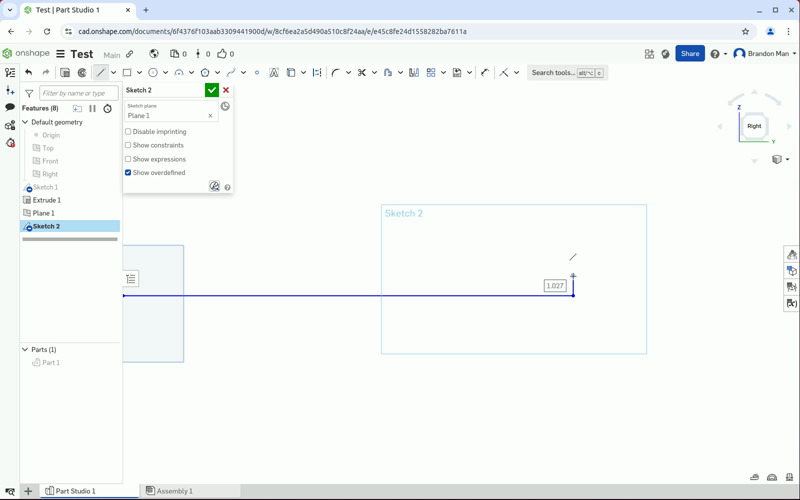
scroll(-6)
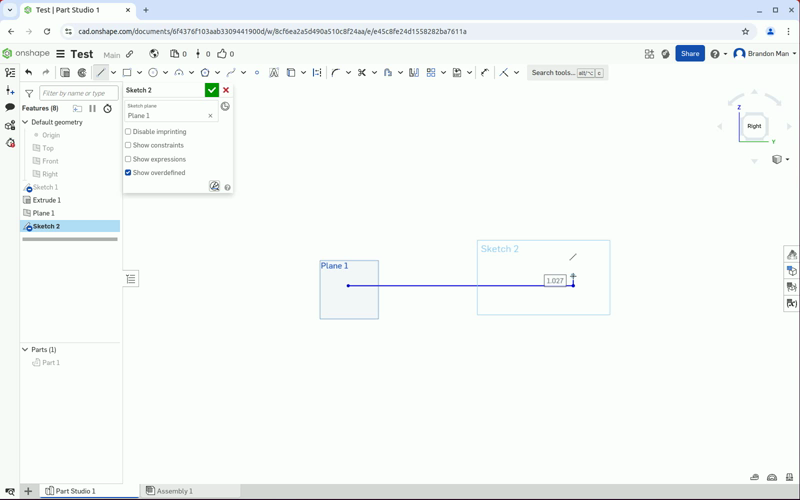
scroll(-6)
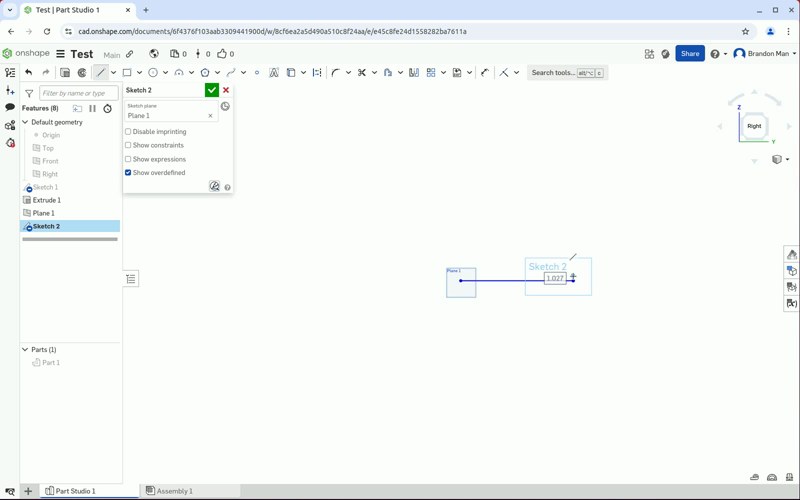
key_up(shift)
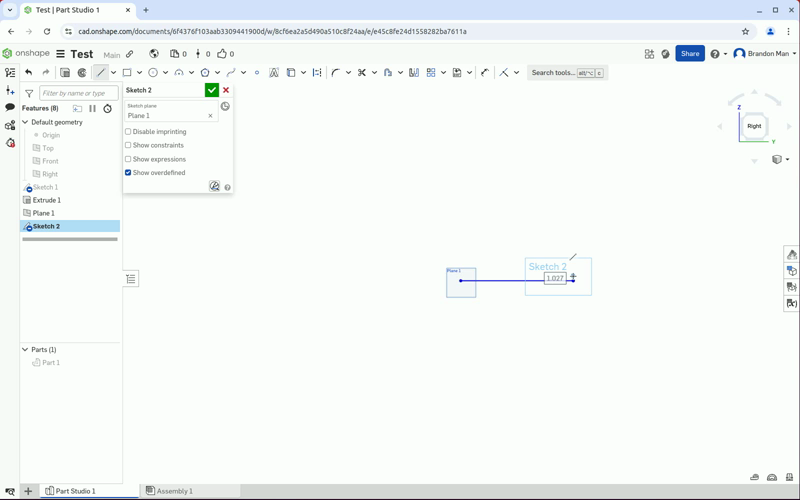
key_down(shift)
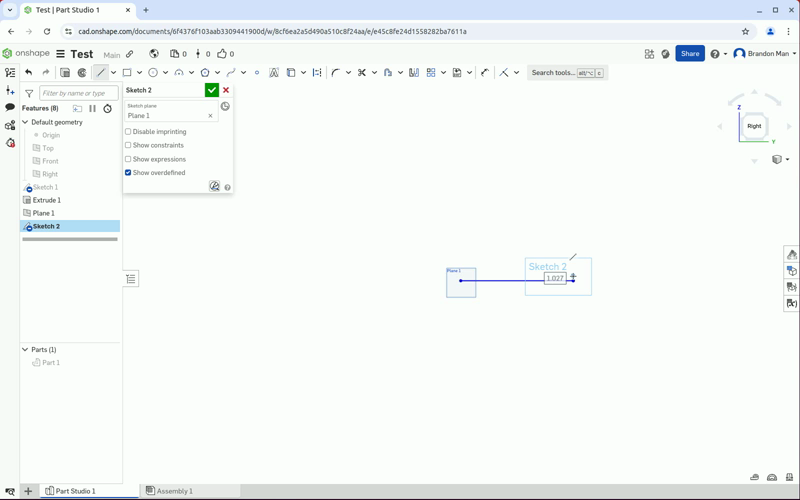
mouse_move(460, 275)
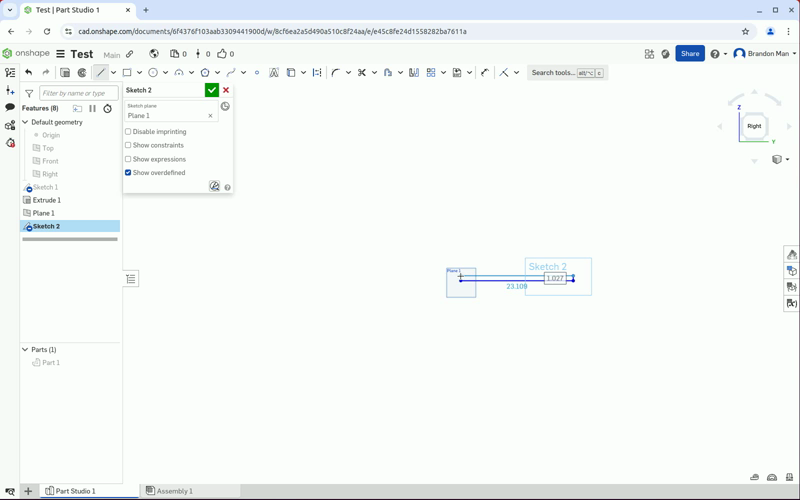
click(460, 275)
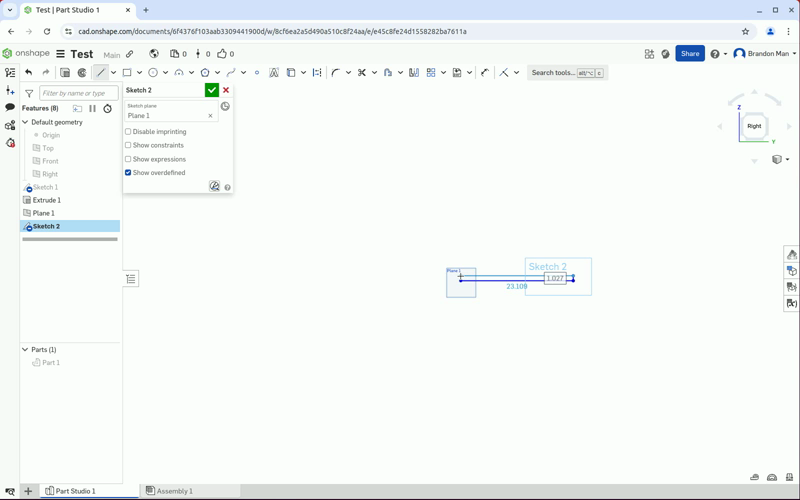
key_up(shift)
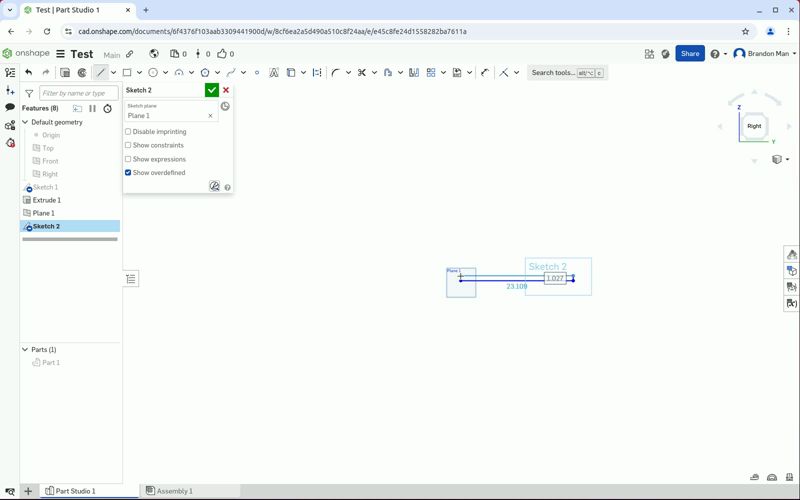
mouse_move(490, 275)
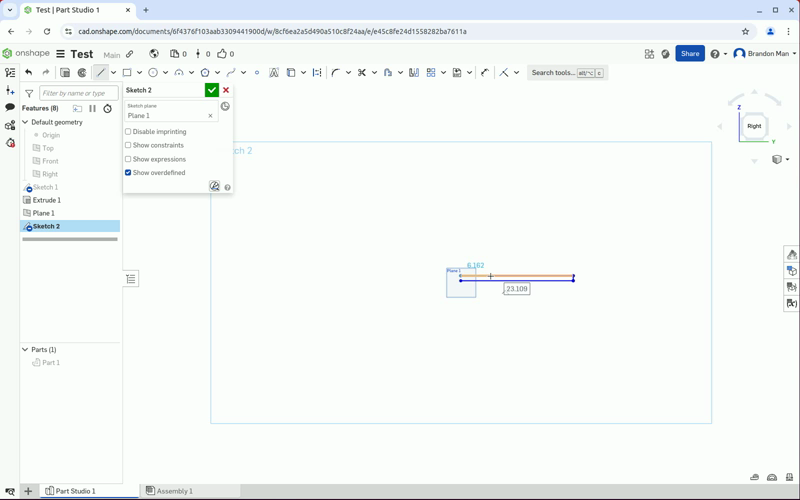
key_down(shift)
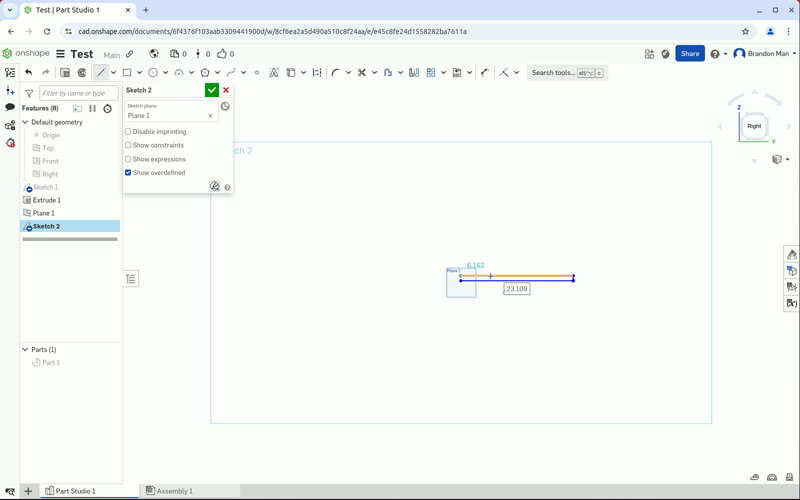
mouse_move(460, 280)
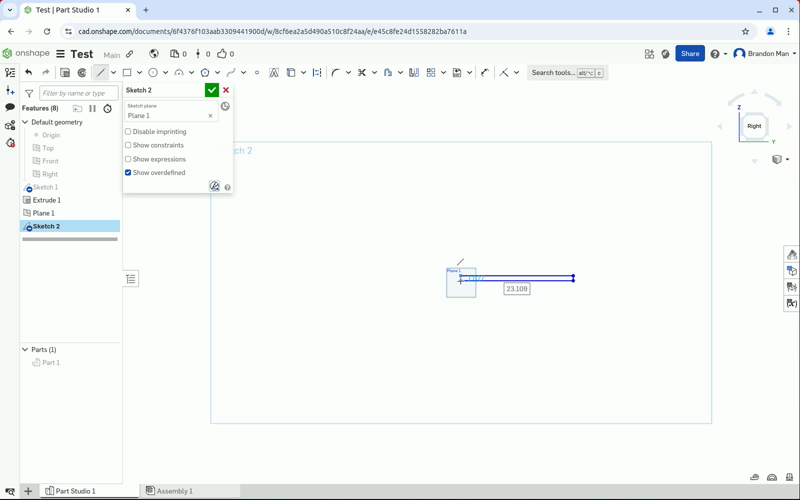
scroll(6)
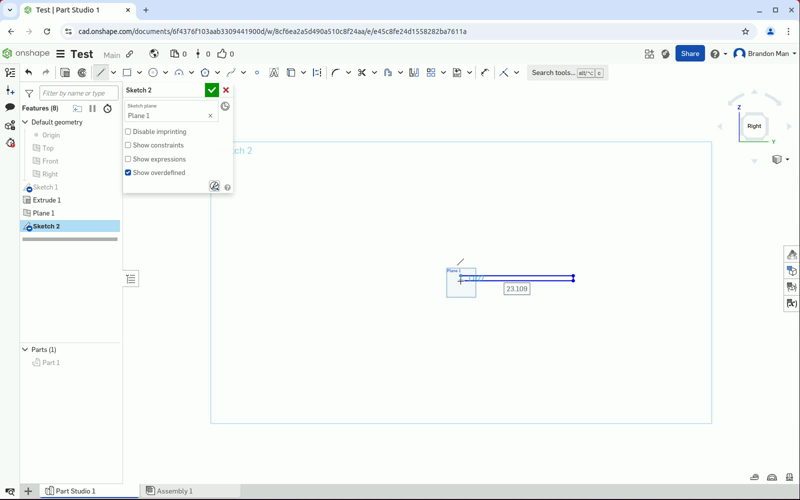
scroll(6)
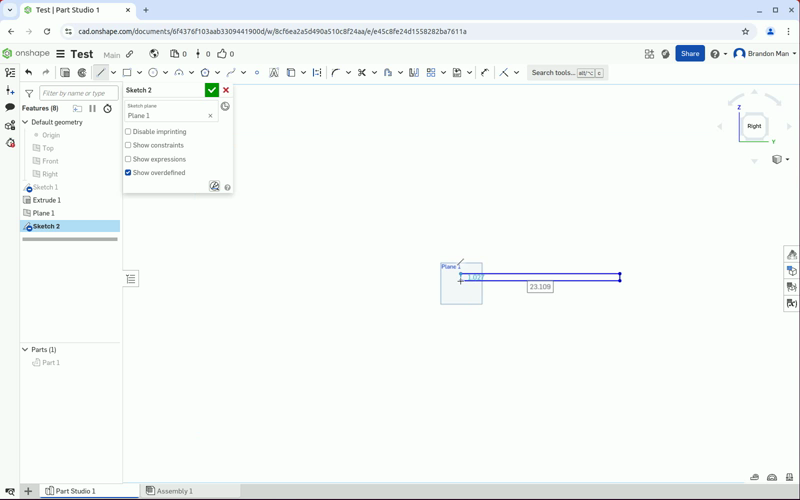
scroll(6)
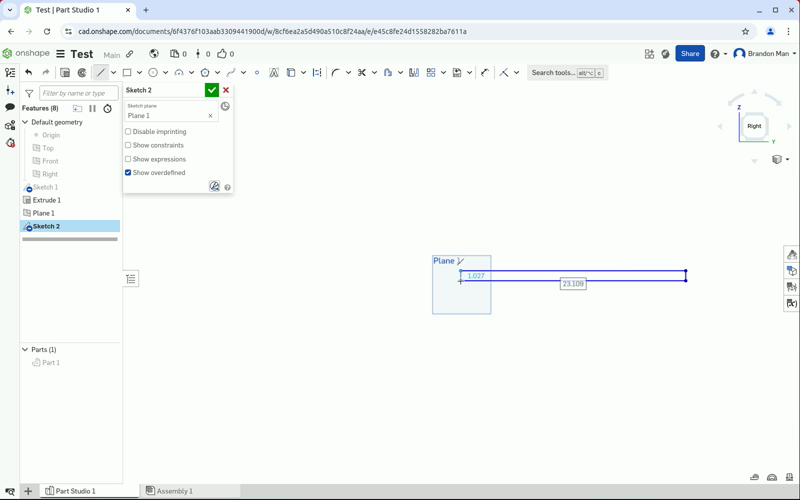
scroll(6)
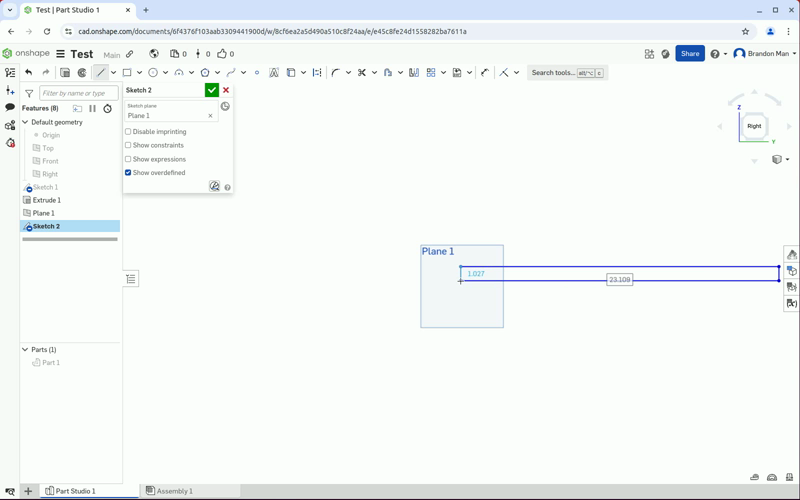
scroll(6)
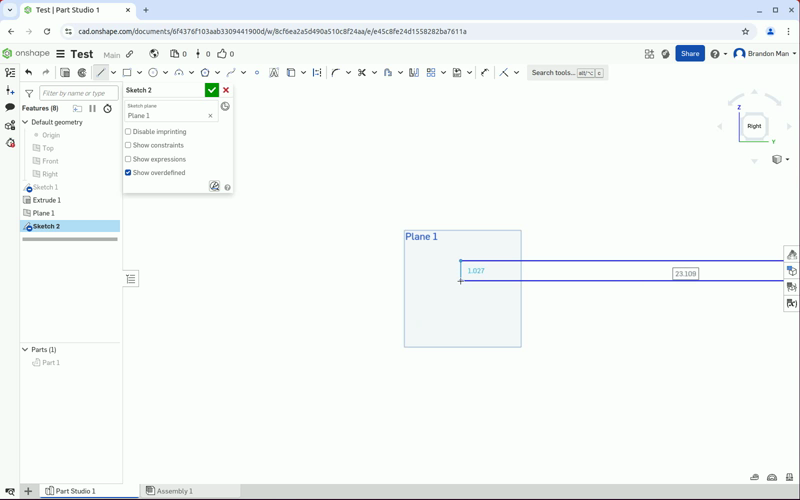
scroll(6)
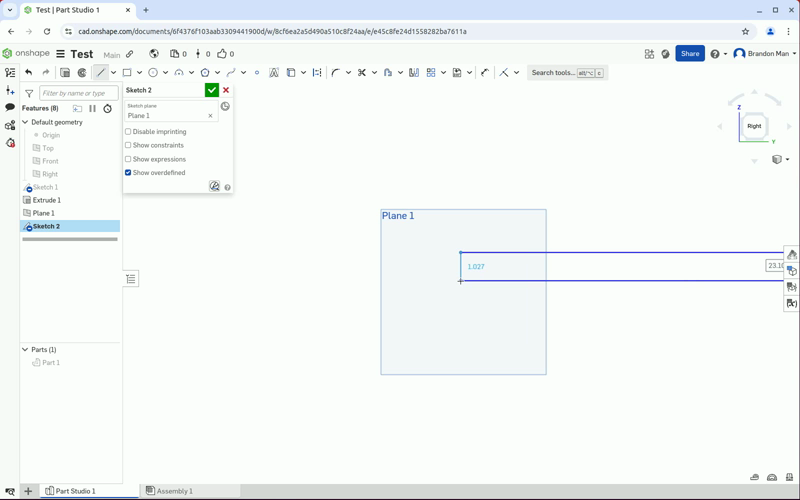
scroll(6)
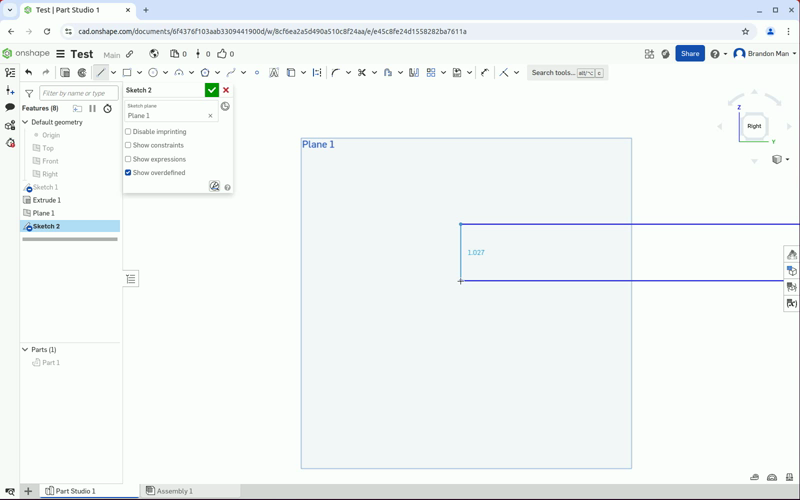
key_up(shift)
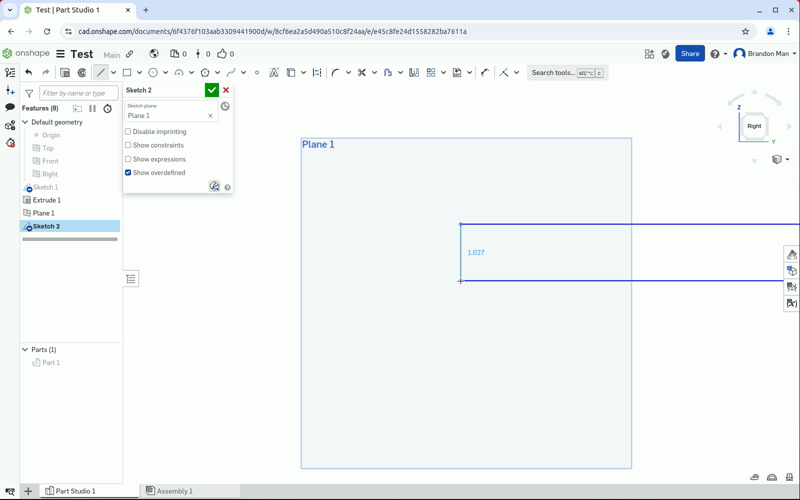
click(460, 280)
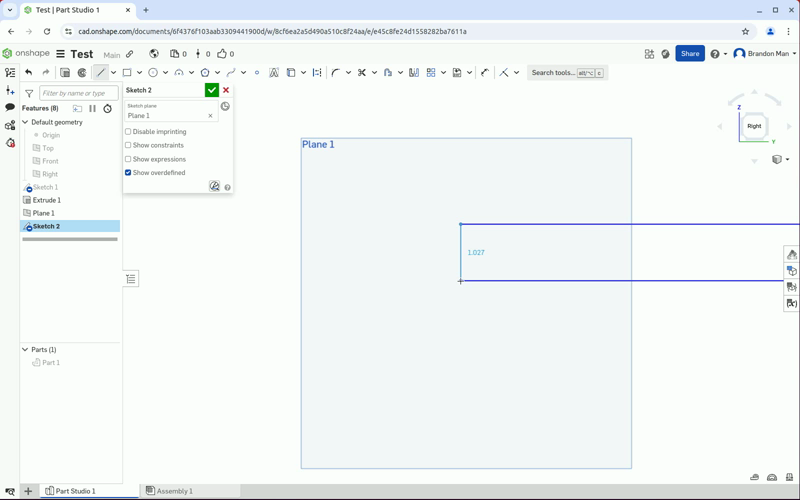
scroll(-6)
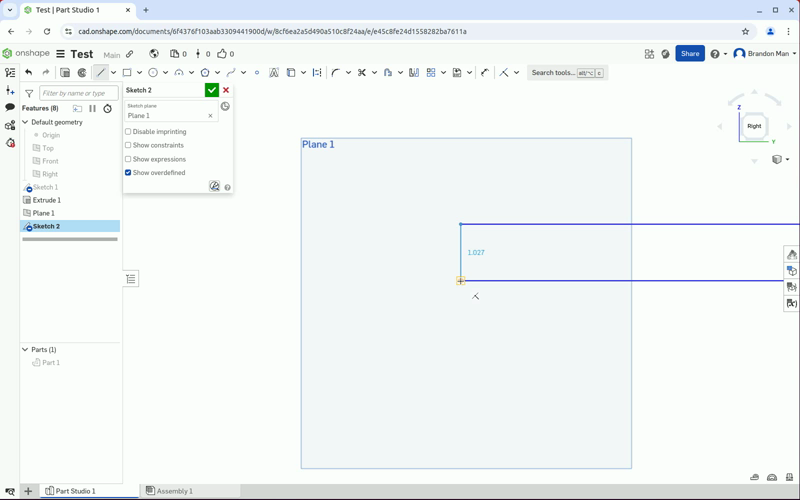
scroll(-6)
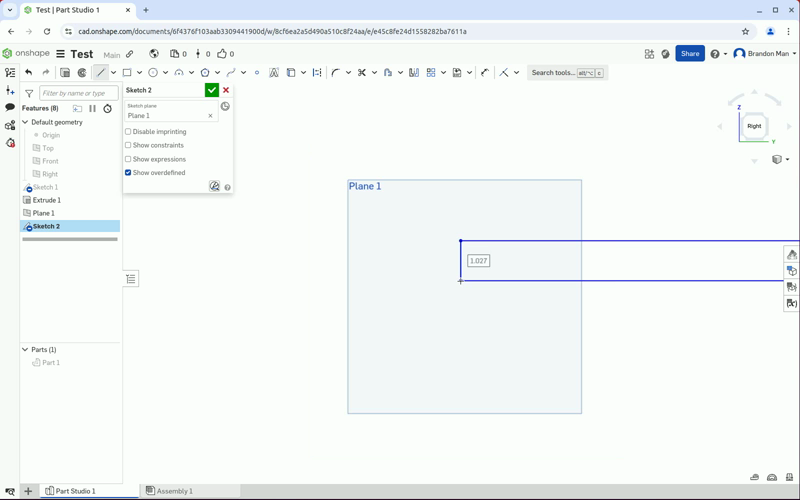
scroll(-6)
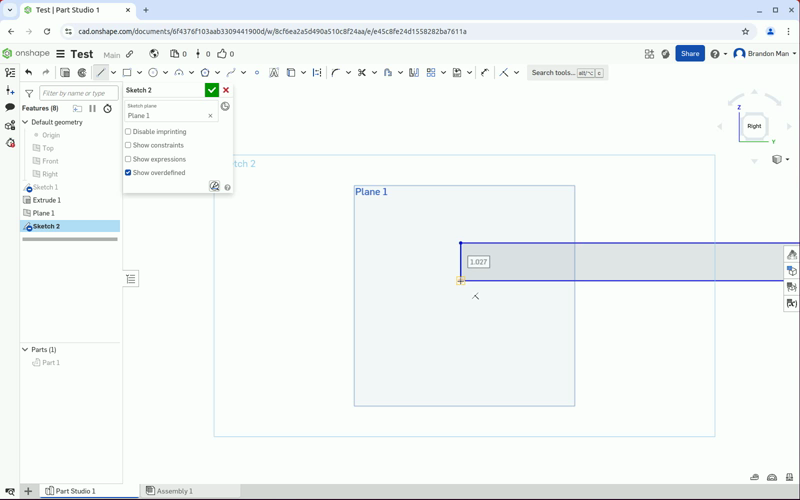
scroll(-6)
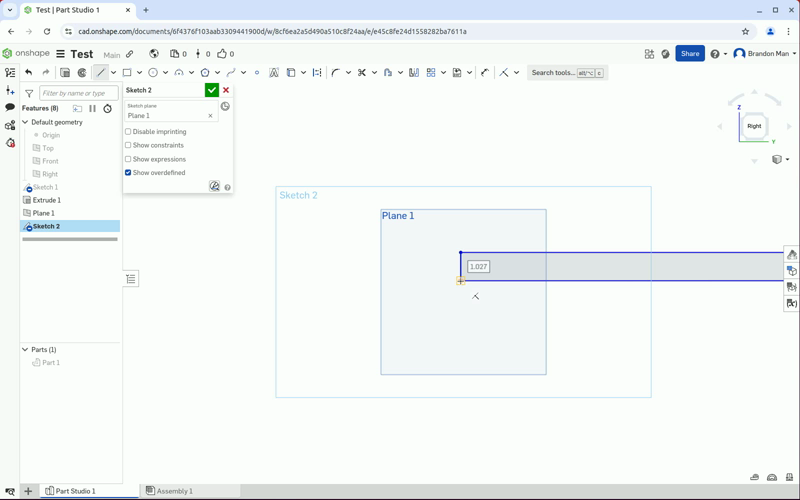
scroll(-6)
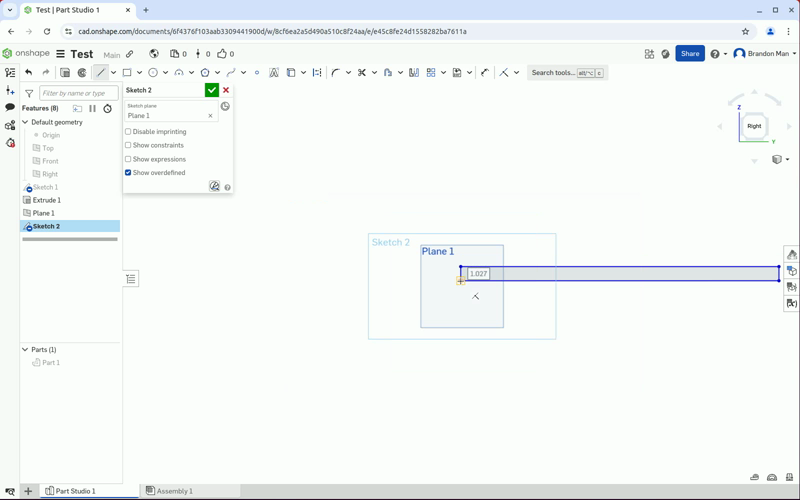
scroll(-6)
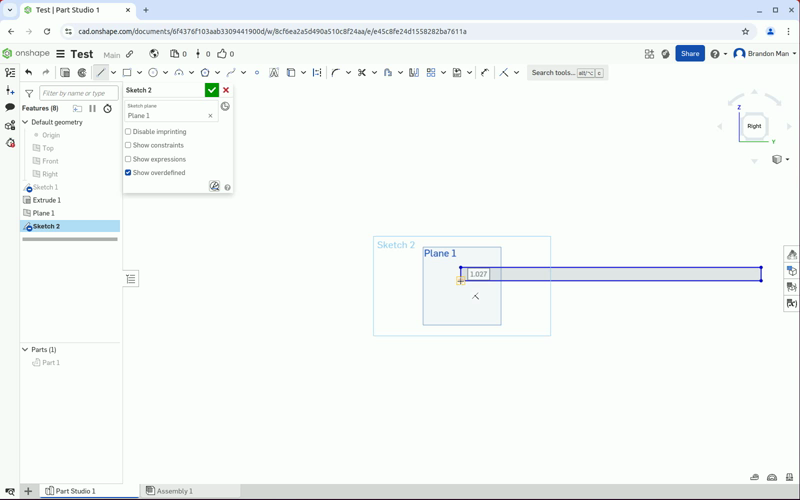
scroll(-6)
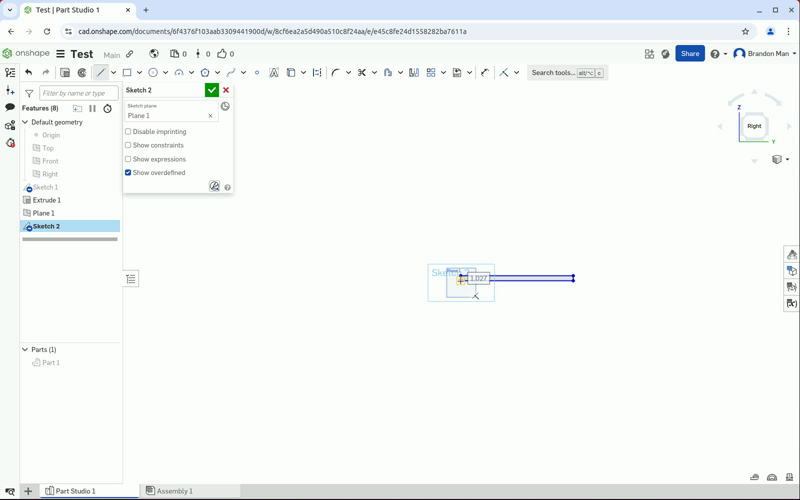
key(esc)
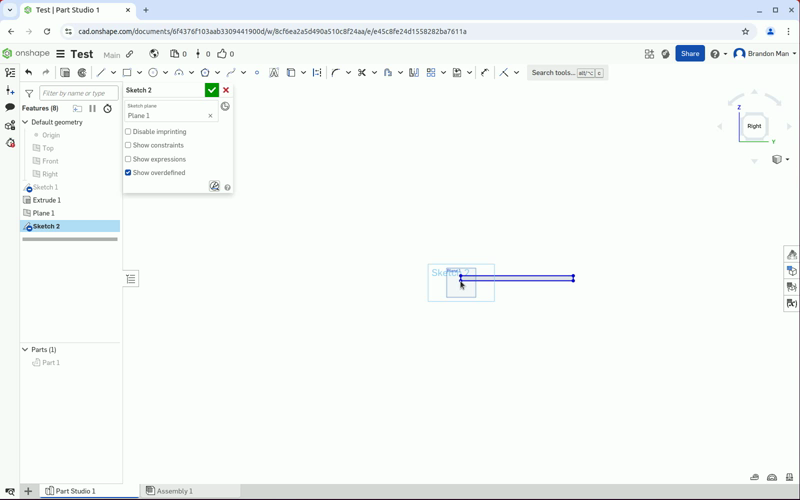
mouse_move(509, 277)
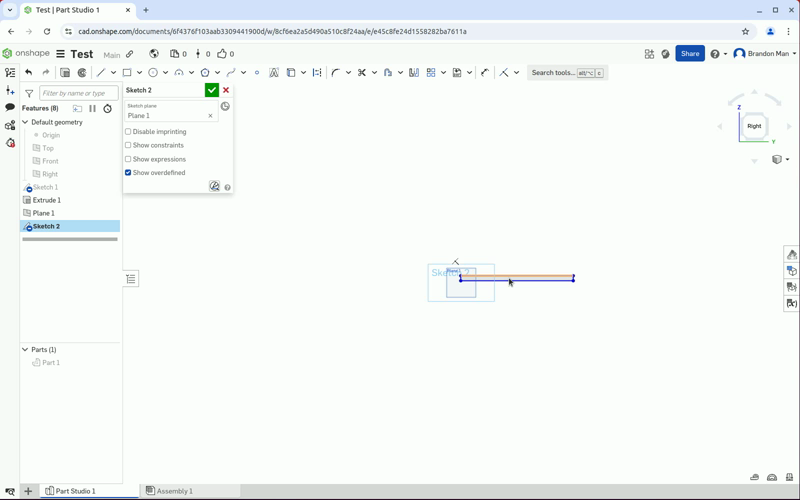
scroll(6)
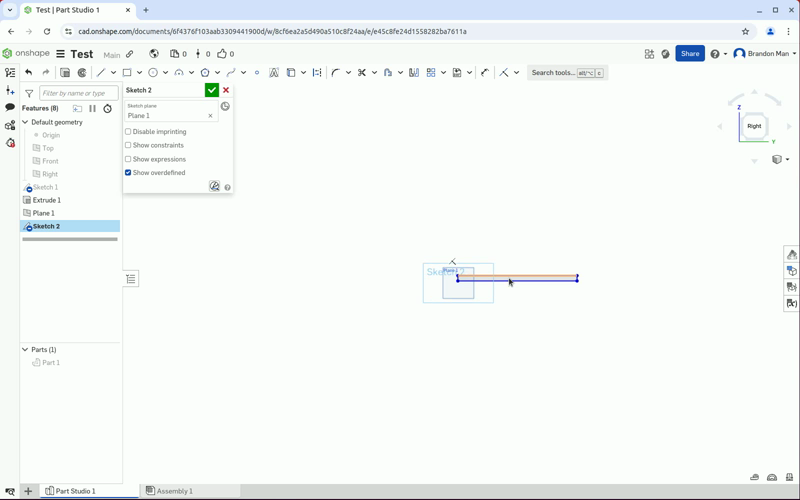
scroll(6)
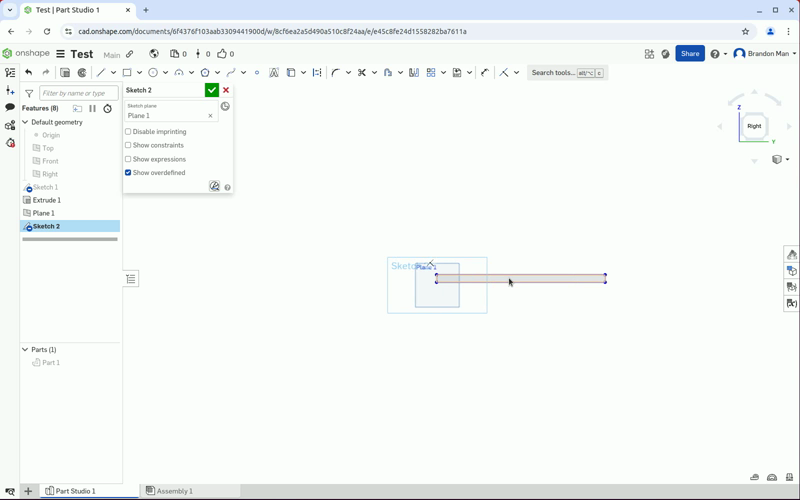
scroll(6)
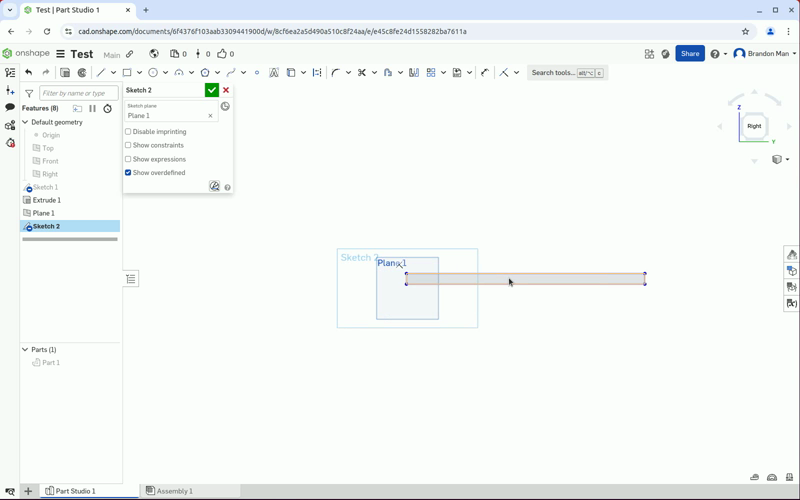
scroll(6)
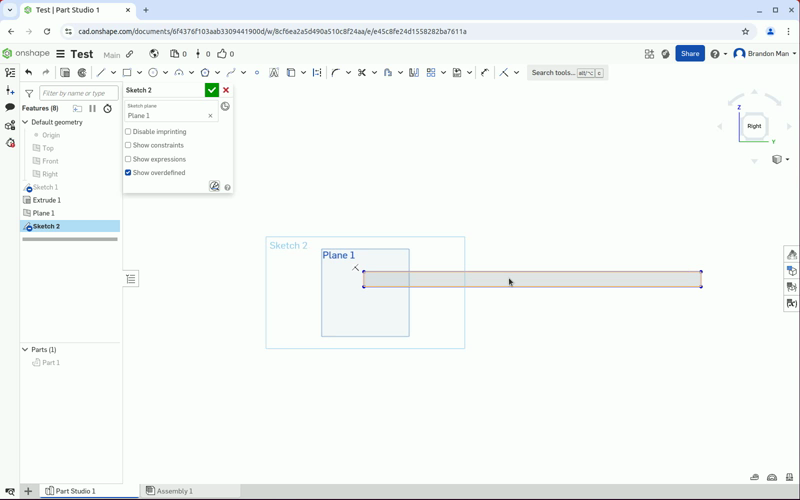
scroll(6)
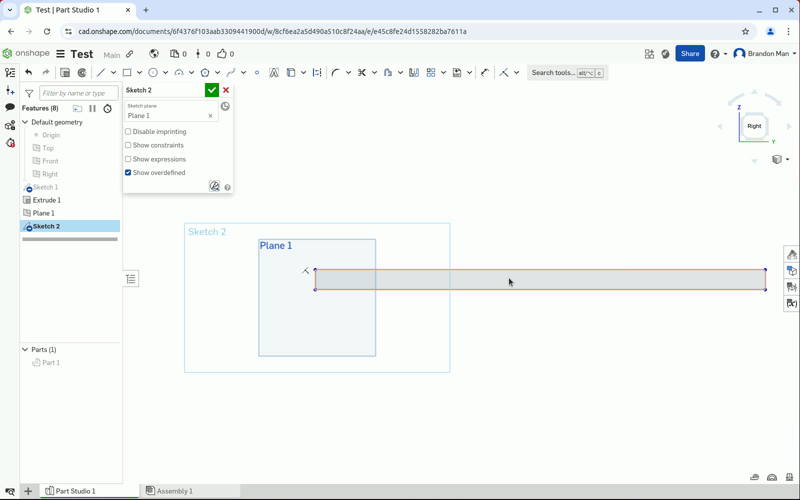
scroll(6)
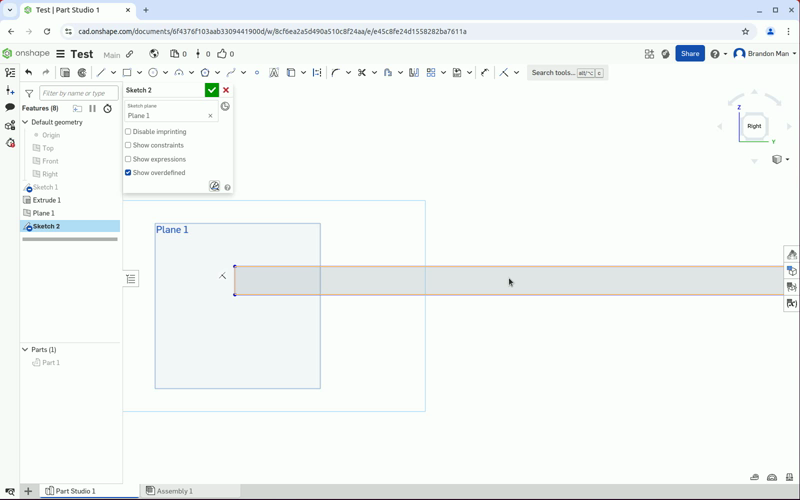
scroll(6)
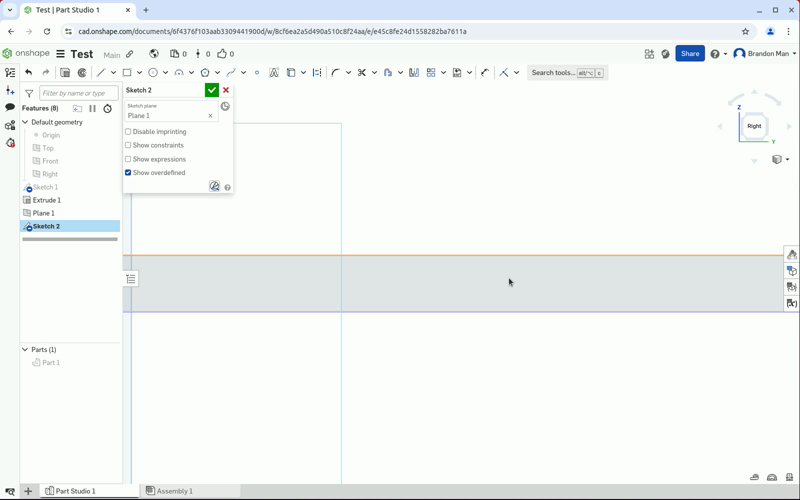
click(509, 277)
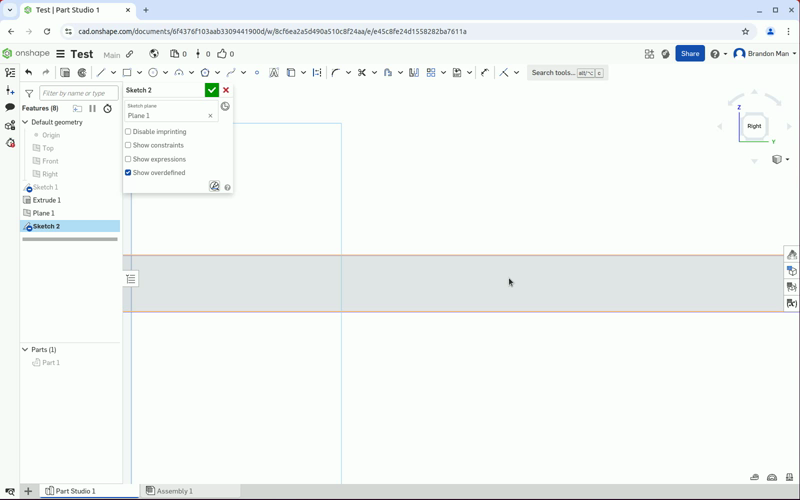
scroll(-6)
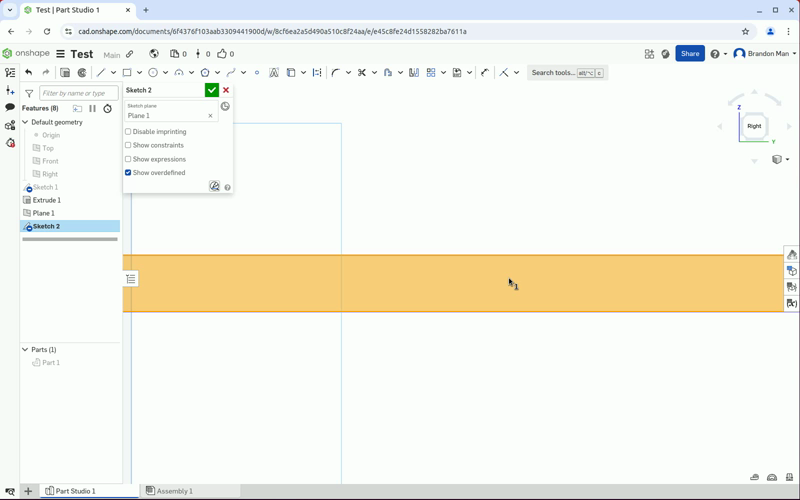
scroll(-6)
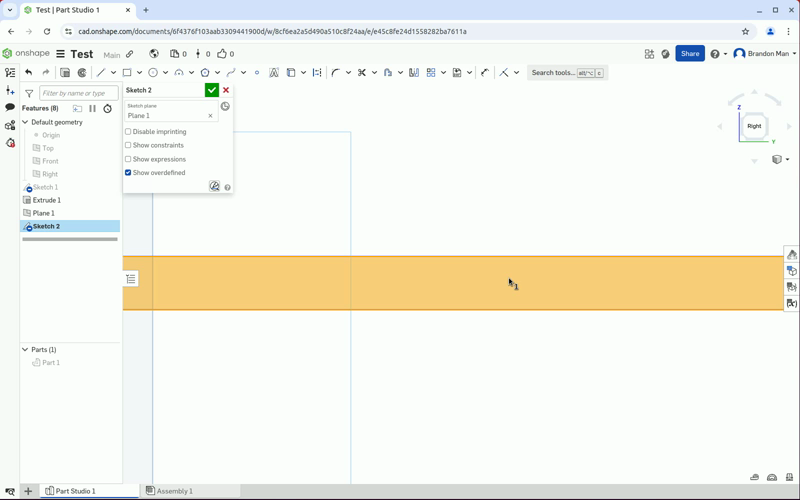
scroll(-6)
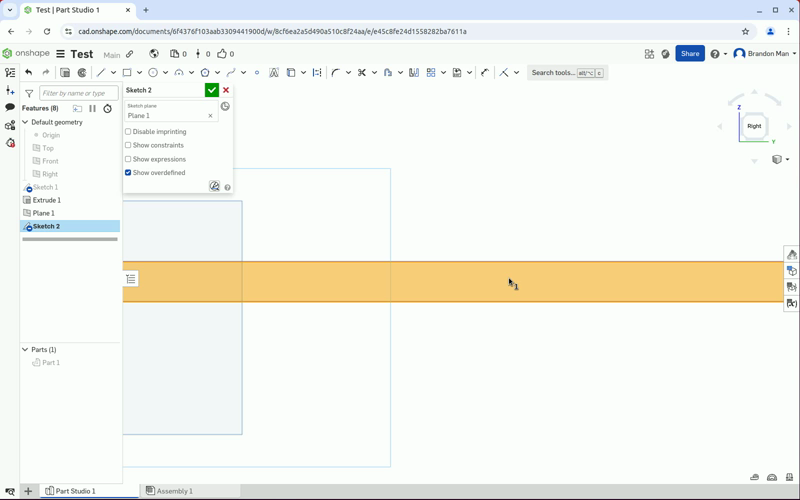
scroll(-6)
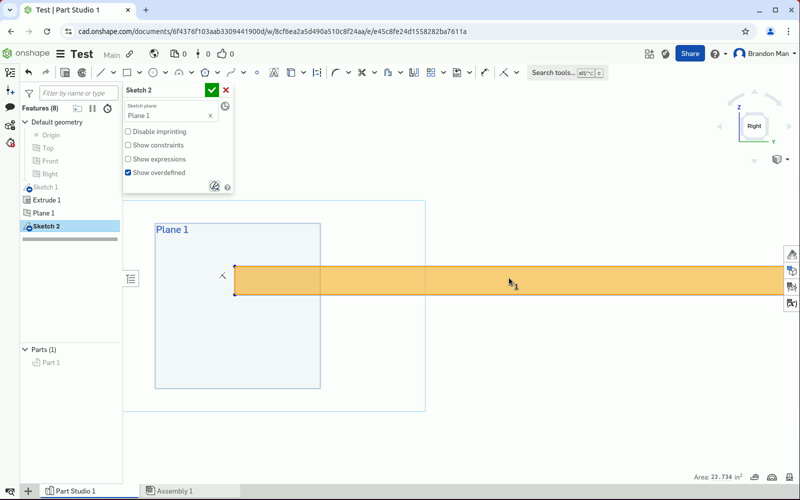
scroll(-6)
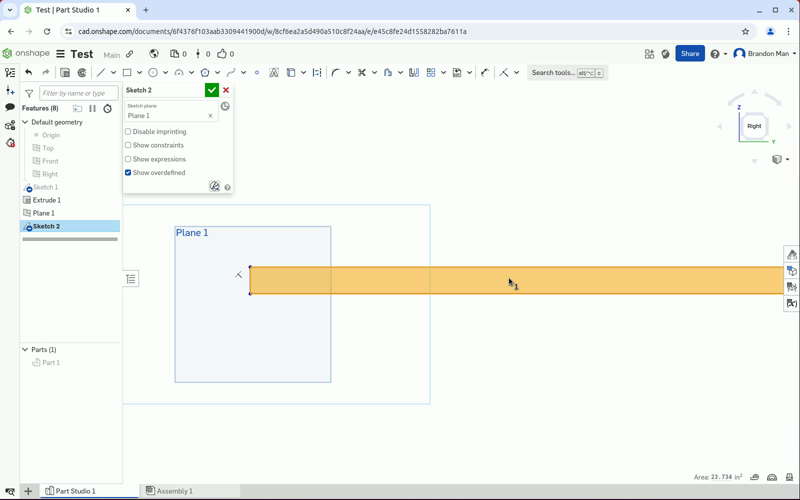
scroll(-6)
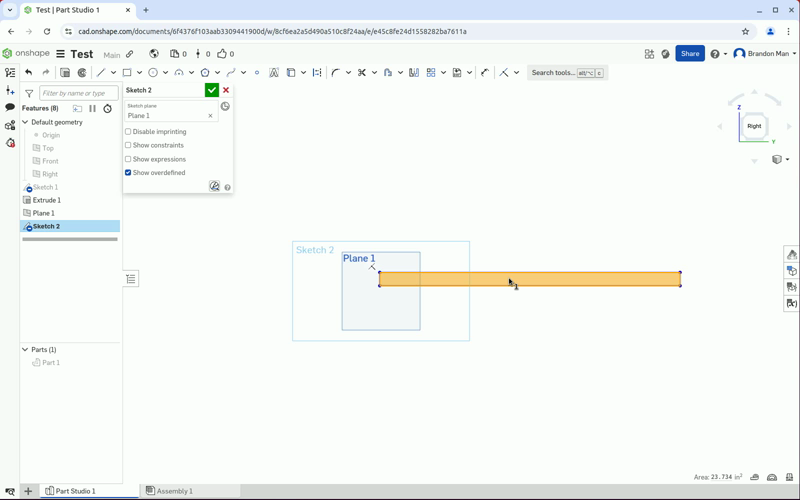
scroll(-6)
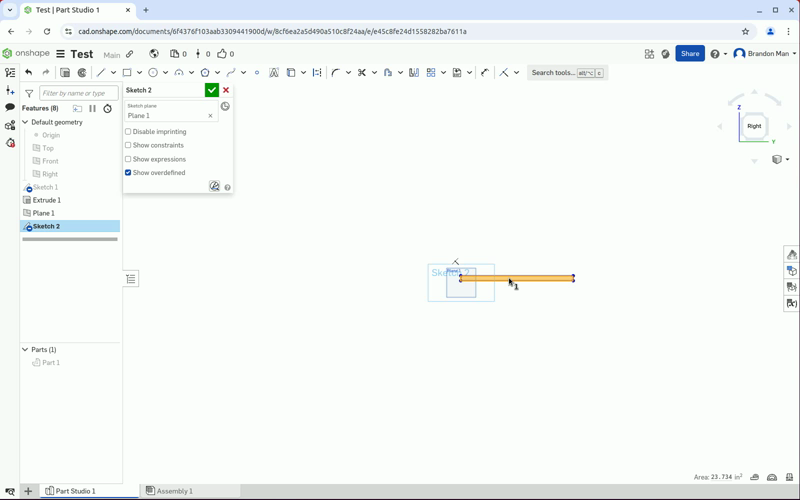
mouse_move(73, 352)
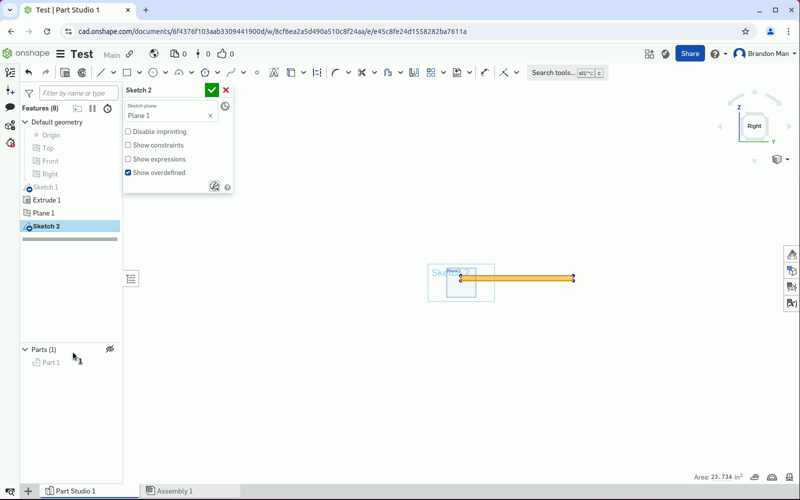
key(shift+y)
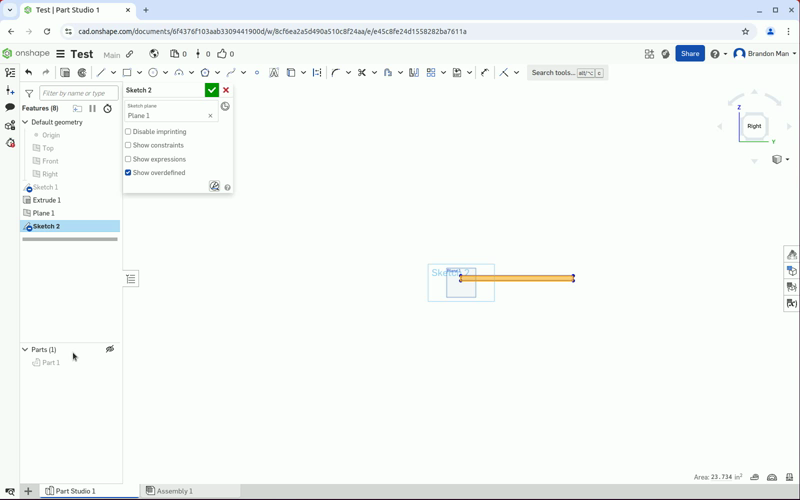
key(shift+e)
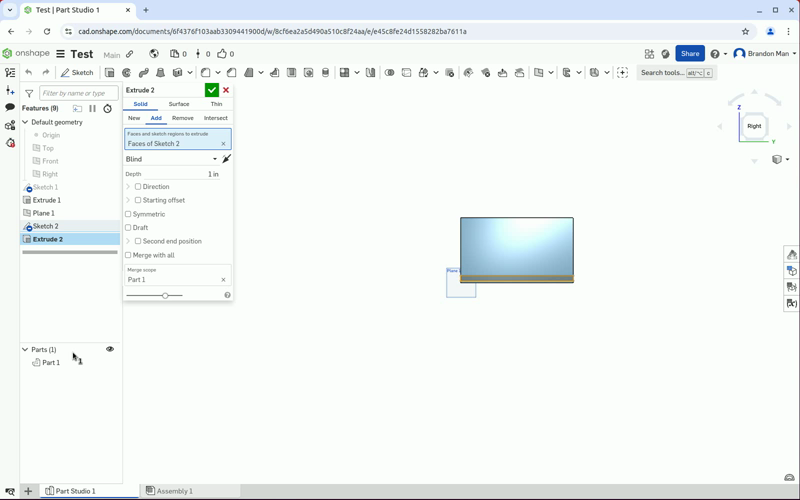
mouse_move(143, 106)
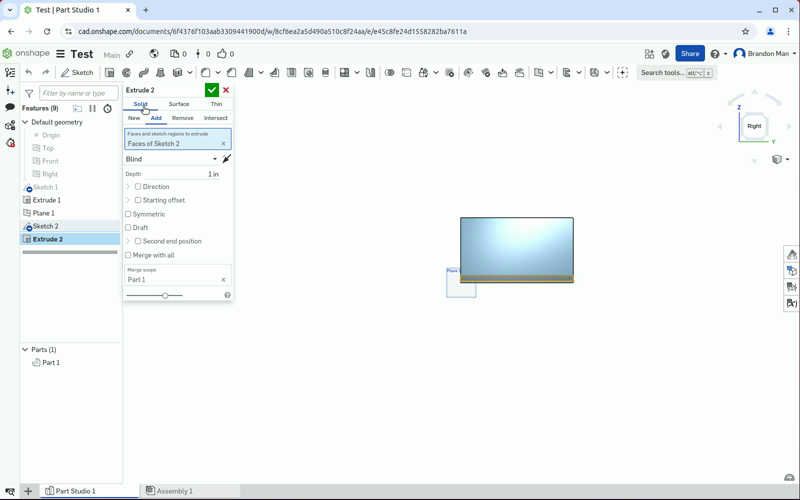
click(143, 106)
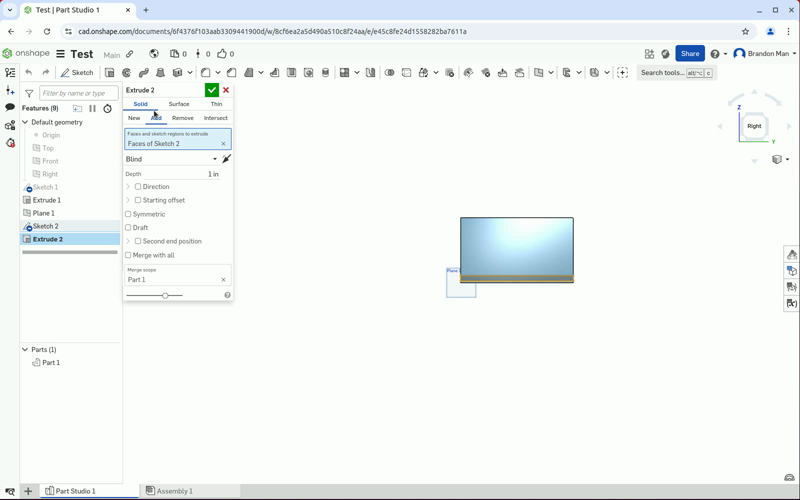
mouse_move(186, 120)
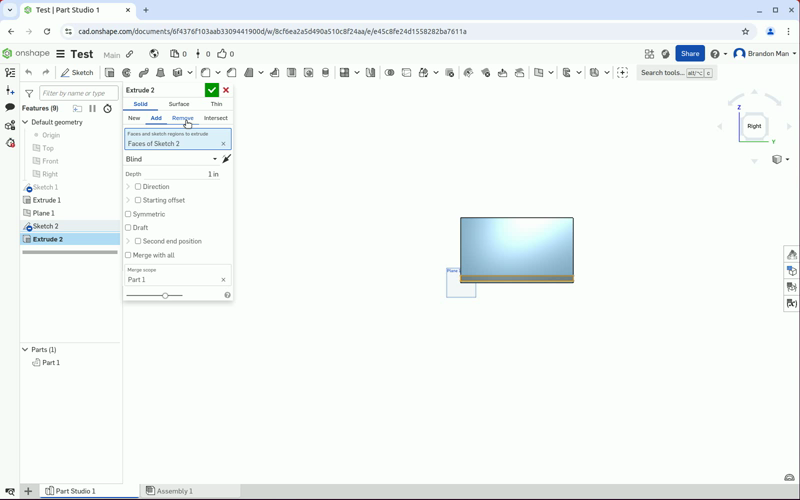
click(186, 120)
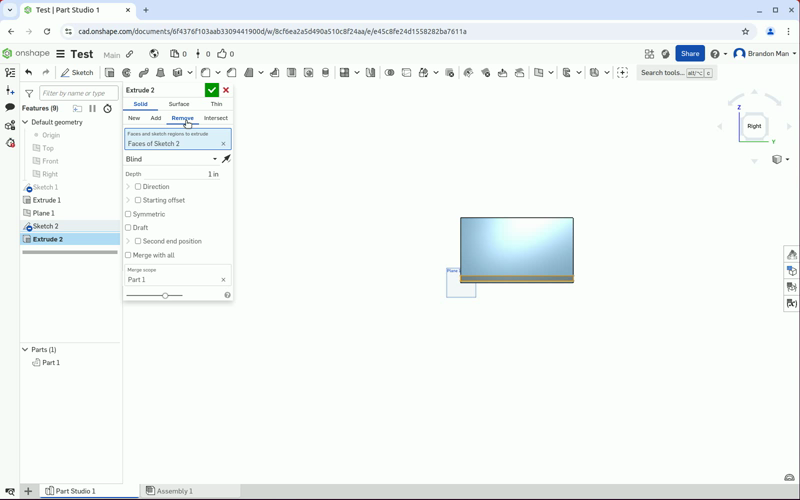
key(tab, 4)
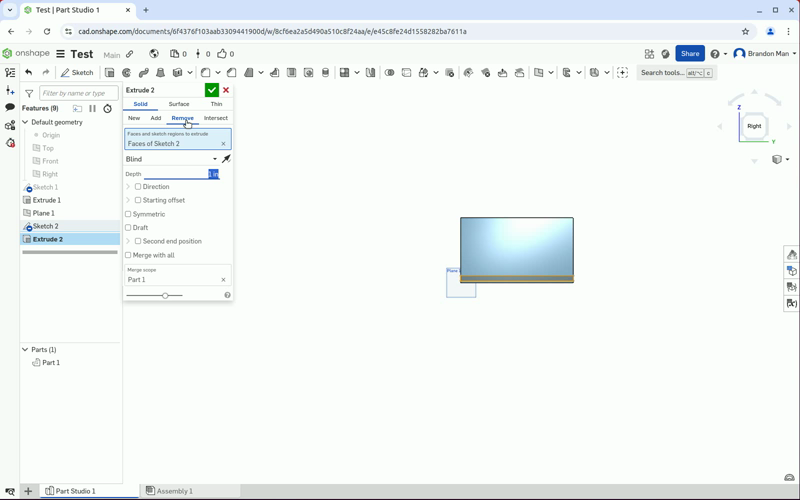
text(0.481)
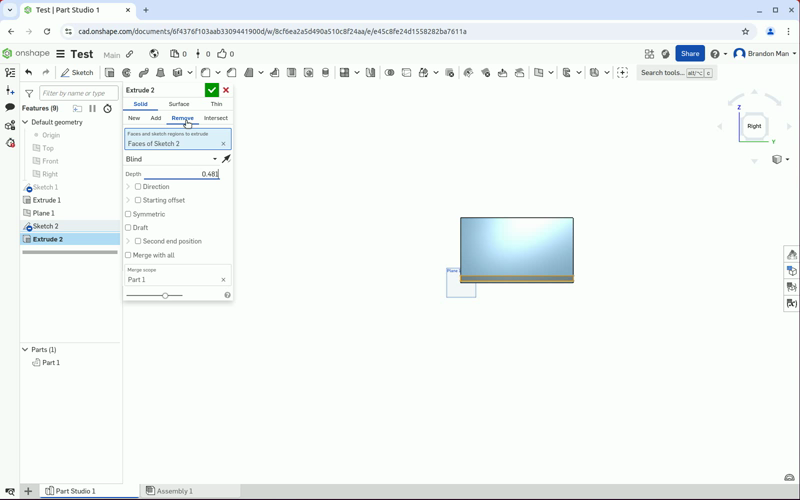
key(tab, 6)
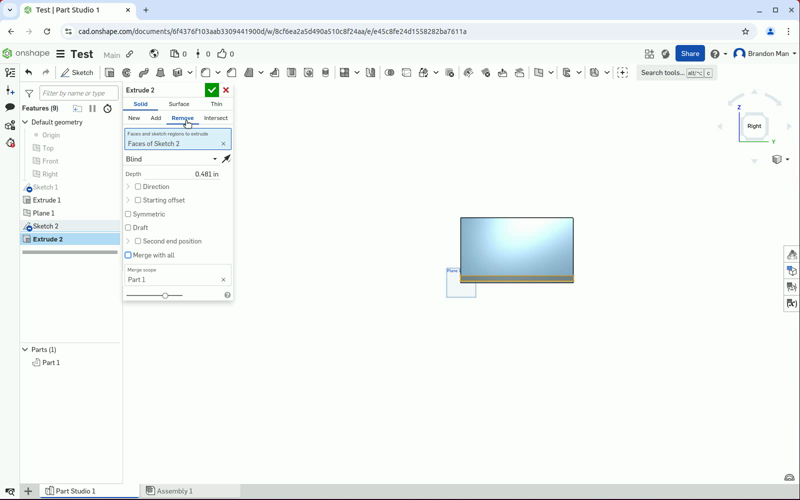
key(space)
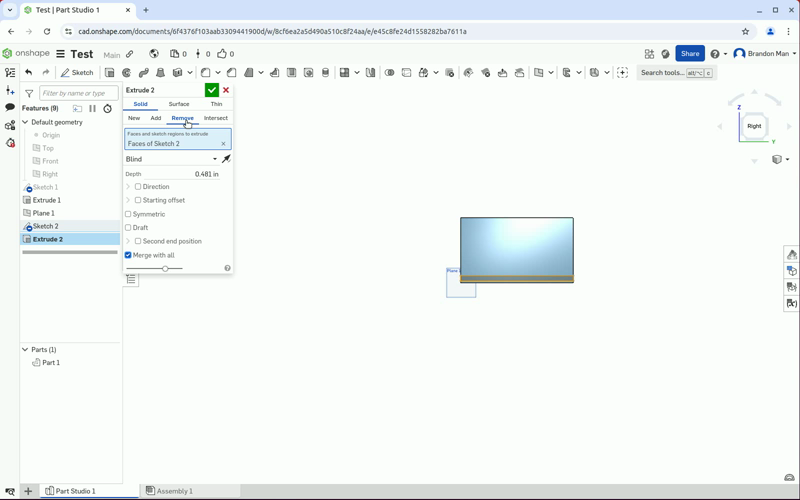
key(enter)
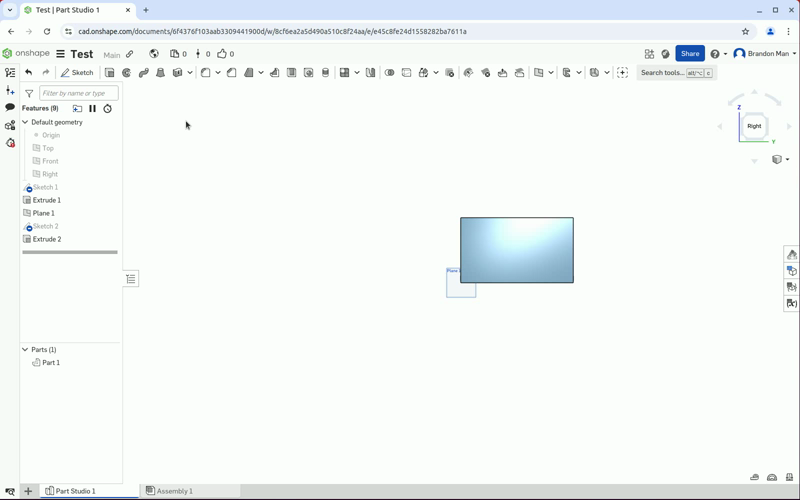
key(shift+h)
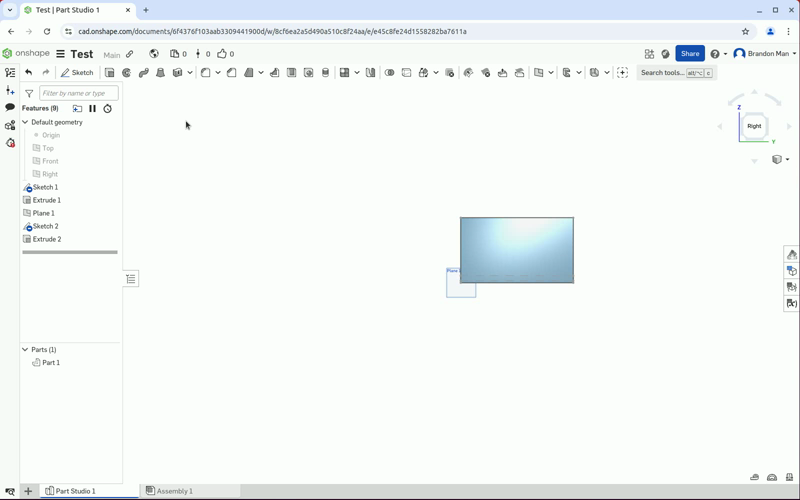
key(shift+h)
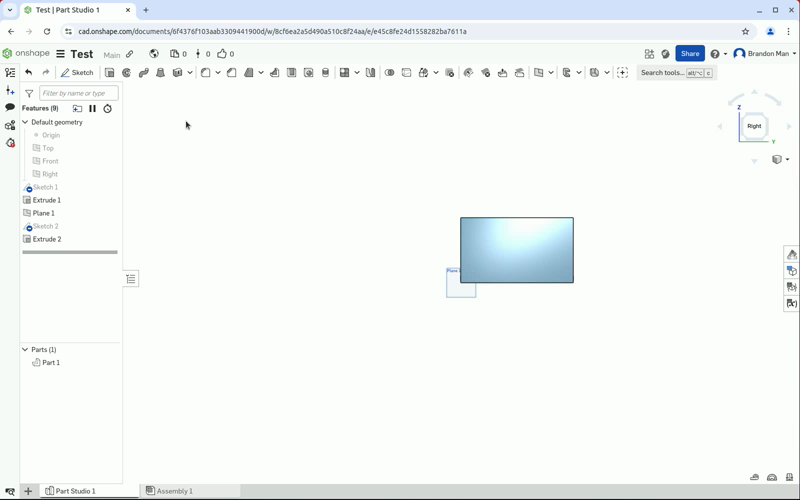
mouse_move(73, 189)
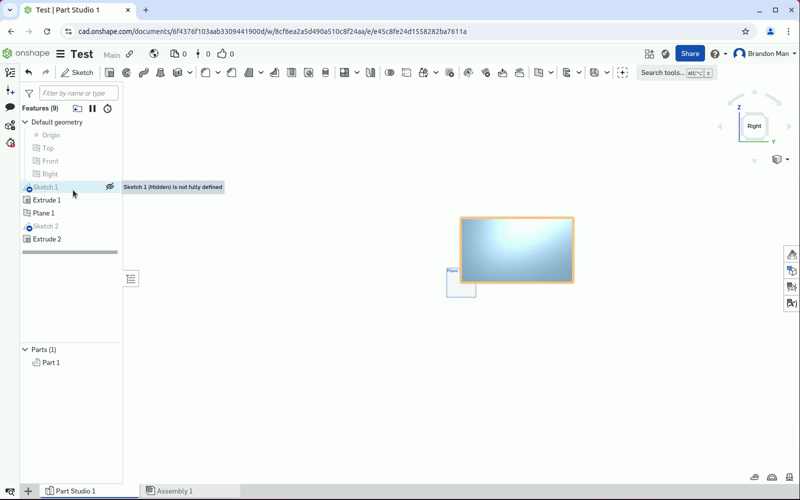
click(73, 189)
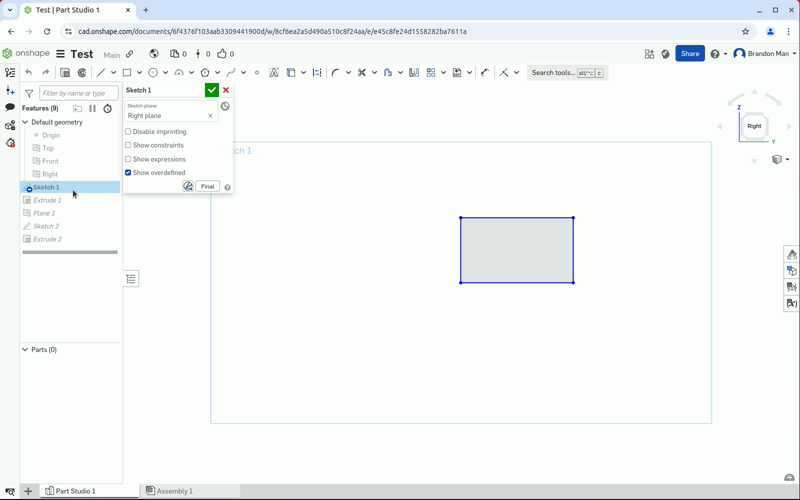
mouse_move(229, 92)
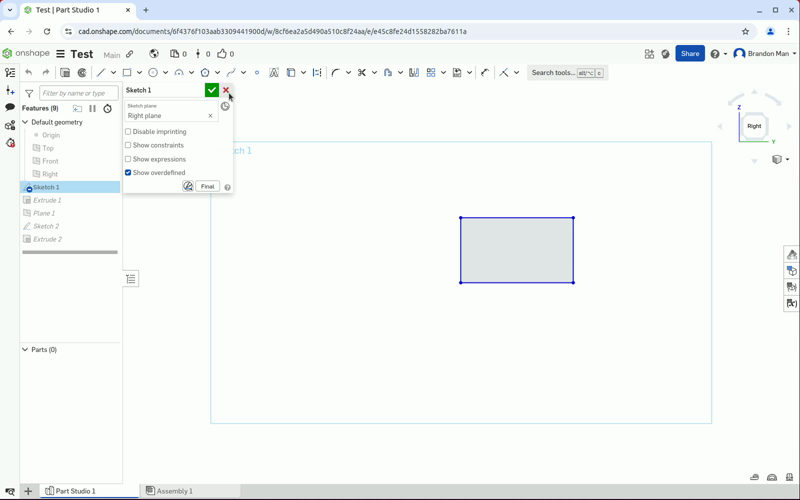
click(229, 92)
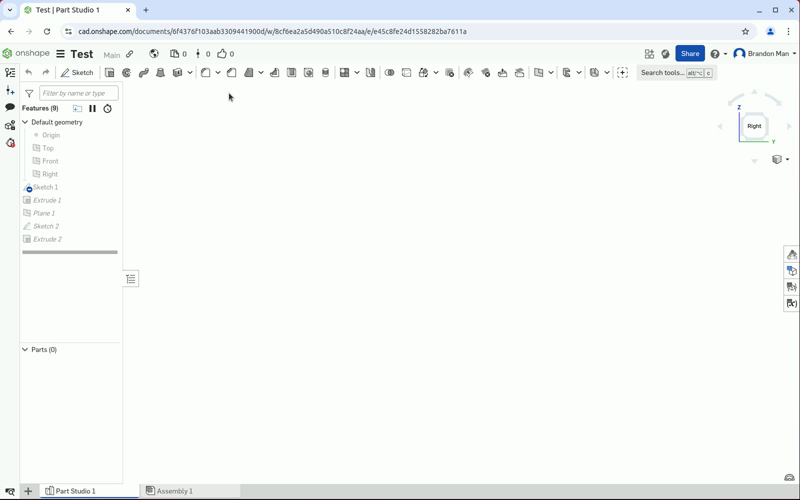
key(shift+s)
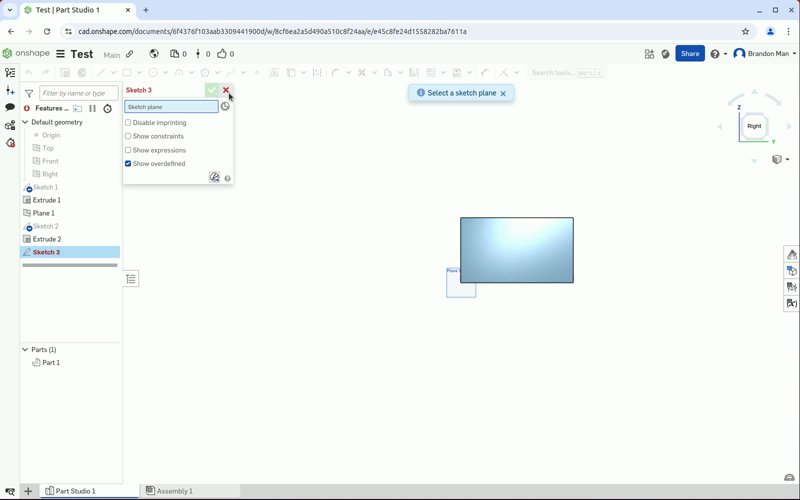
mouse_move(73, 215)
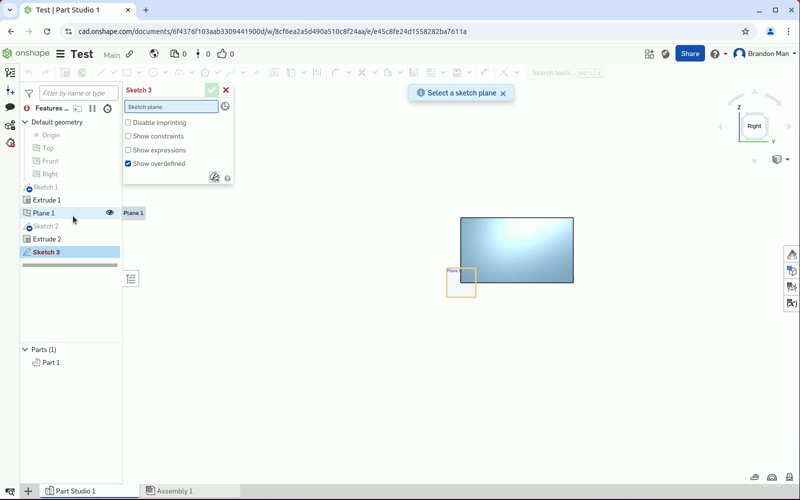
click(73, 215)
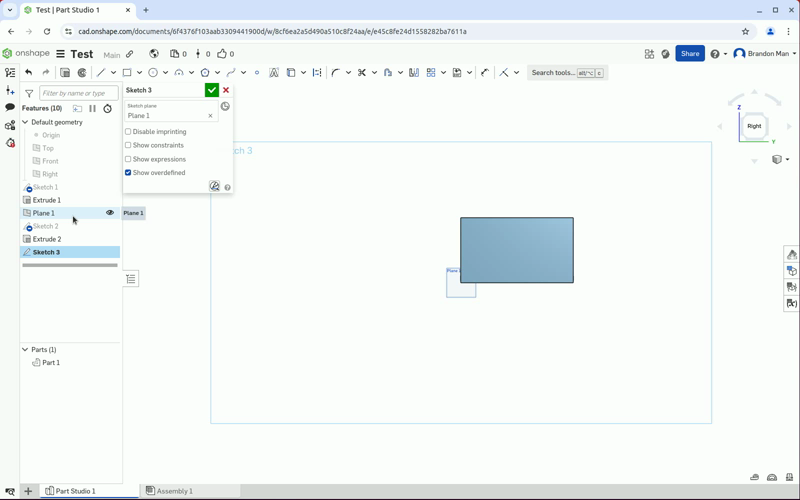
mouse_move(73, 352)
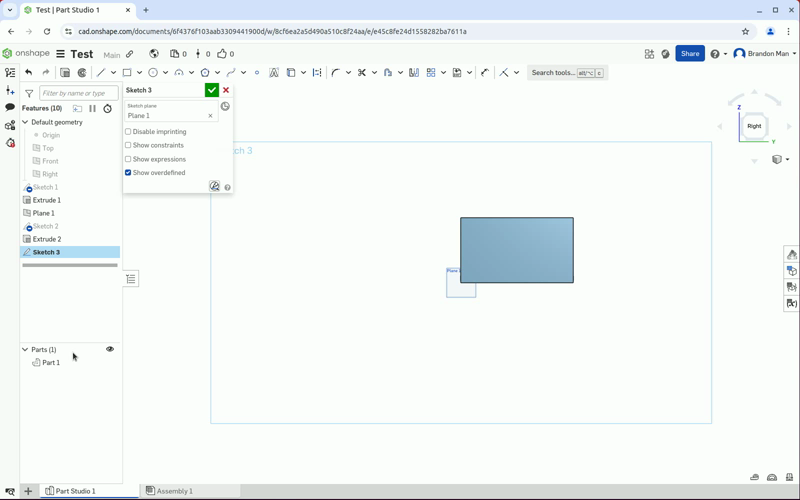
key(y)
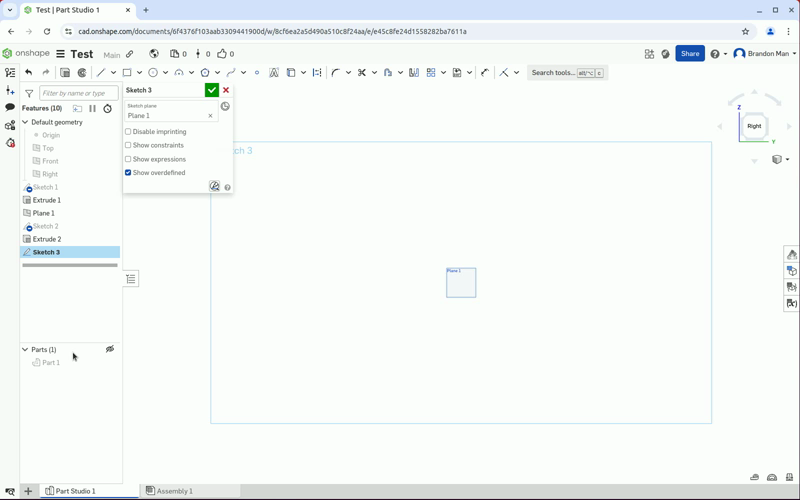
key(l)
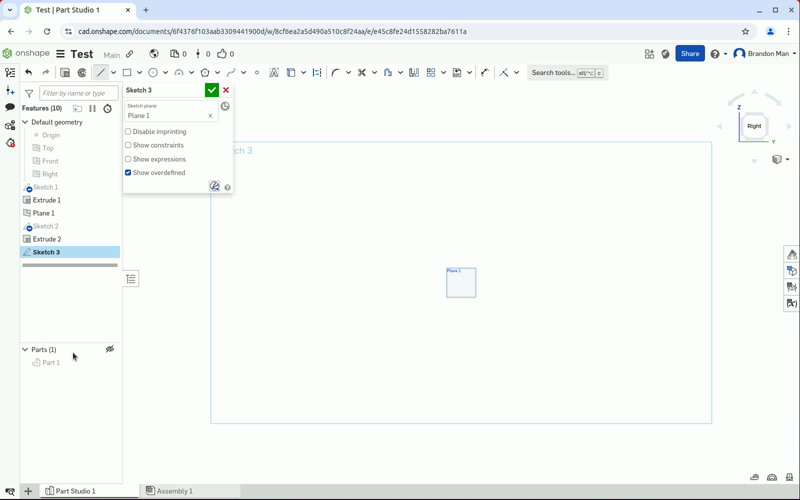
key_down(shift)
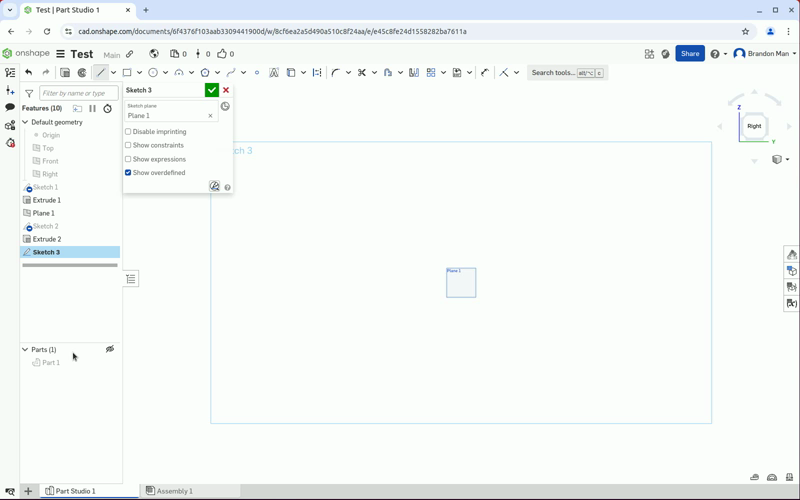
mouse_move(460, 224)
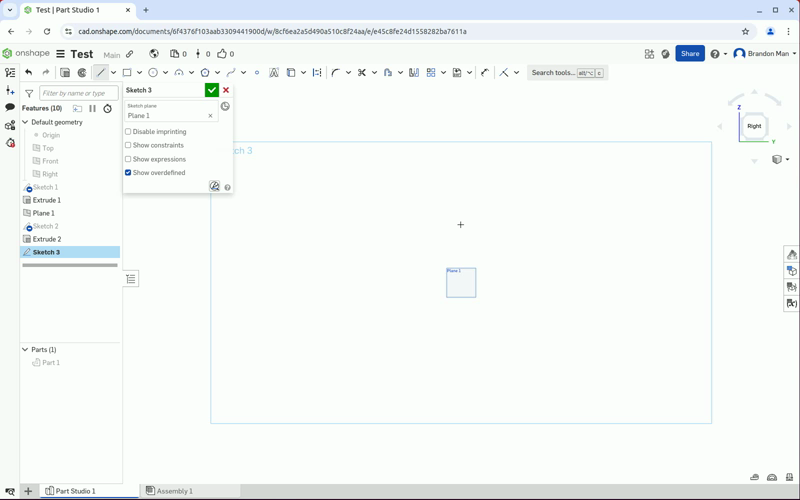
click(460, 224)
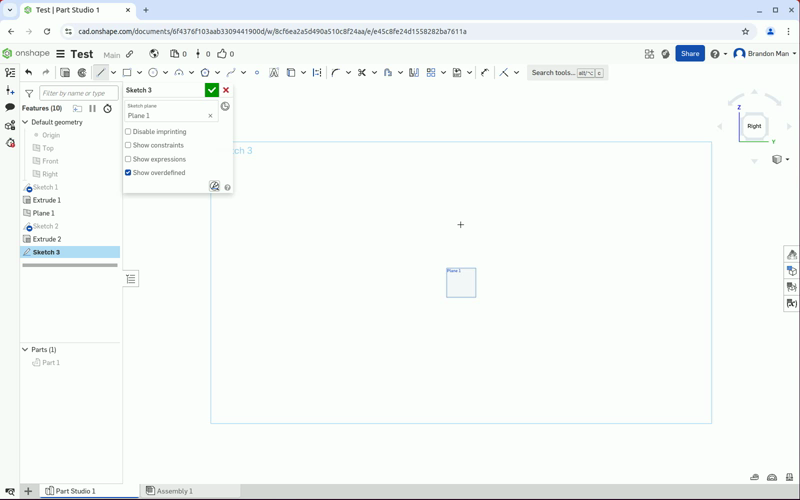
key_up(shift)
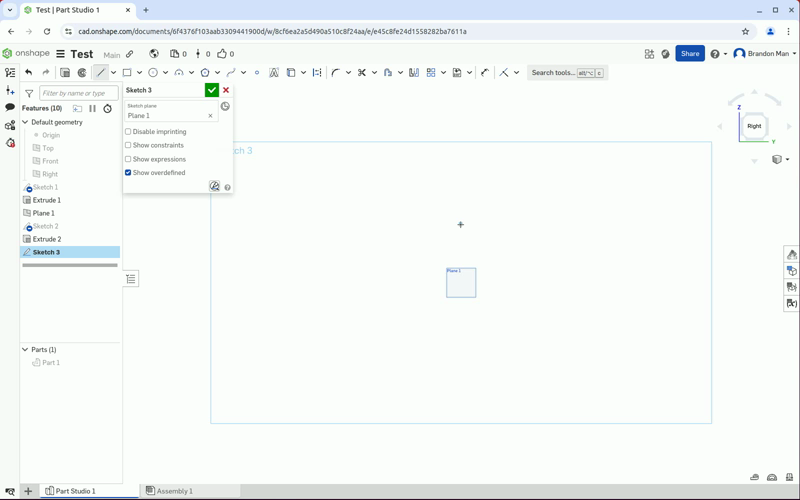
key_down(shift)
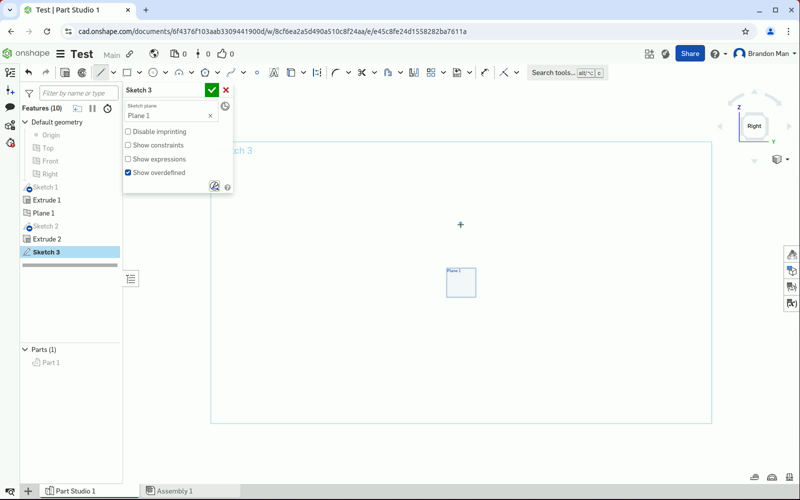
mouse_move(573, 224)
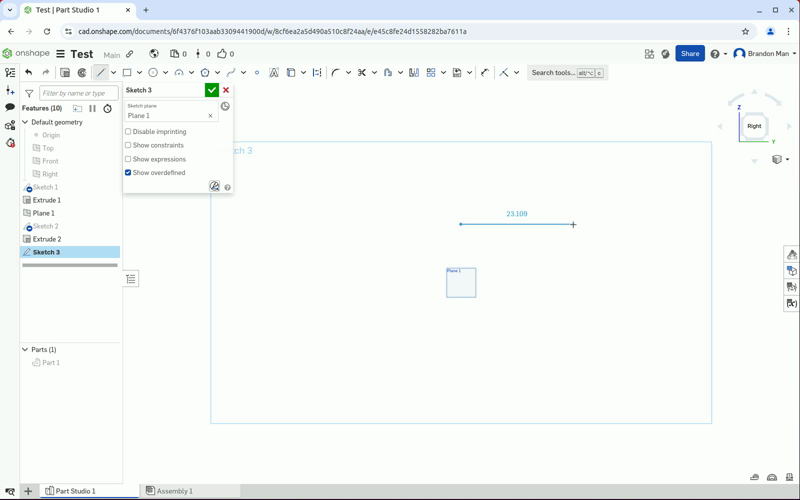
click(573, 224)
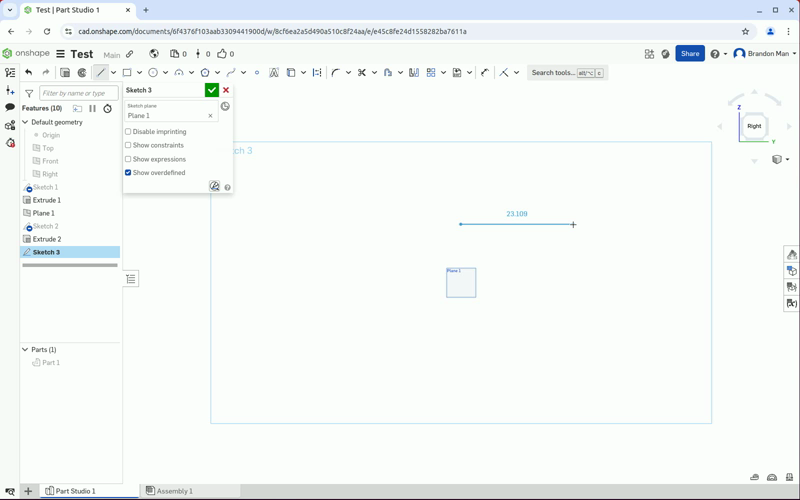
key_up(shift)
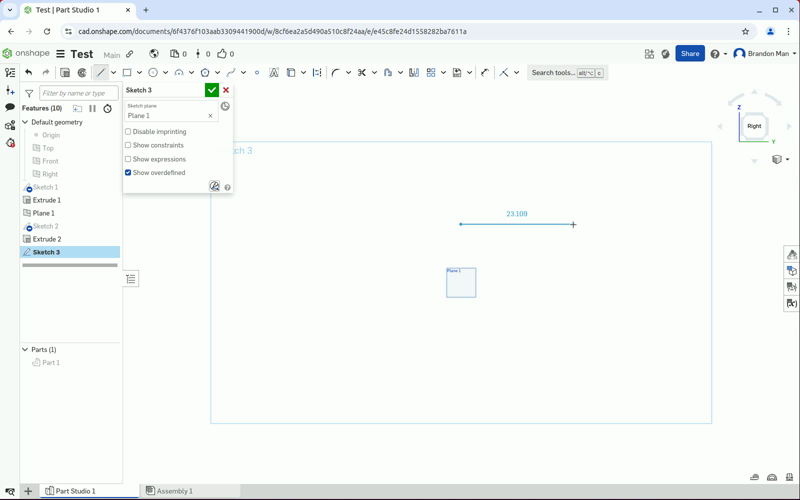
key_down(shift)
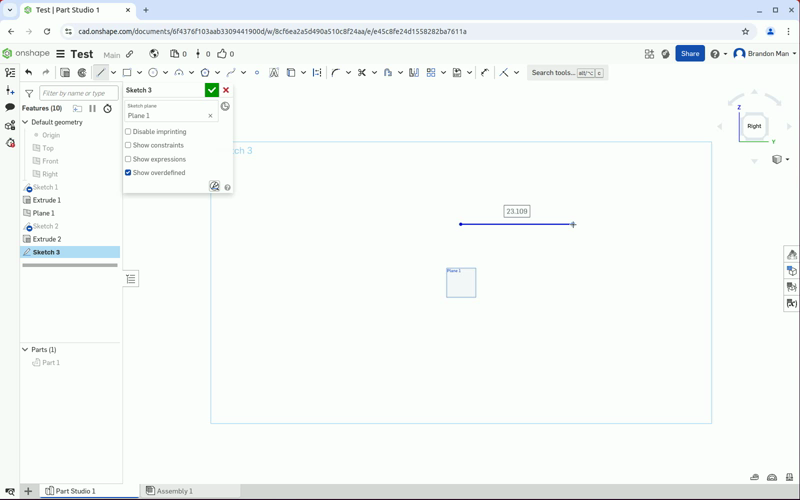
mouse_move(589, 224)
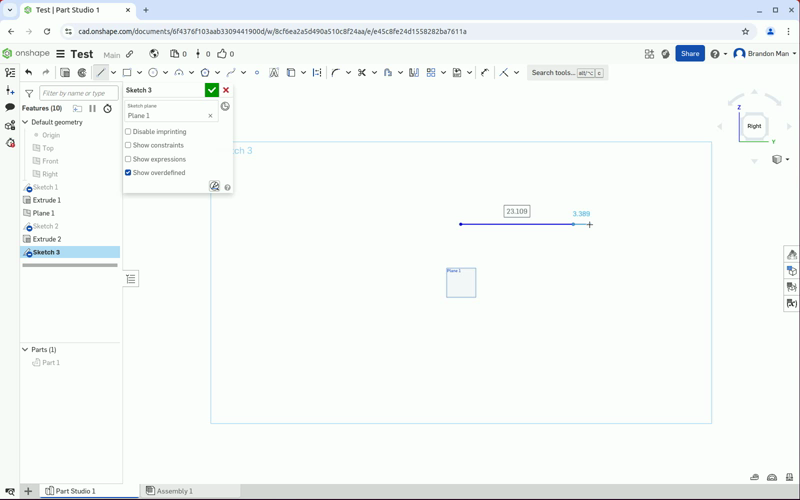
mouse_move(573, 219)
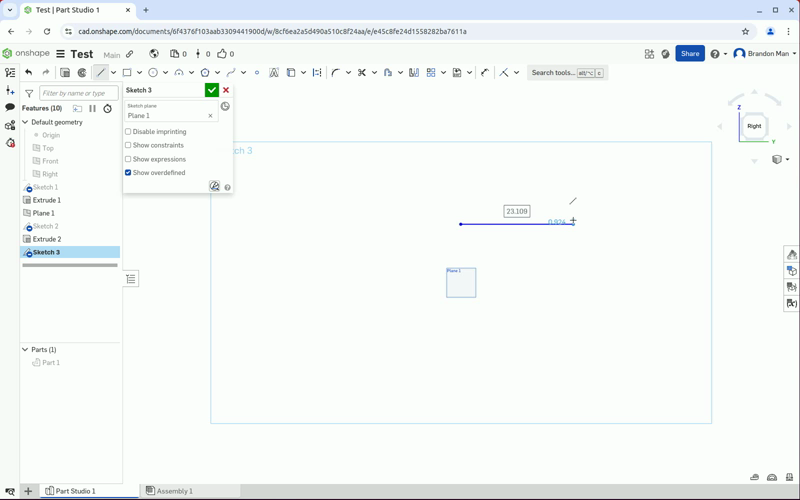
scroll(6)
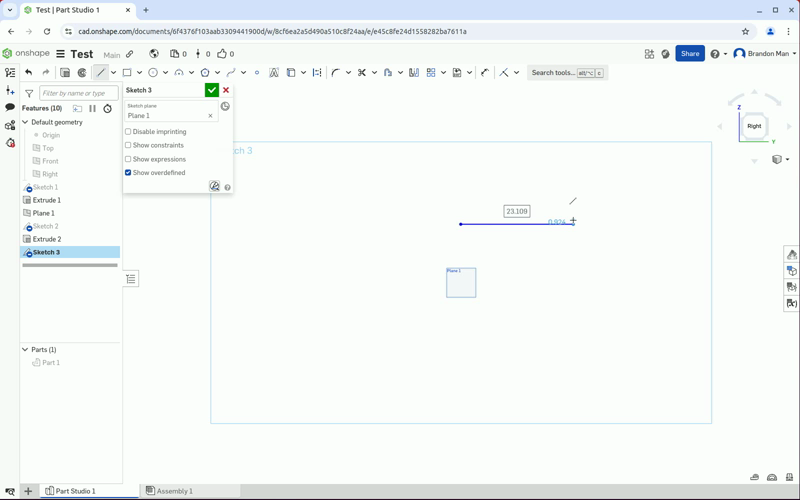
scroll(6)
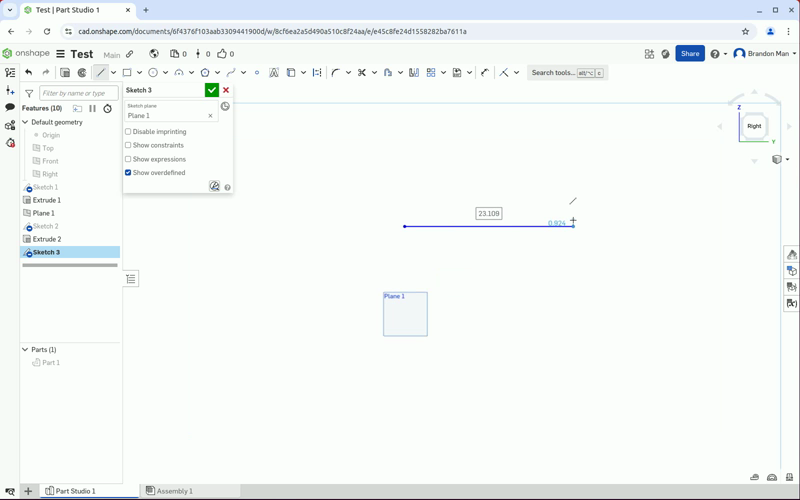
scroll(6)
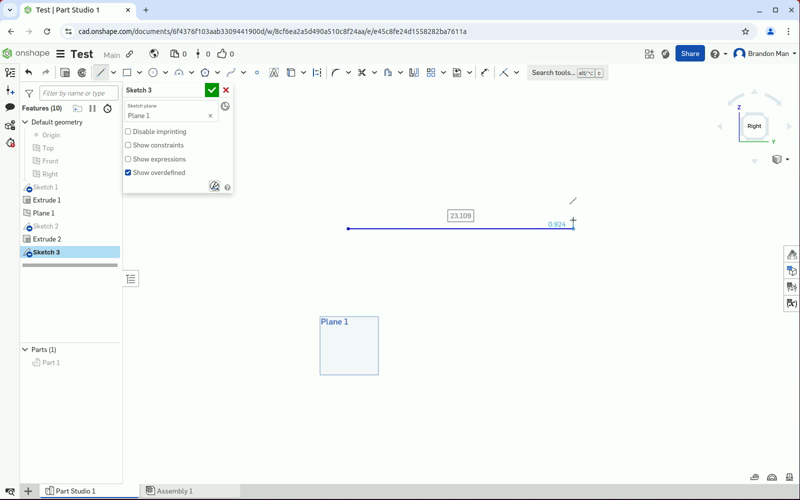
scroll(6)
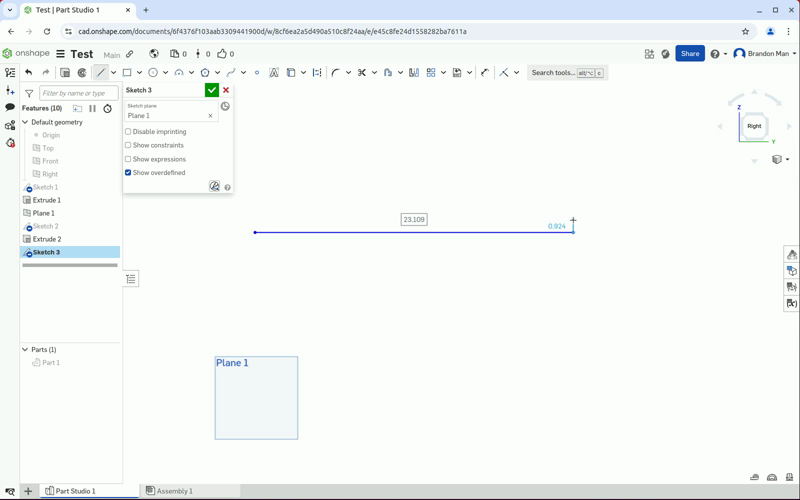
scroll(6)
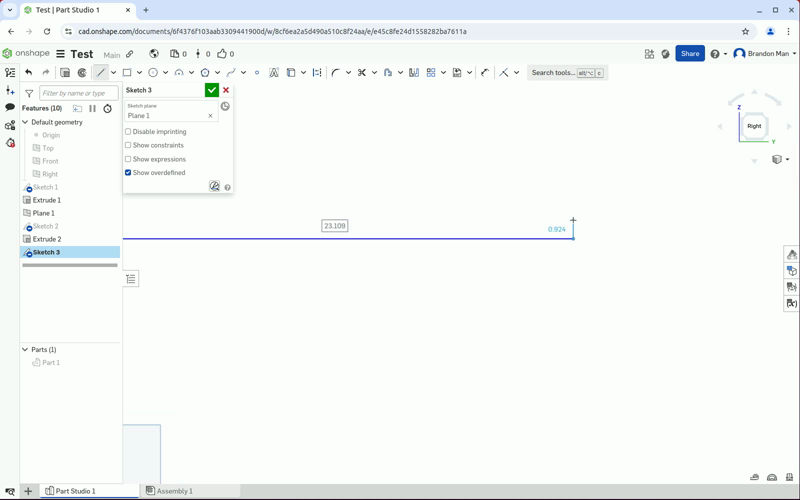
scroll(6)
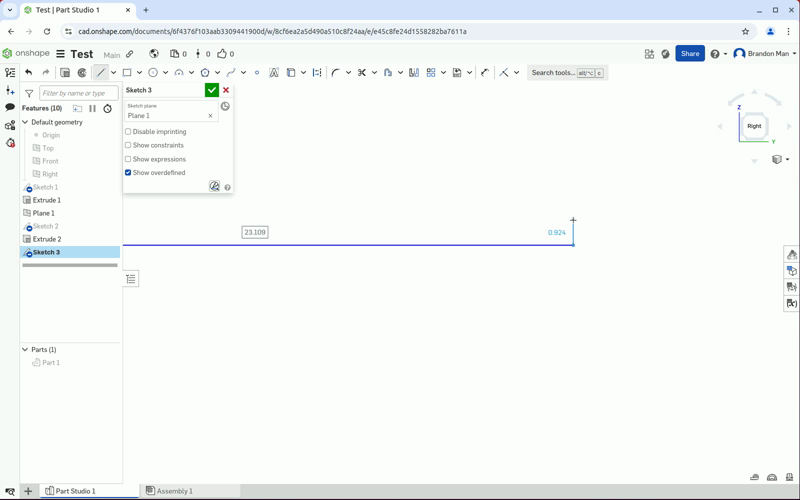
scroll(6)
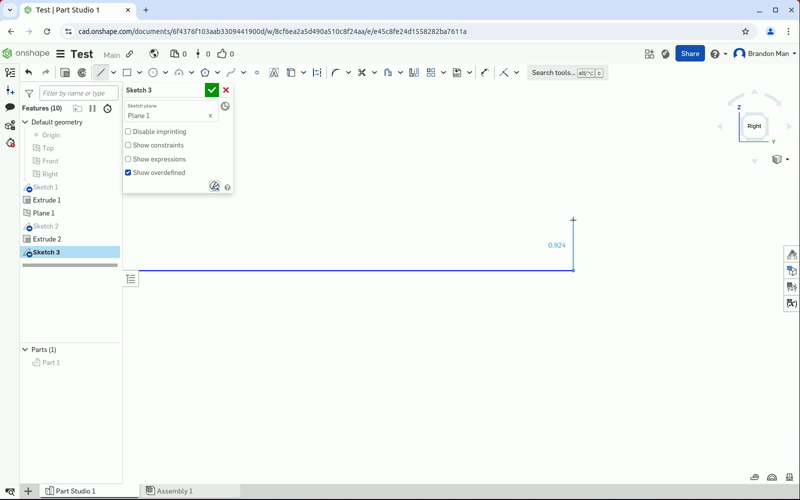
click(573, 219)
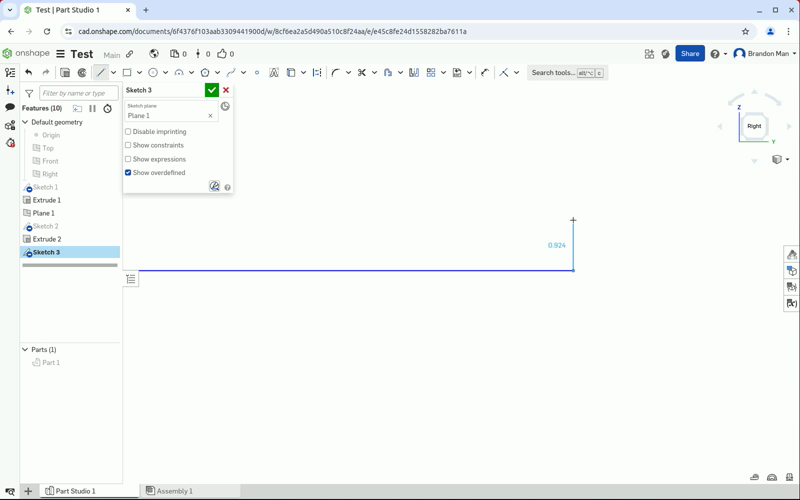
scroll(-6)
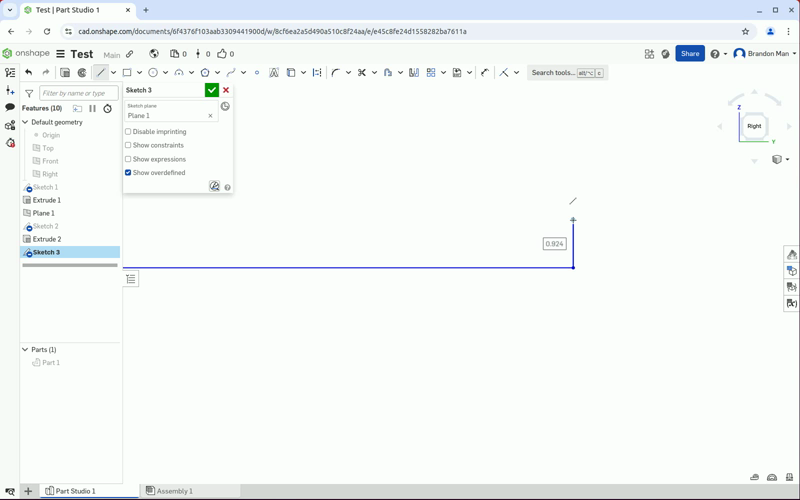
scroll(-6)
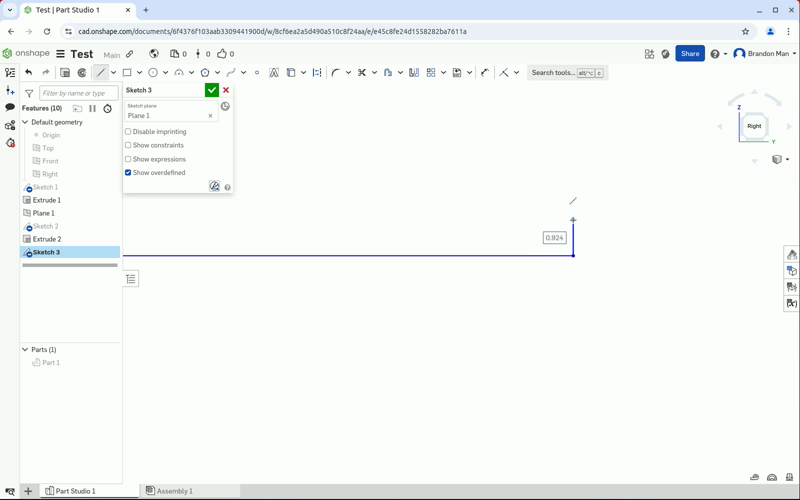
scroll(-6)
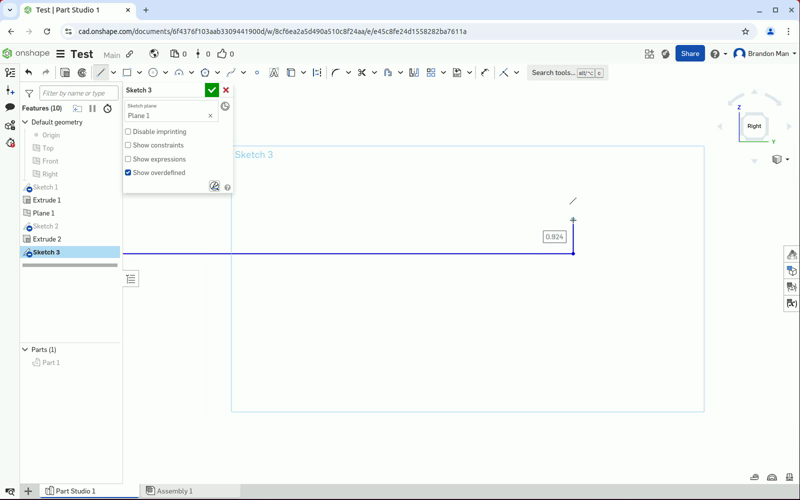
scroll(-6)
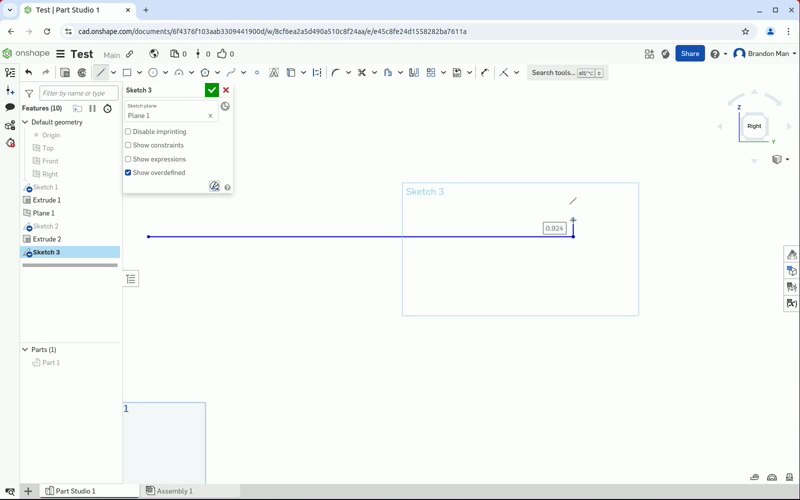
scroll(-6)
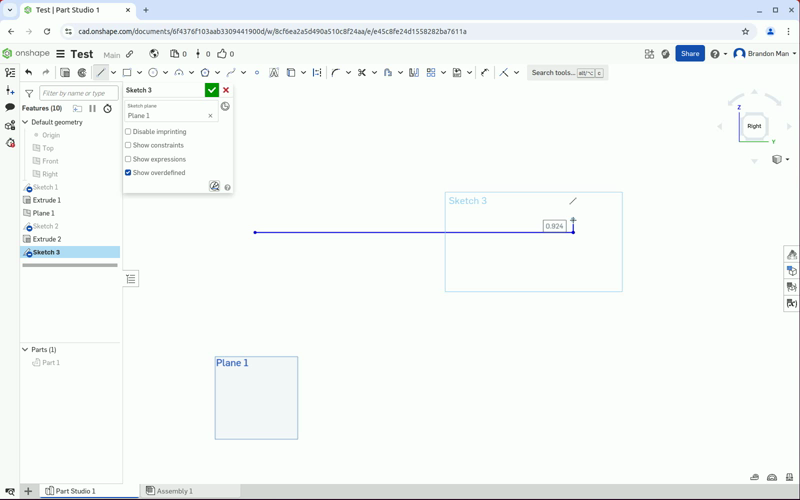
scroll(-6)
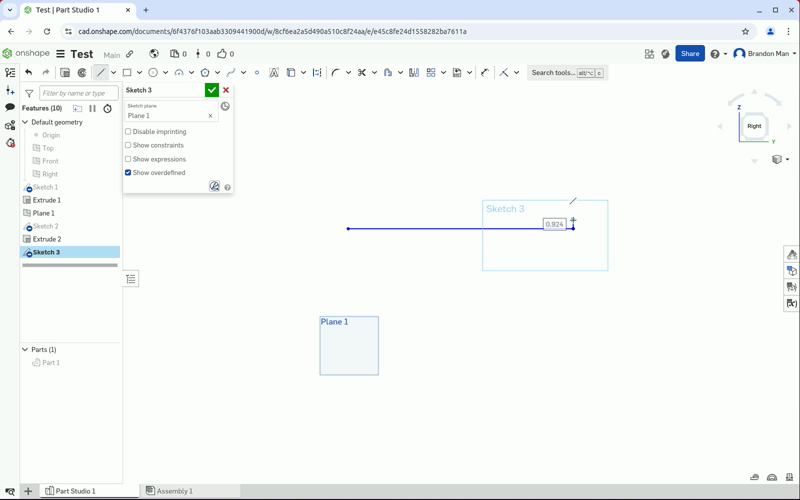
scroll(-6)
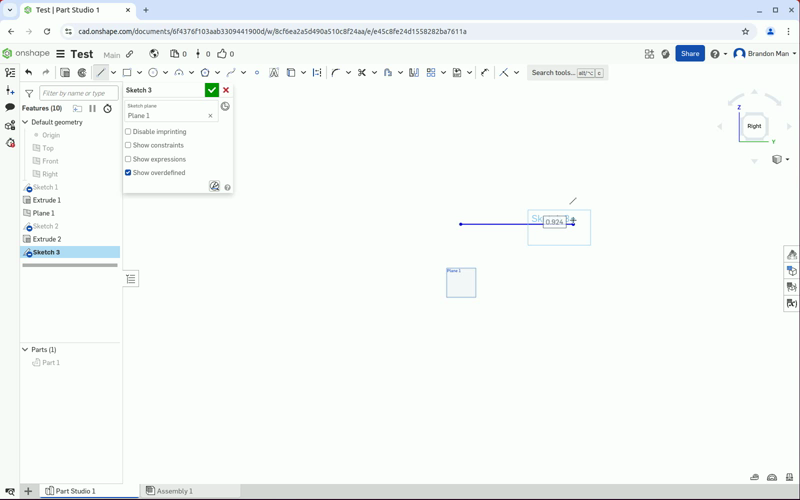
key_up(shift)
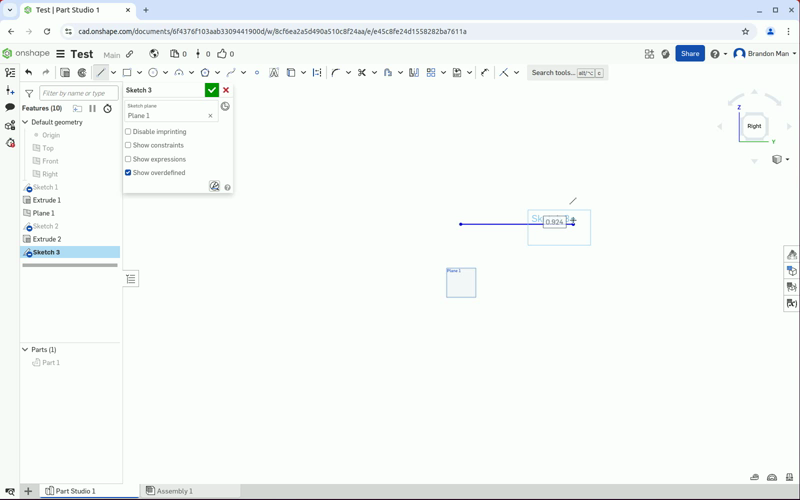
key_down(shift)
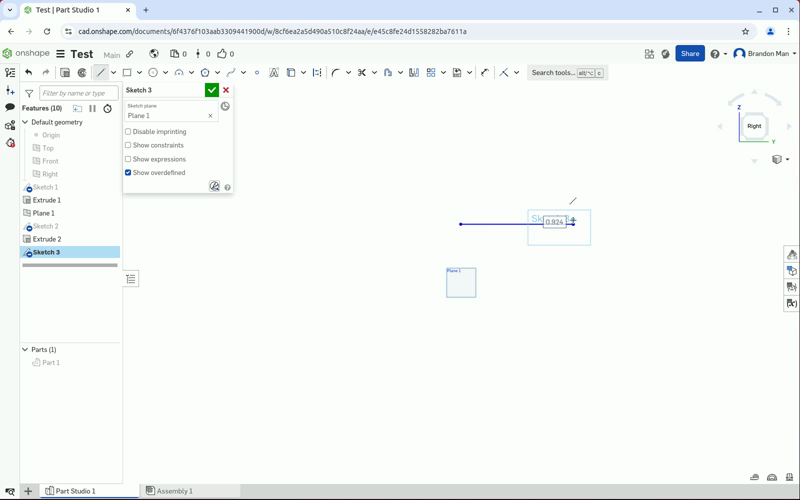
mouse_move(460, 219)
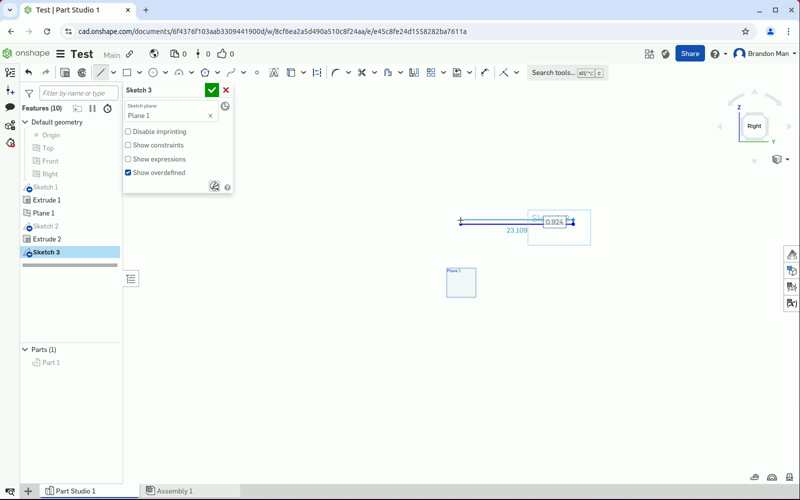
click(460, 219)
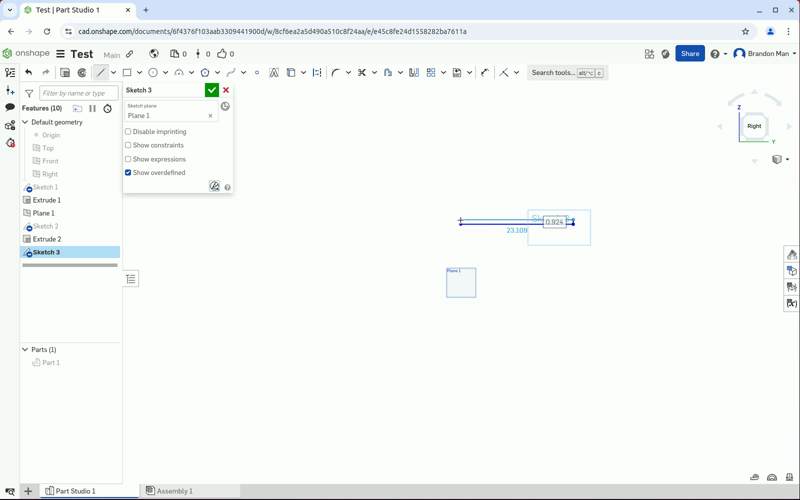
key_up(shift)
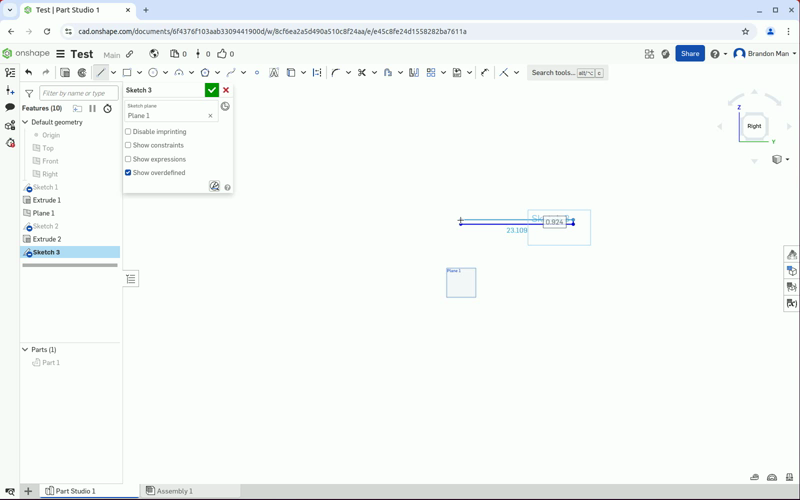
mouse_move(490, 219)
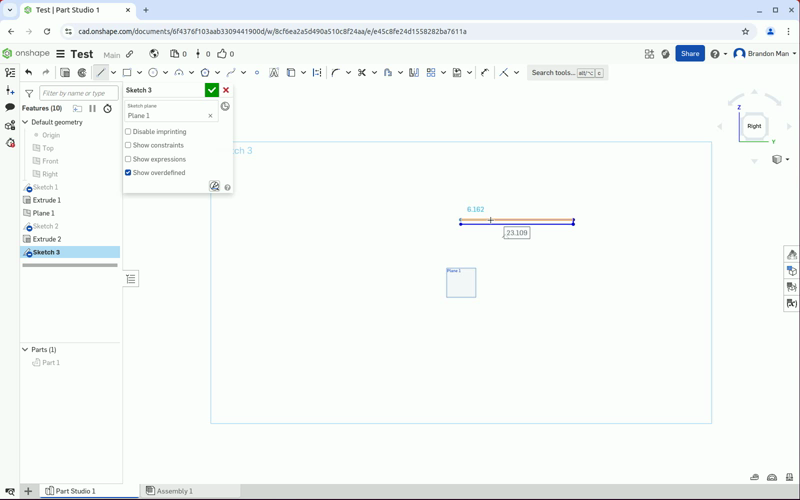
key_down(shift)
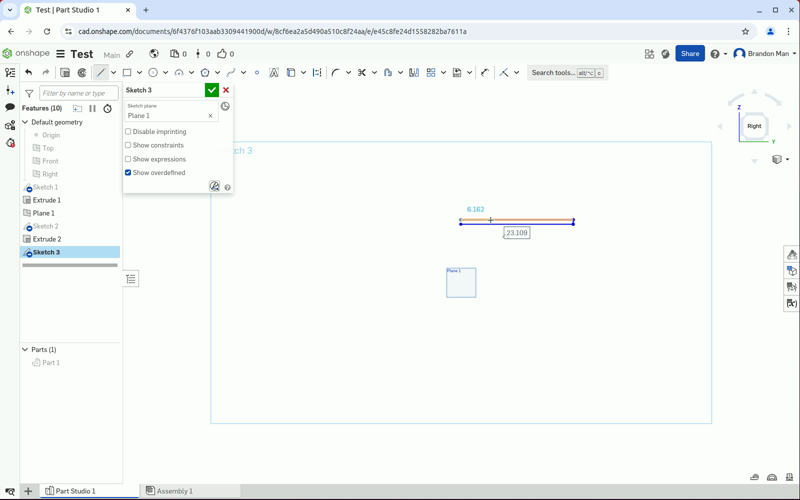
mouse_move(460, 224)
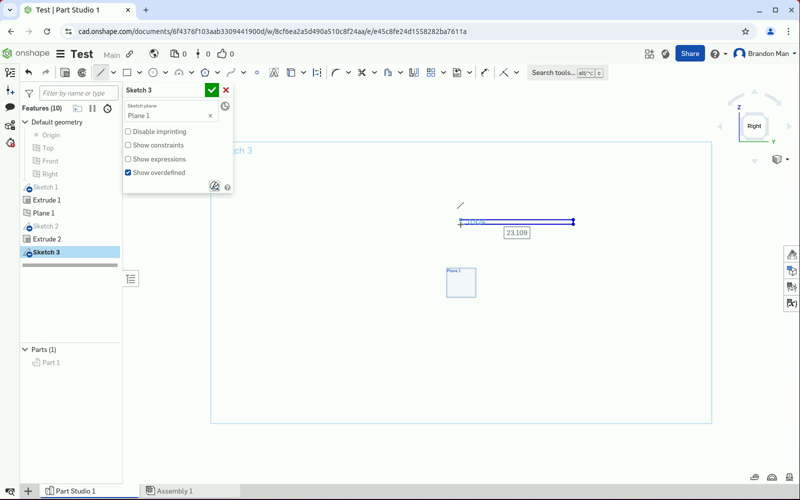
scroll(6)
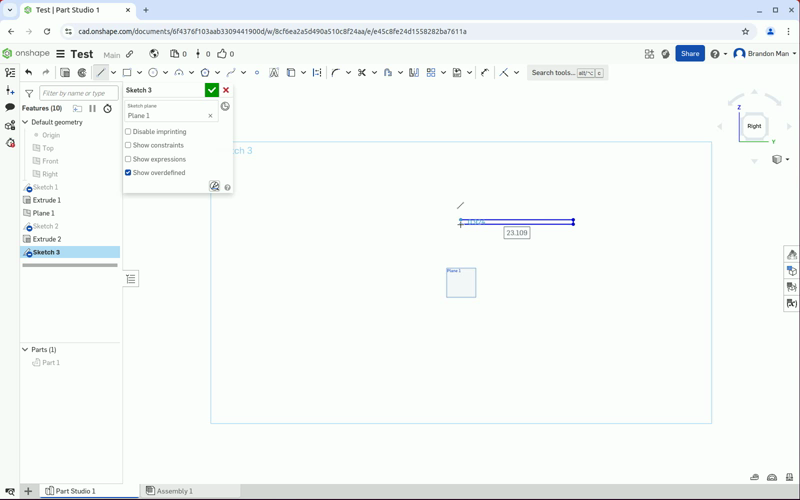
scroll(6)
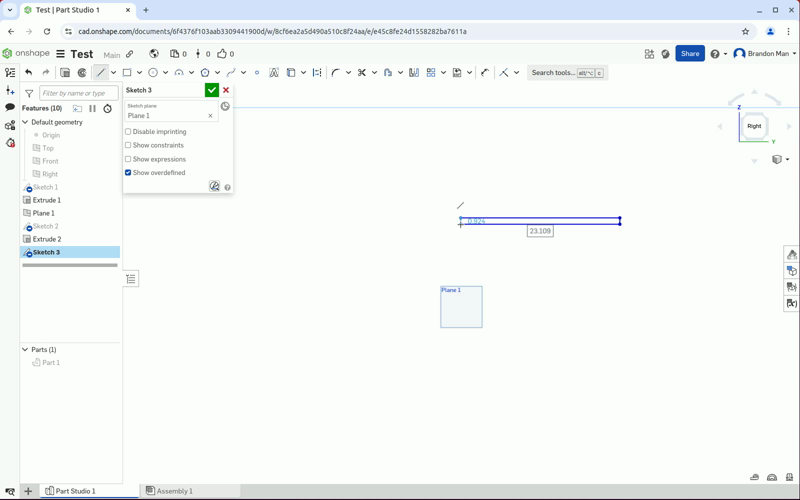
scroll(6)
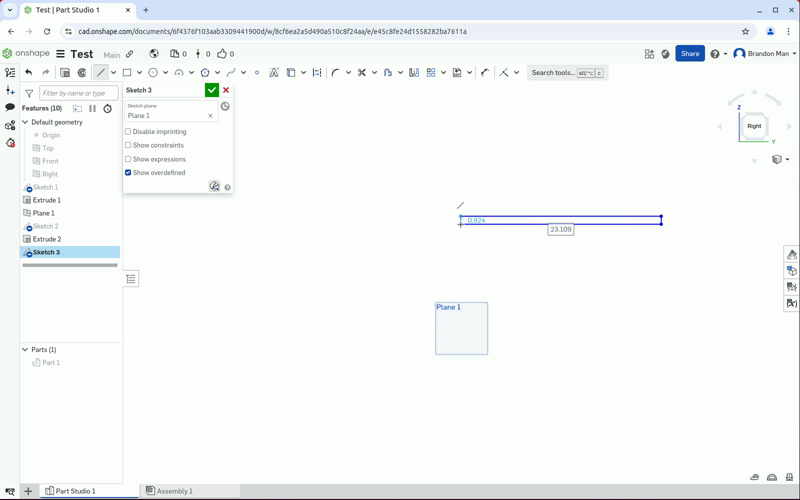
scroll(6)
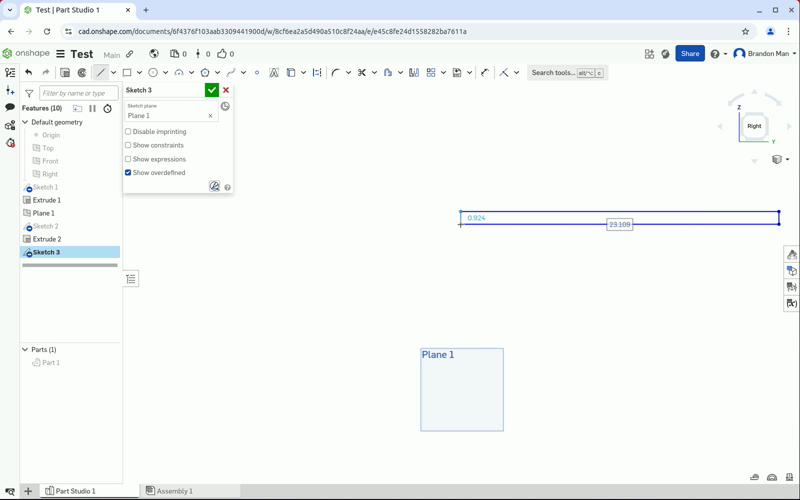
scroll(6)
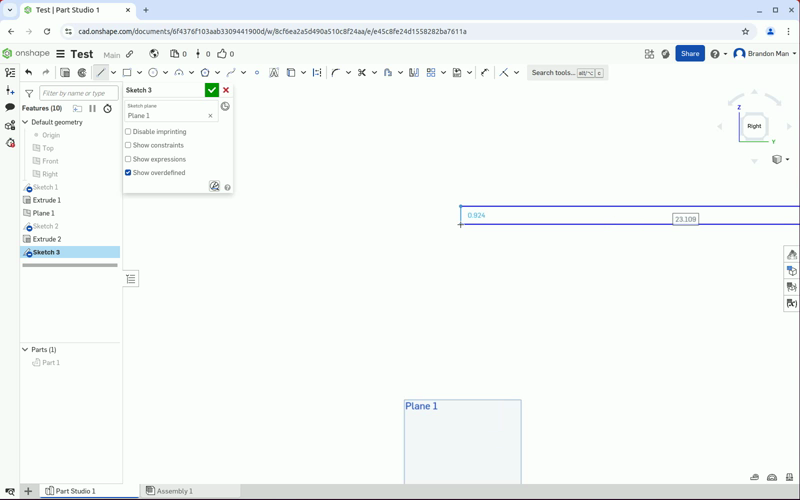
scroll(6)
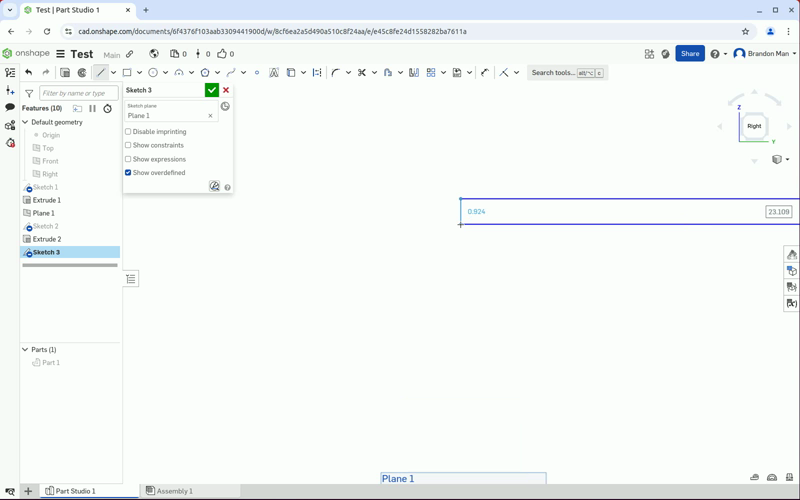
scroll(6)
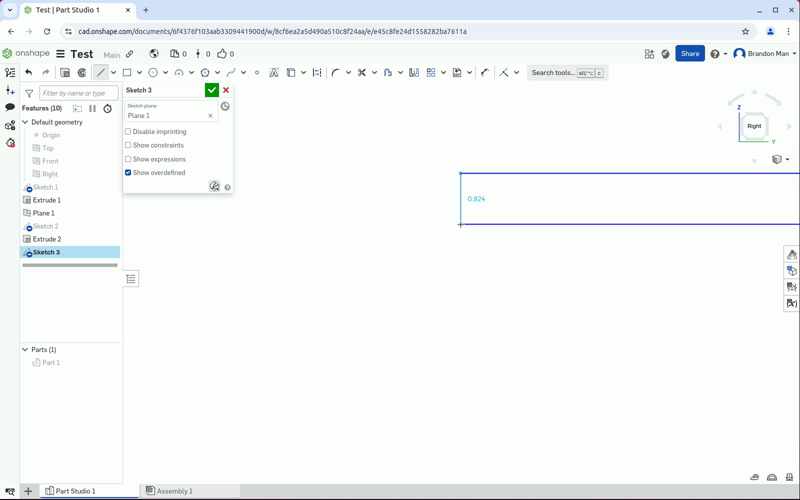
key_up(shift)
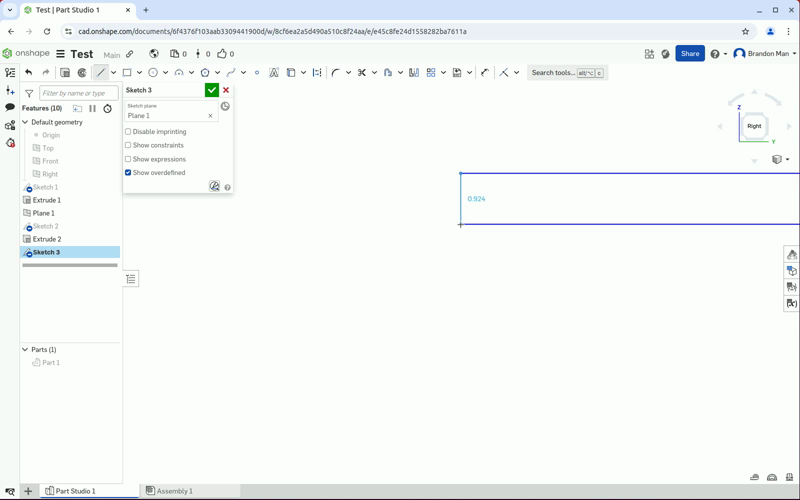
click(460, 224)
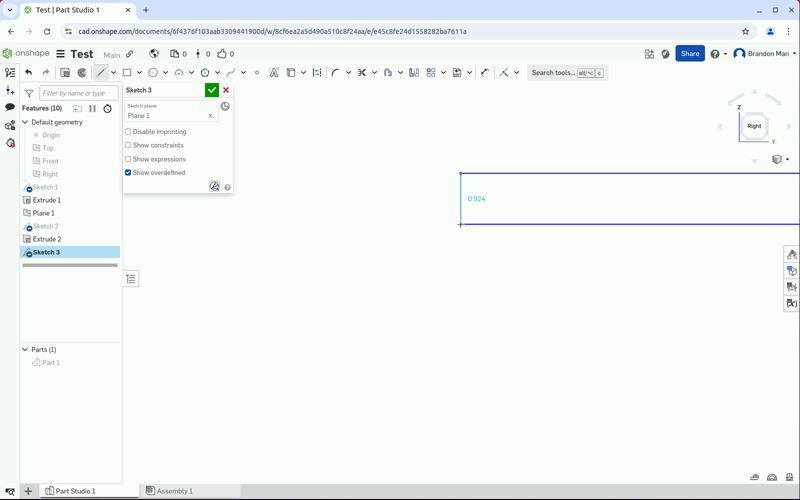
scroll(-6)
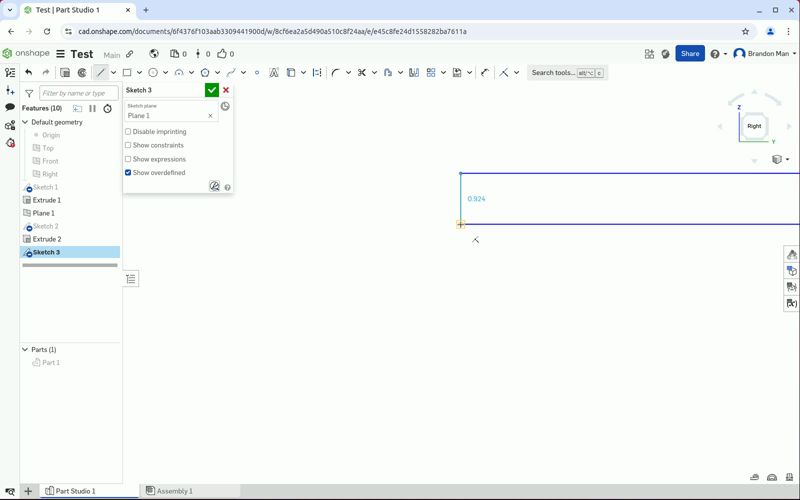
scroll(-6)
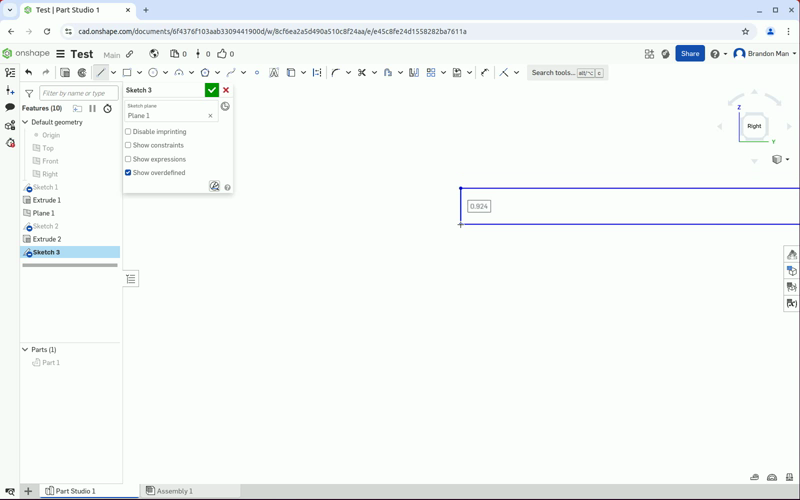
scroll(-6)
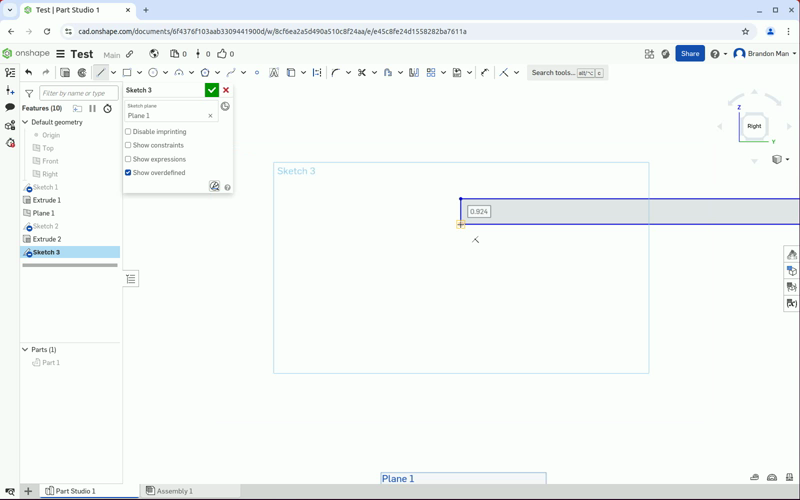
scroll(-6)
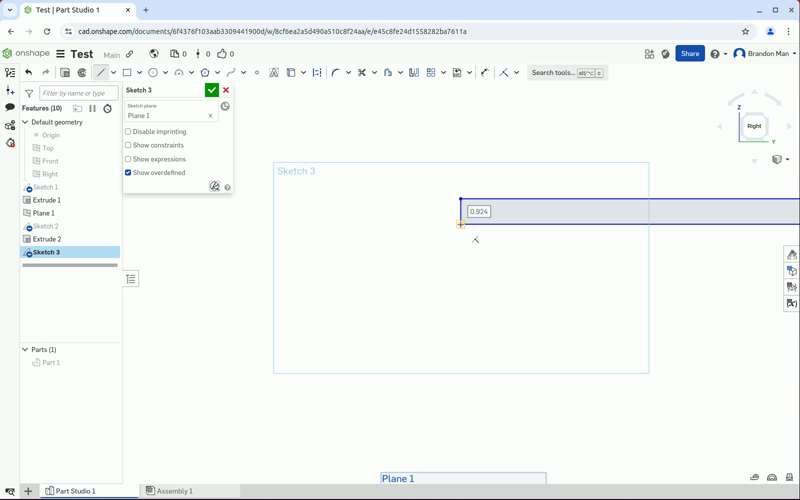
scroll(-6)
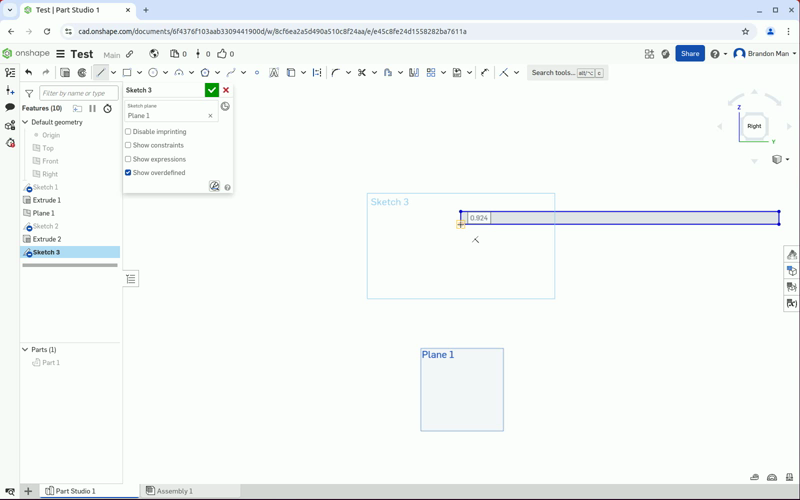
scroll(-6)
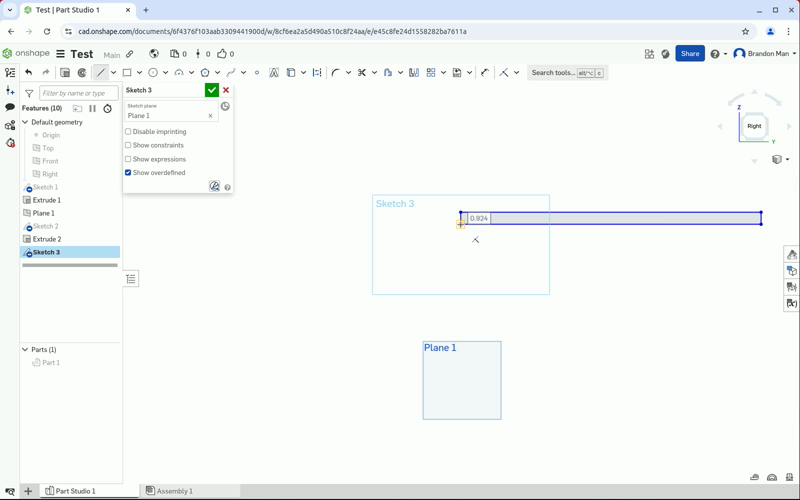
scroll(-6)
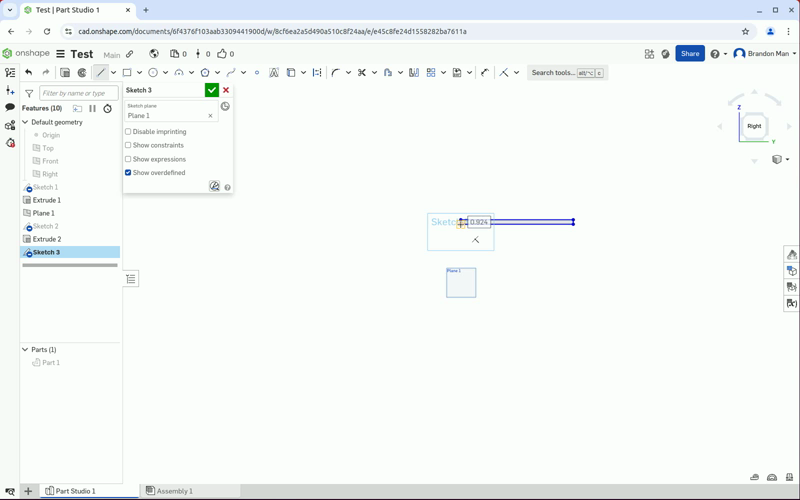
key(esc)
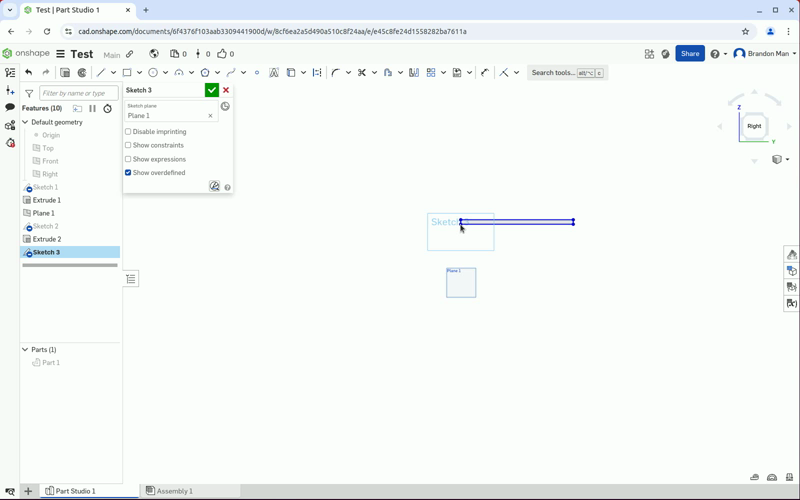
mouse_move(498, 222)
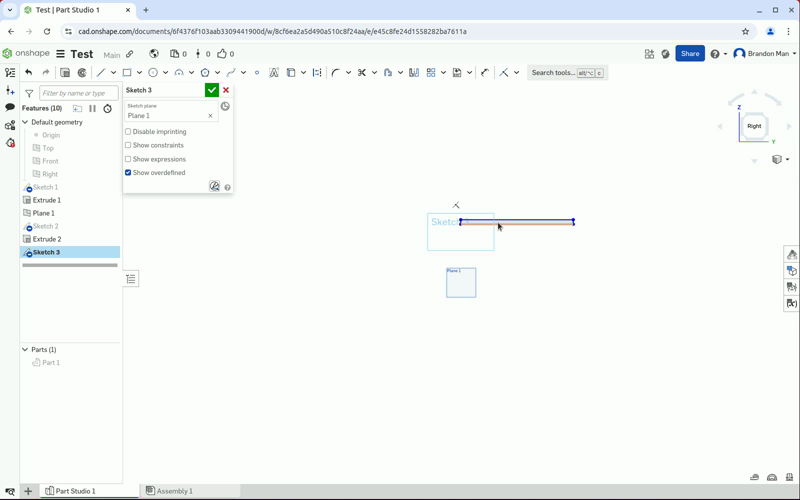
scroll(6)
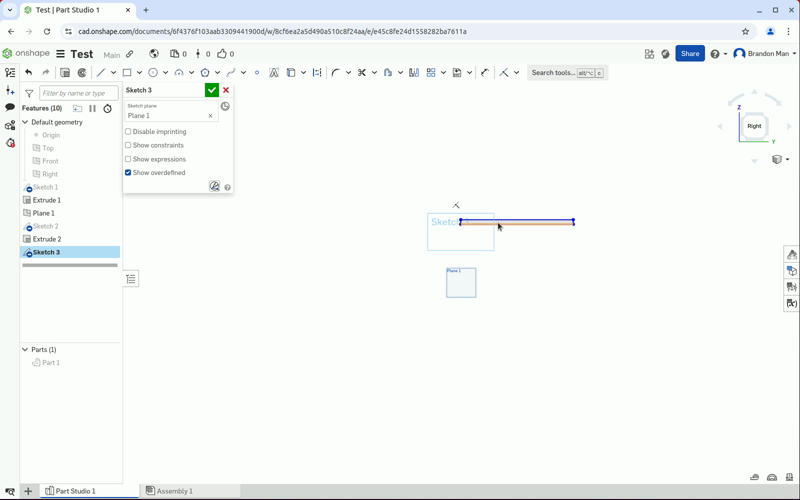
scroll(6)
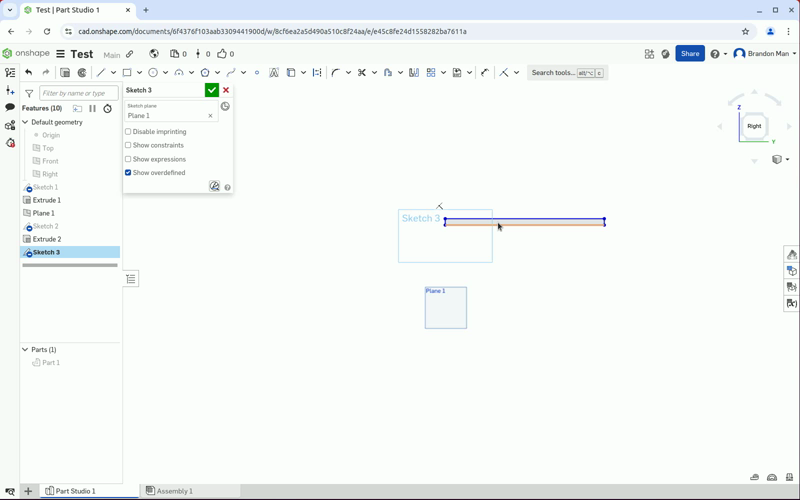
scroll(6)
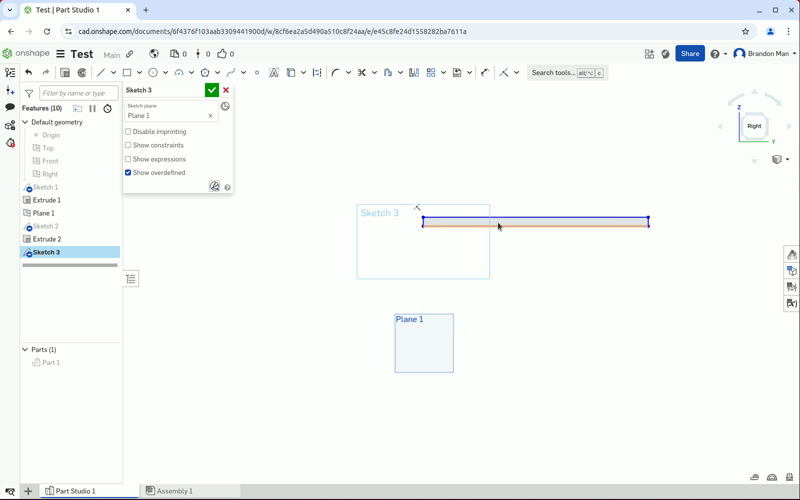
scroll(6)
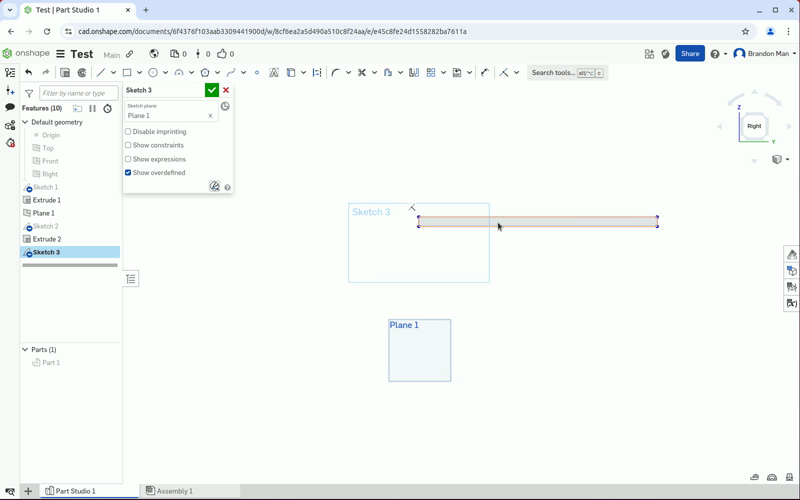
scroll(6)
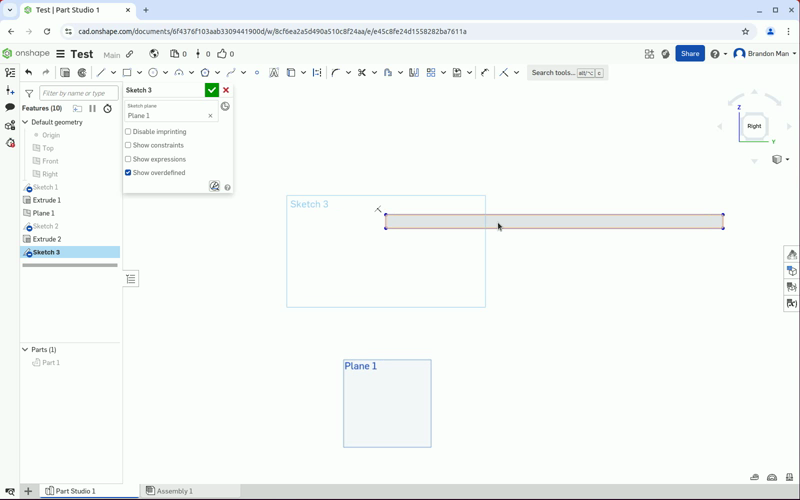
scroll(6)
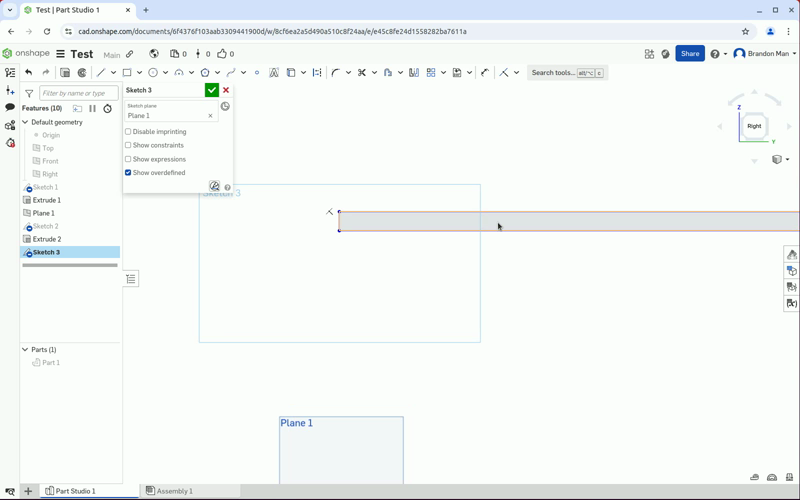
scroll(6)
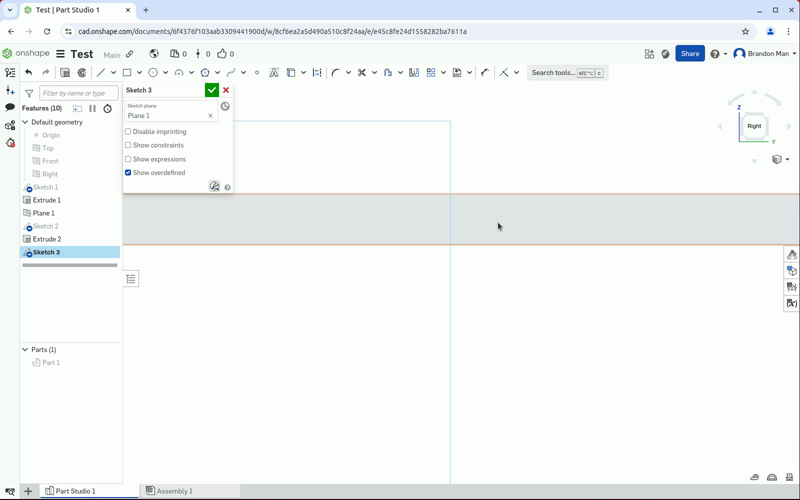
click(498, 222)
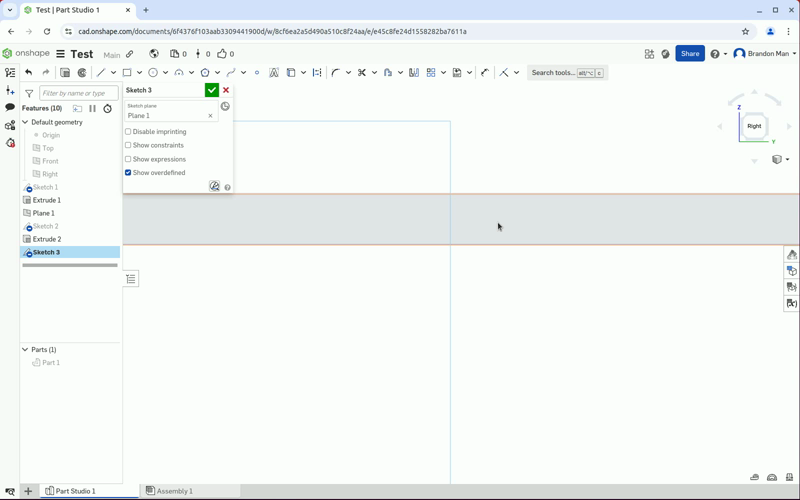
scroll(-6)
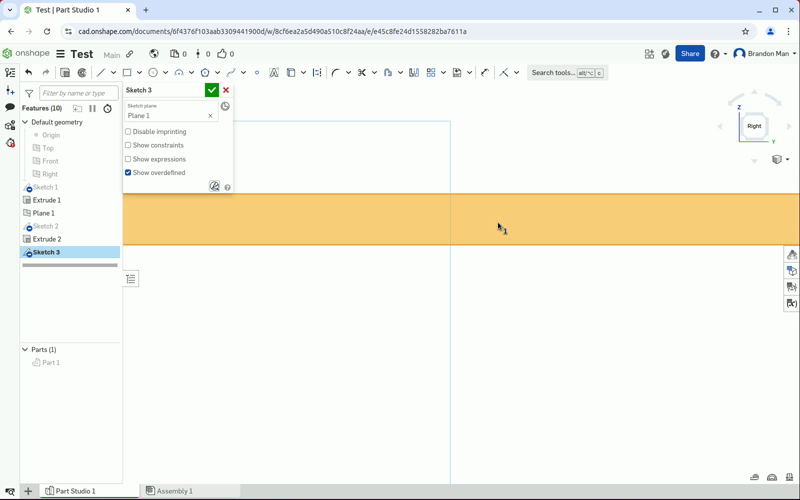
scroll(-6)
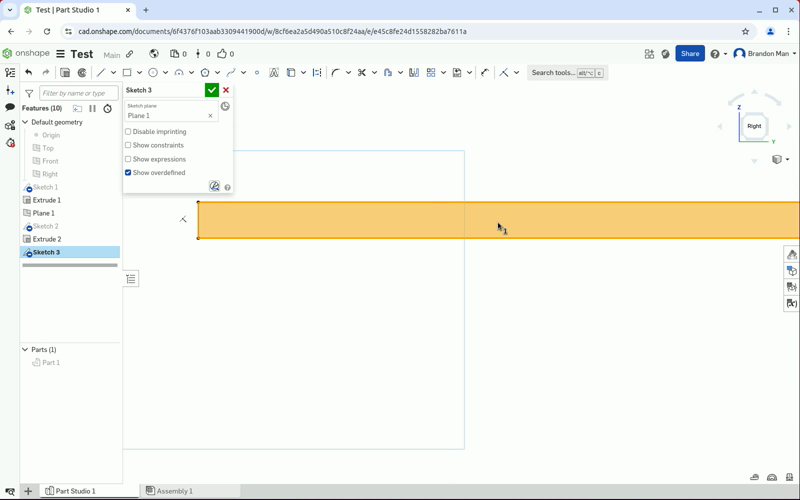
scroll(-6)
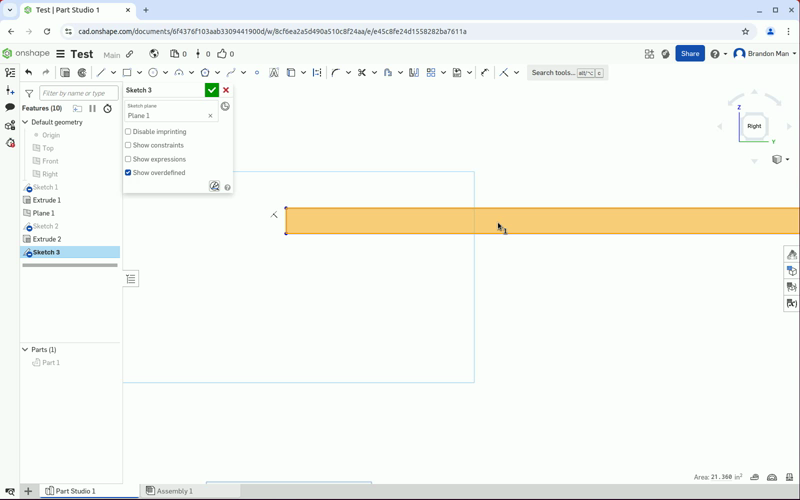
scroll(-6)
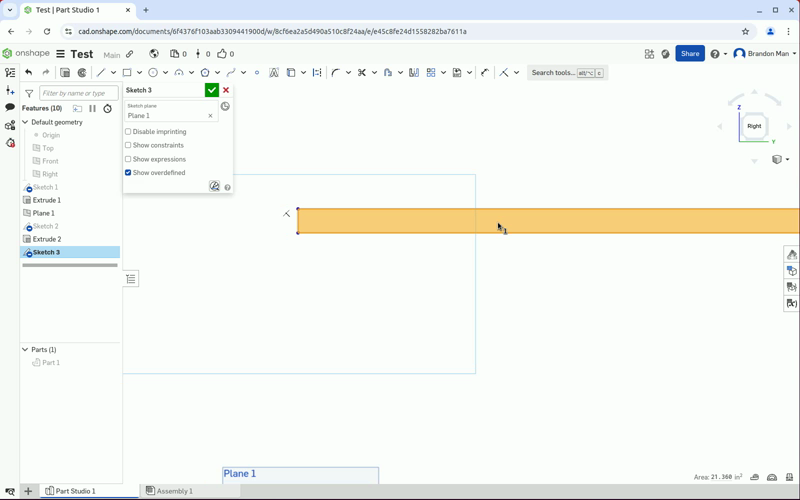
scroll(-6)
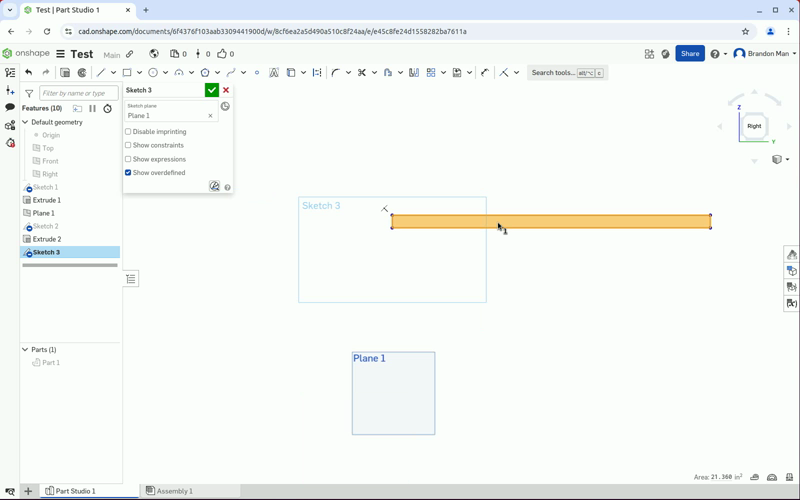
scroll(-6)
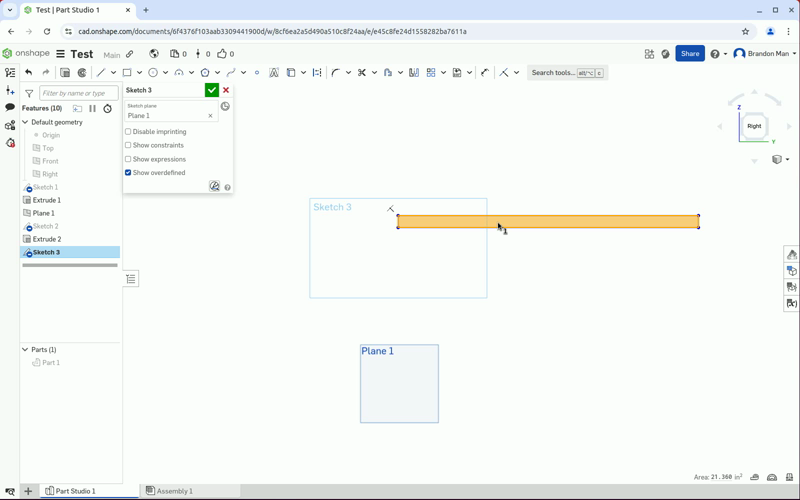
scroll(-6)
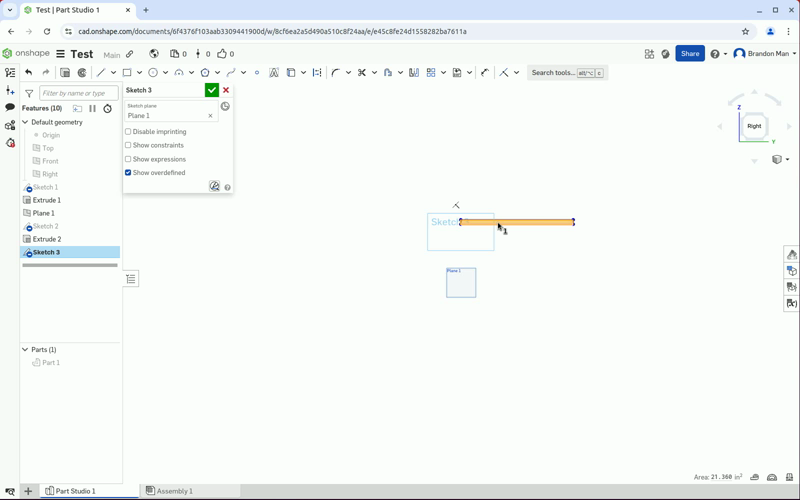
mouse_move(73, 352)
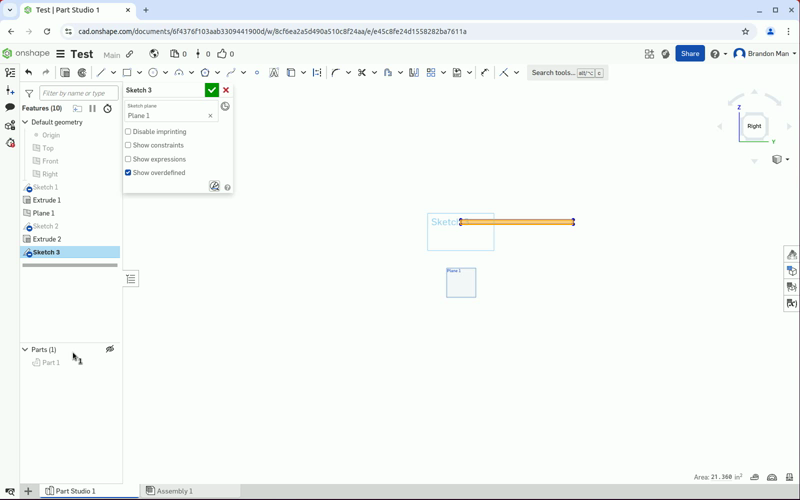
key(shift+y)
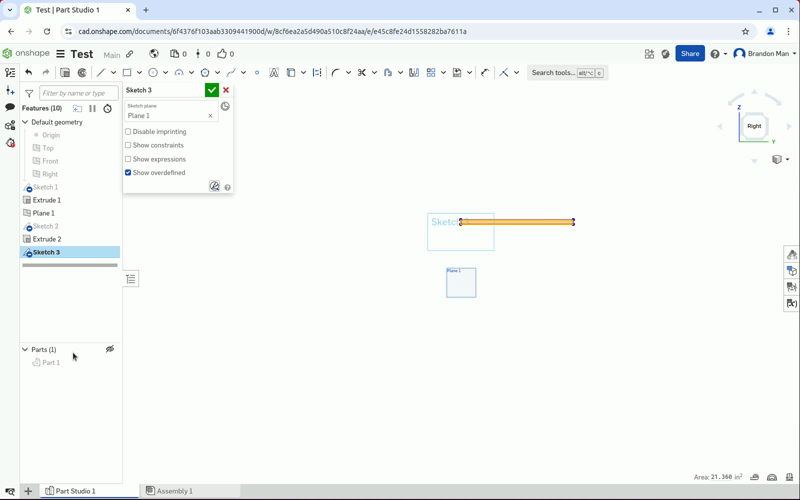
key(shift+e)
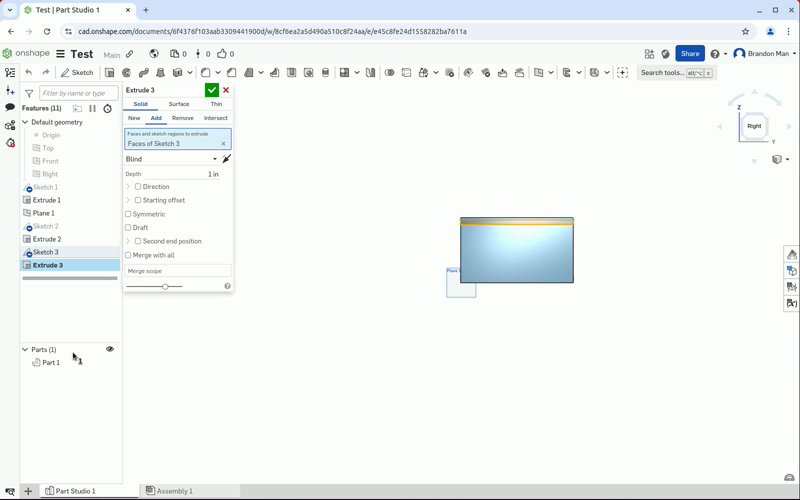
mouse_move(143, 106)
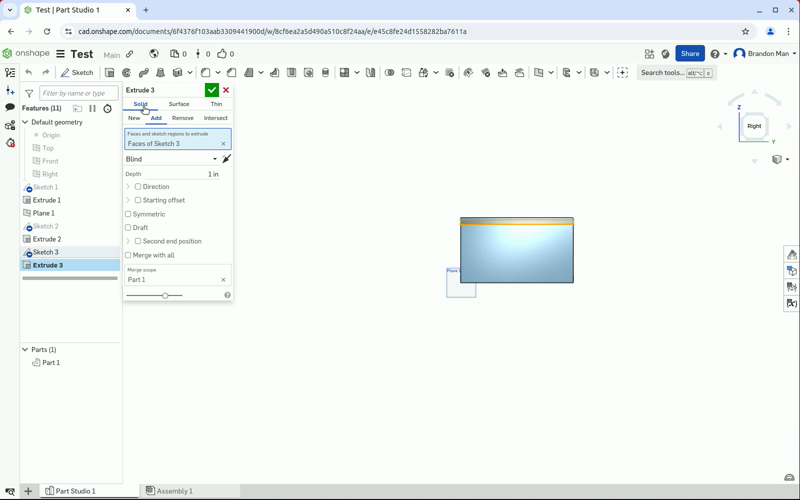
click(143, 106)
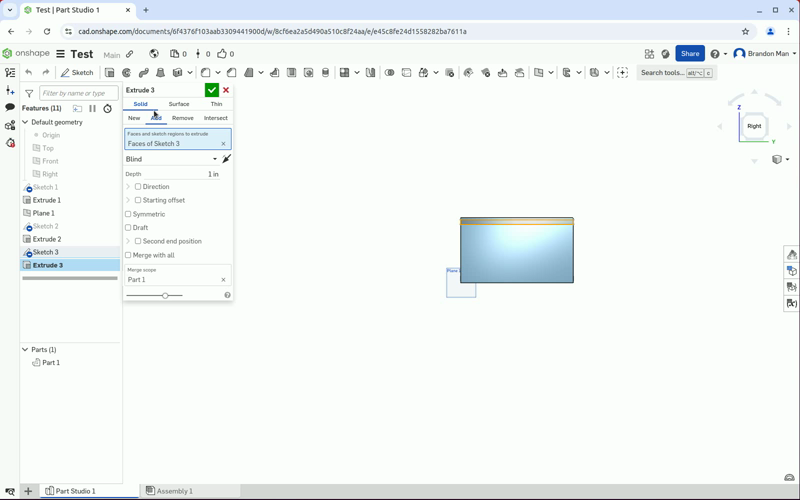
mouse_move(186, 120)
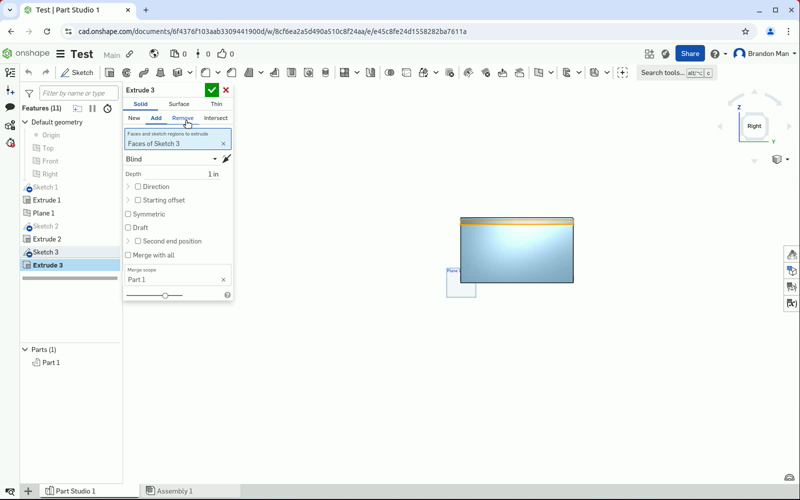
click(186, 120)
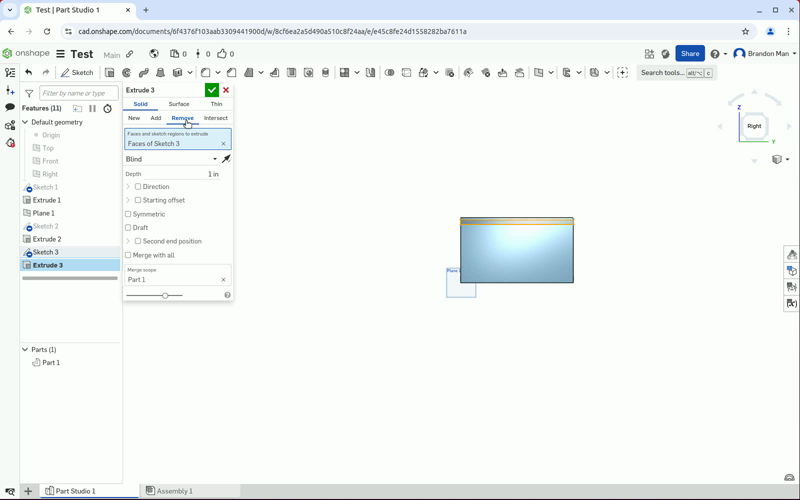
key(tab, 4)
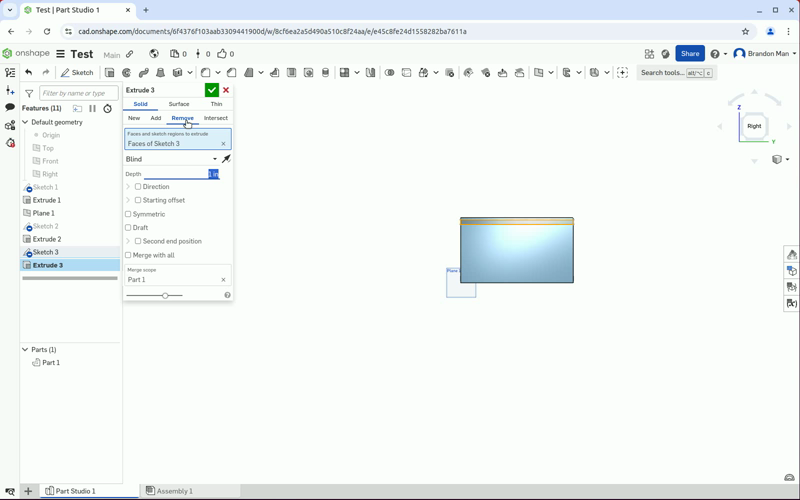
text(0.481)
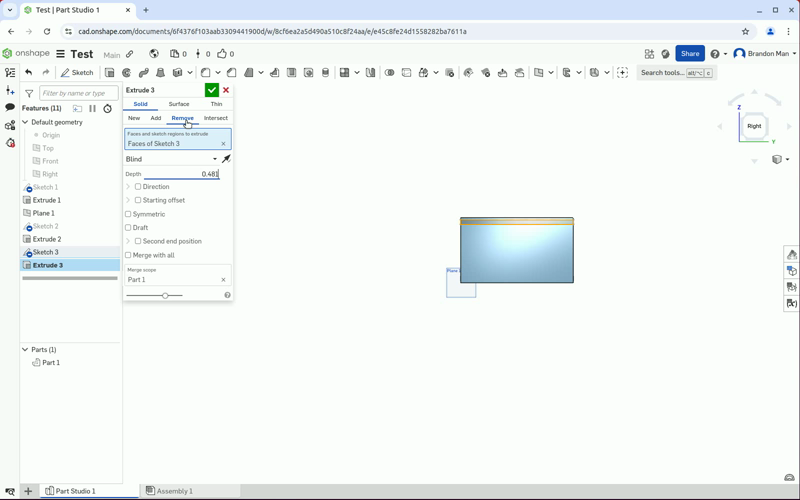
key(tab, 6)
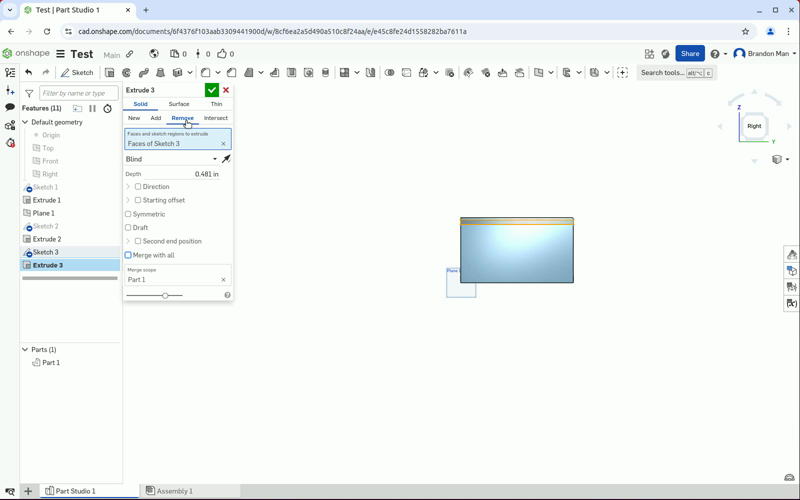
key(space)
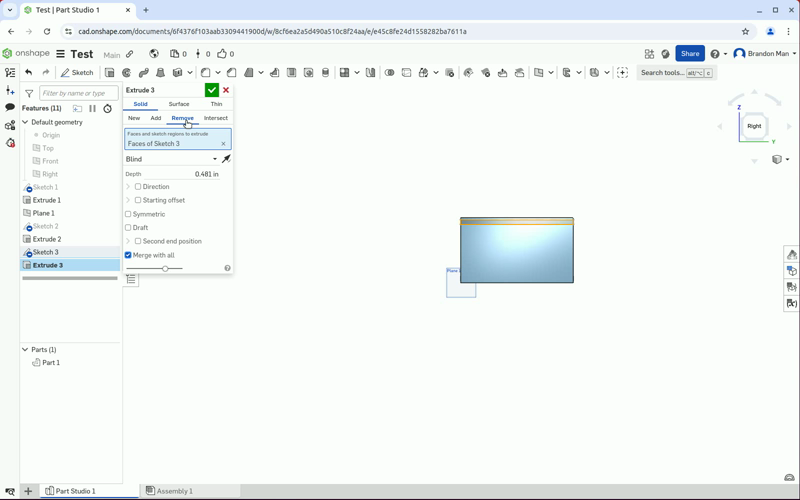
key(enter)
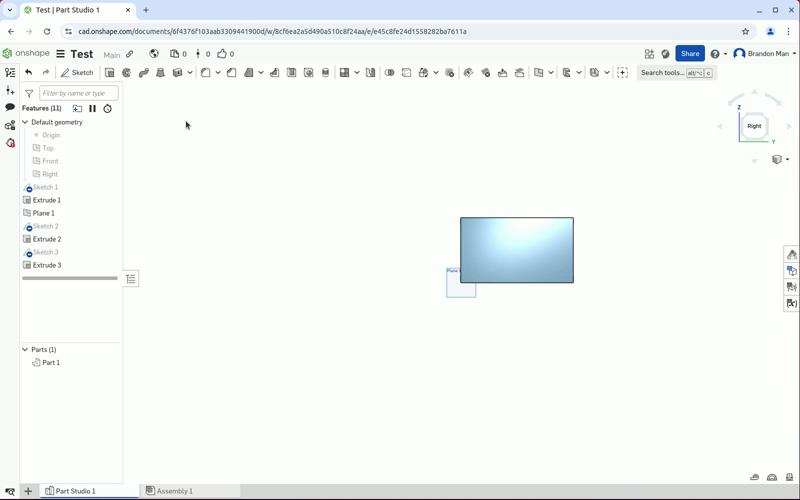
key(shift+h)
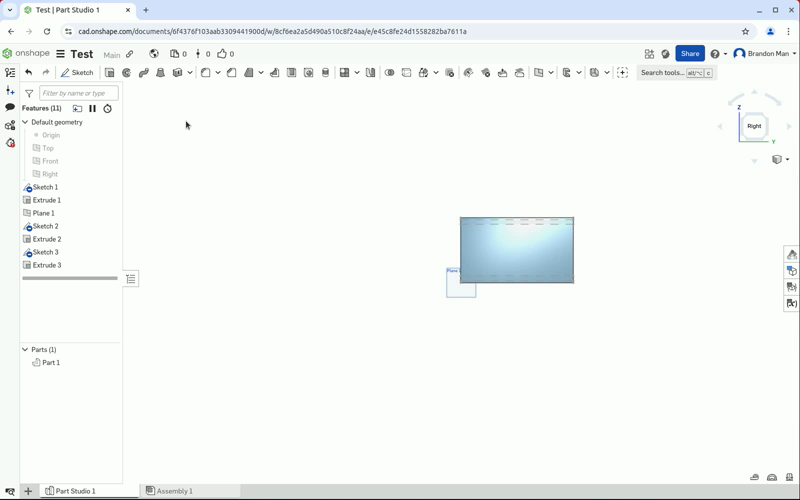
key(shift+h)
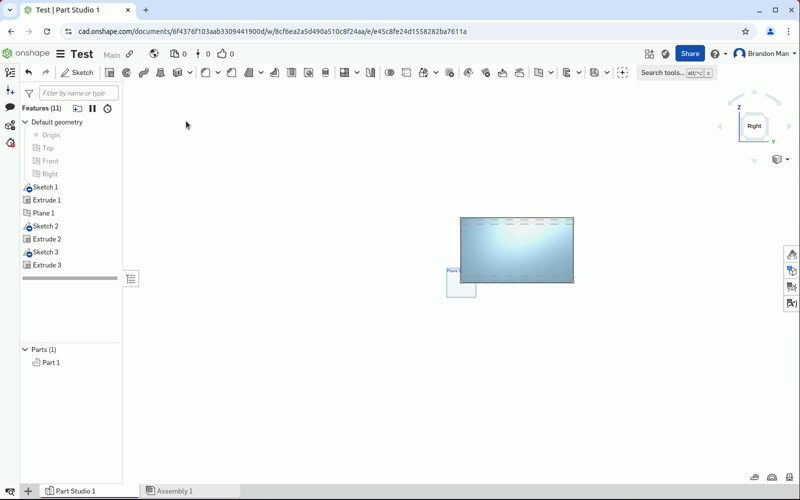
key(shift+7)
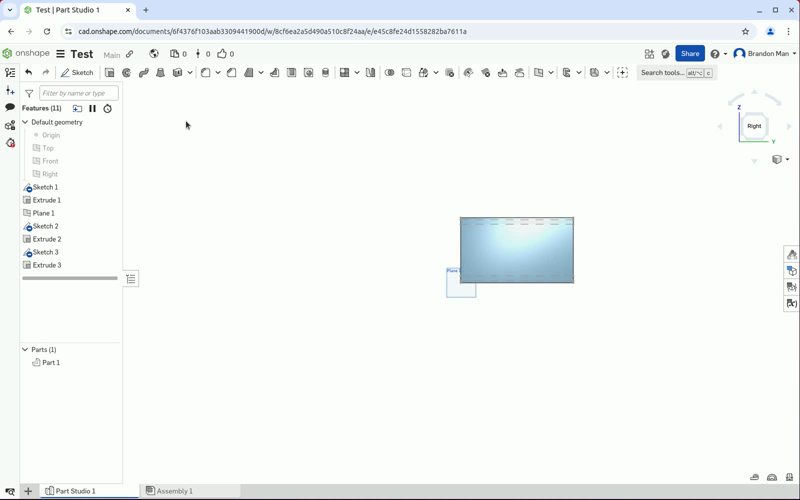
key(right, 2)
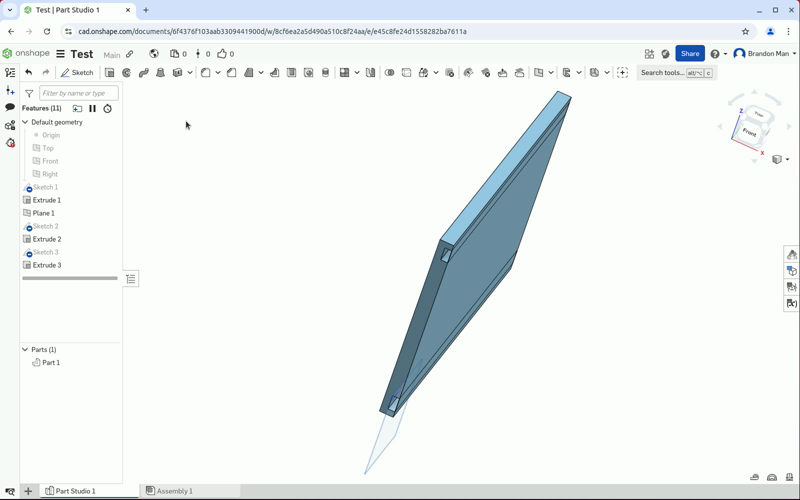
key(down, 2)
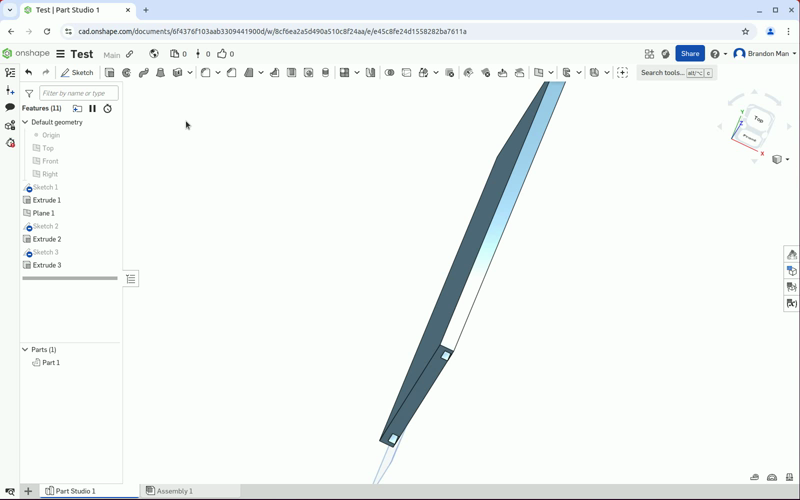
key(up, 2)
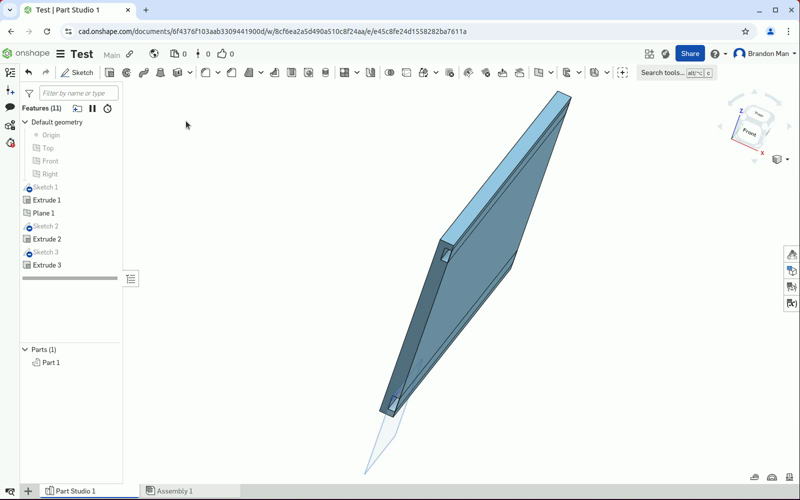
key(left, 2)
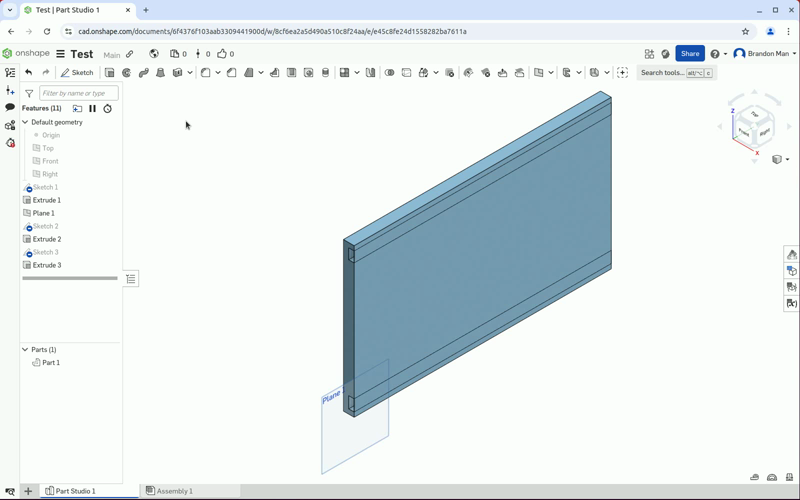
mouse_move(73, 189)
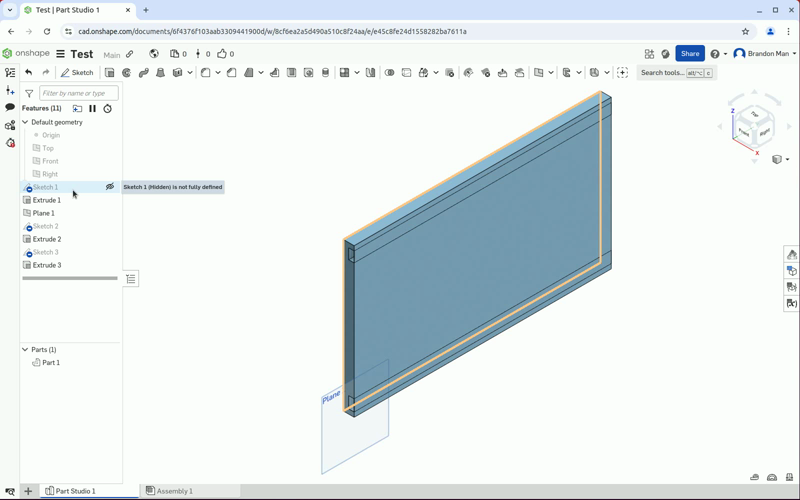
click(73, 189)